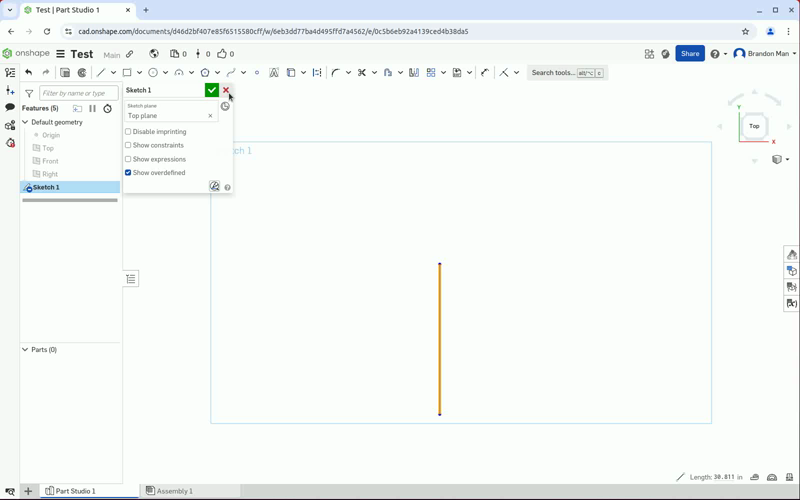
key(shift+h)
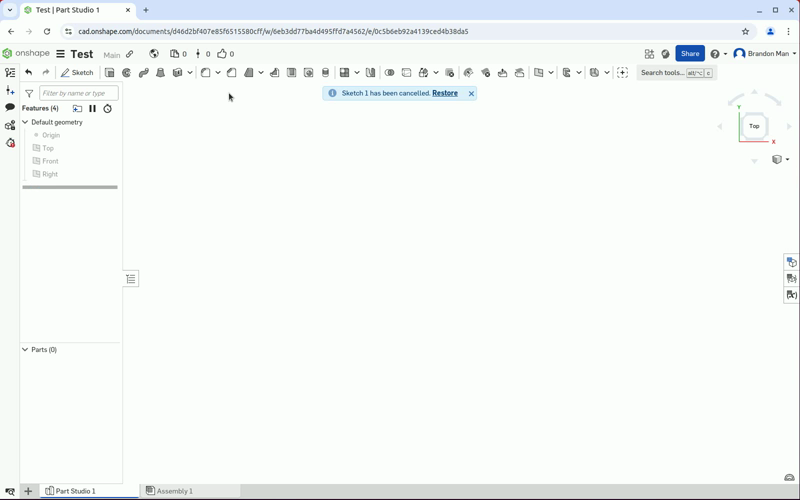
mouse_move(73, 352)
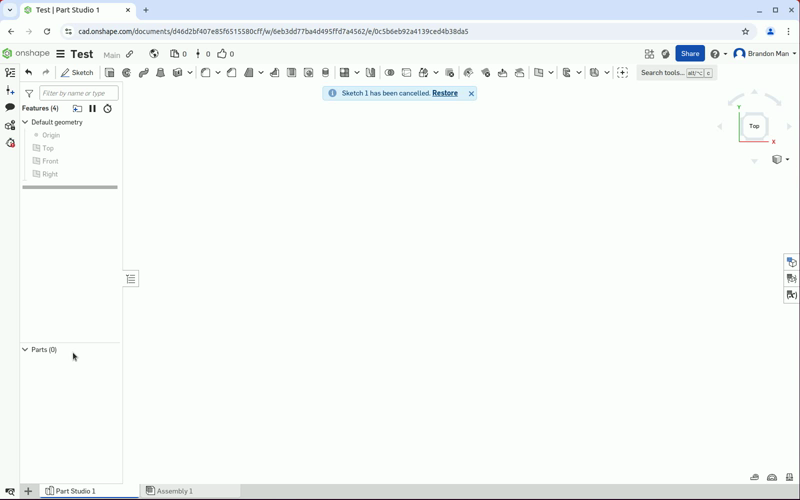
key(y)
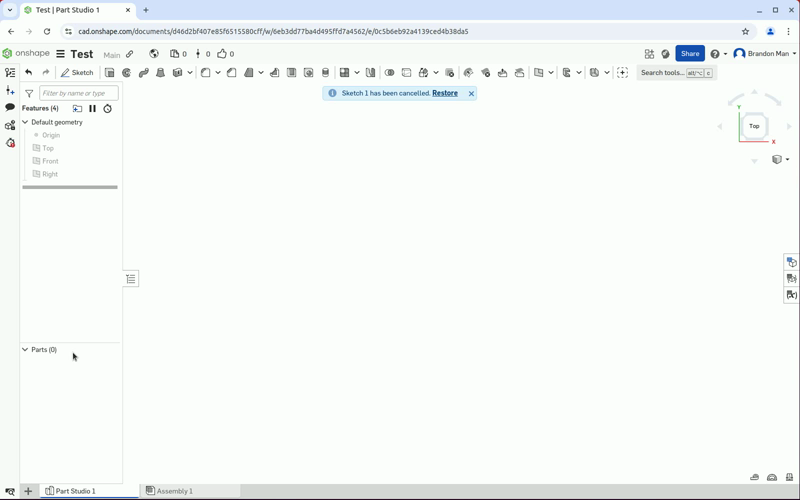
key(shift+p)
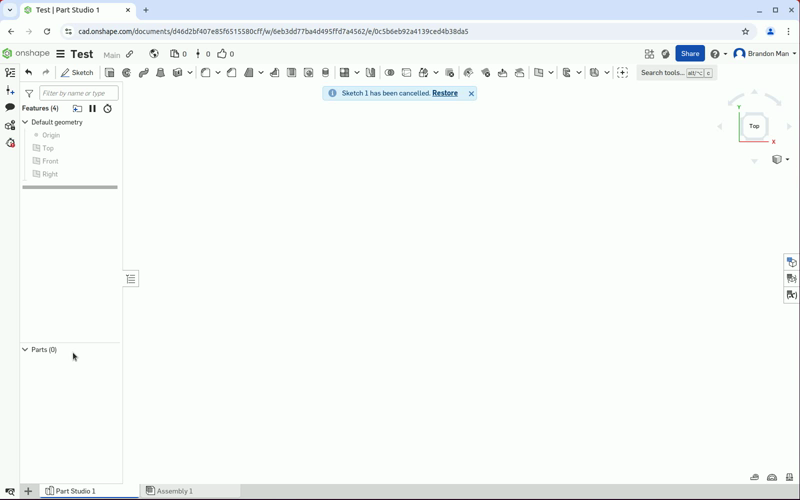
key(space)
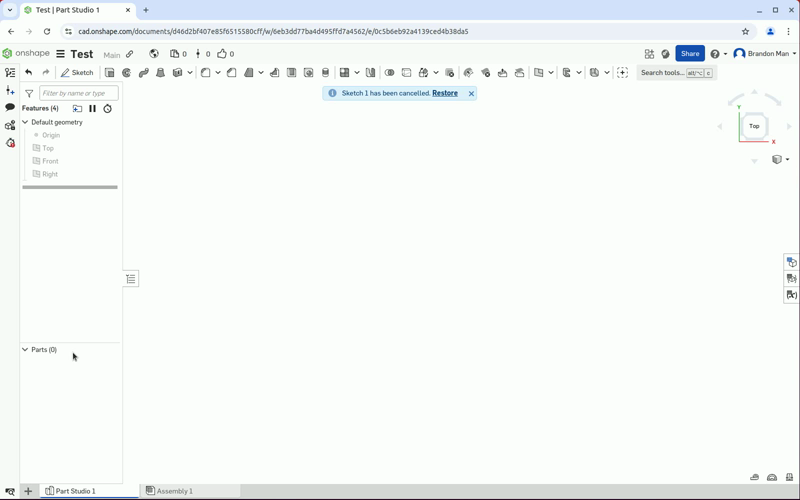
key_down(shift)
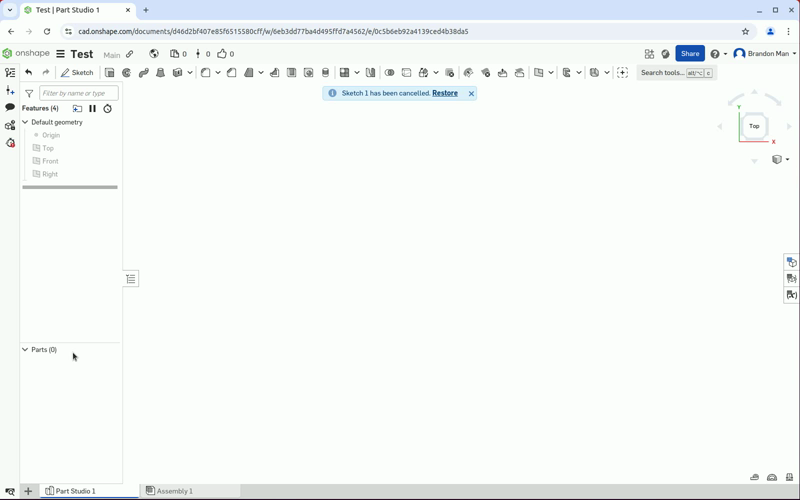
key(up)
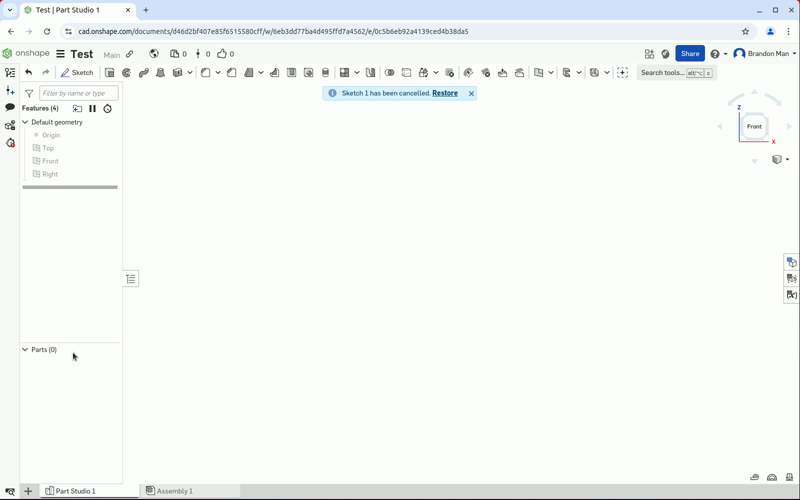
key_up(shift)
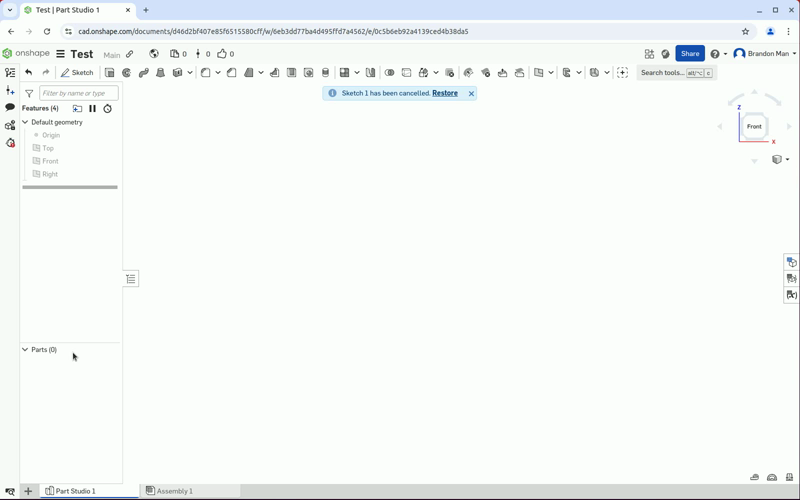
mouse_move(73, 352)
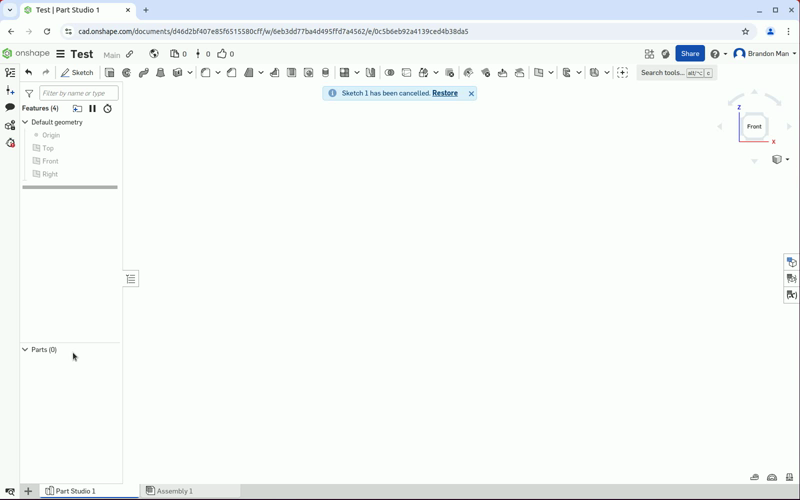
key(shift+y)
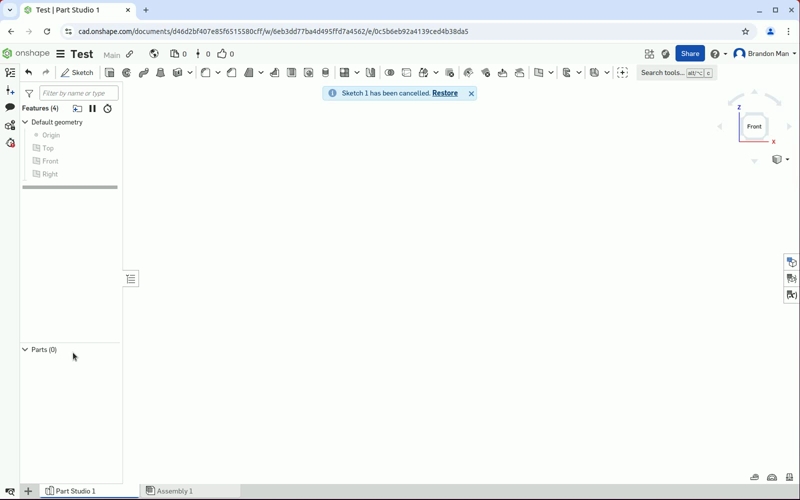
key(shift+s)
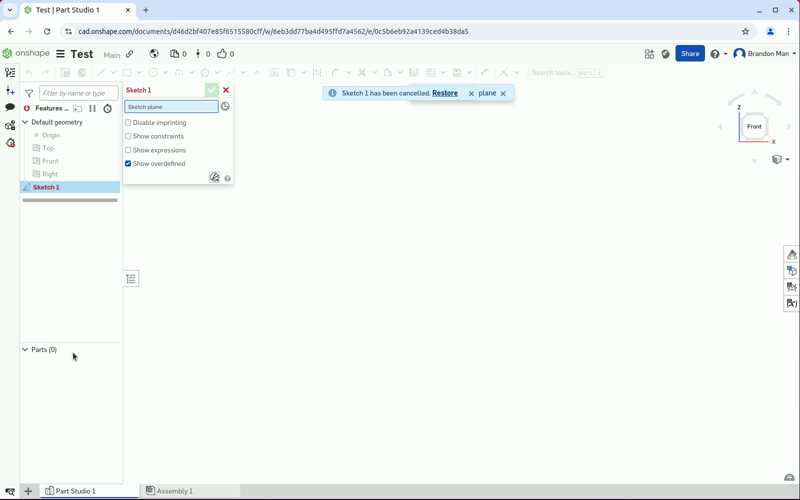
mouse_move(73, 163)
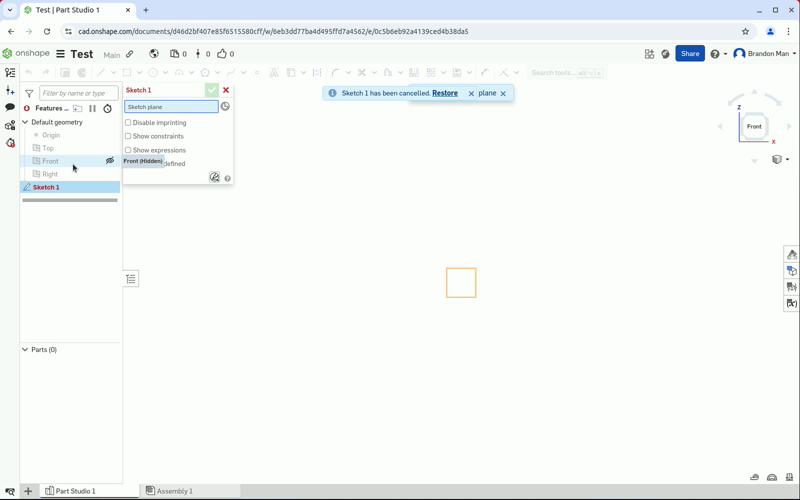
click(73, 163)
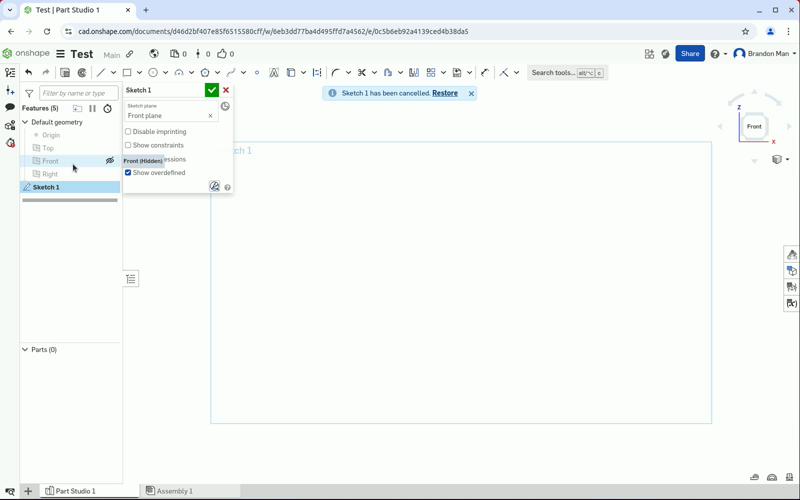
mouse_move(73, 352)
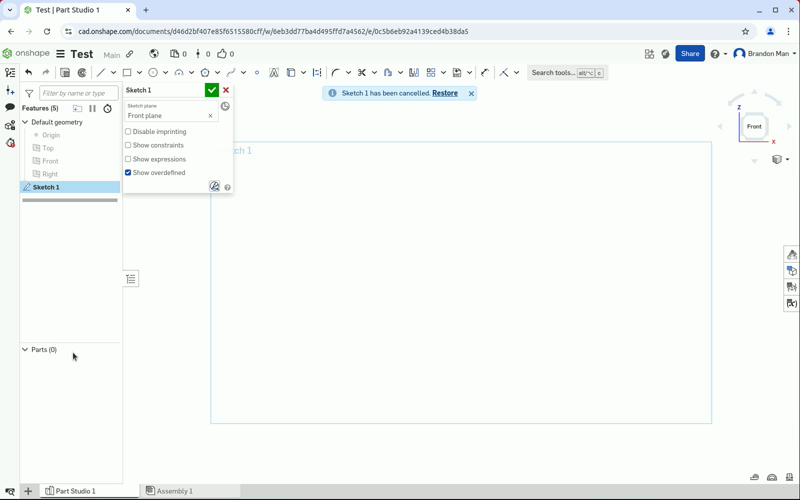
key(y)
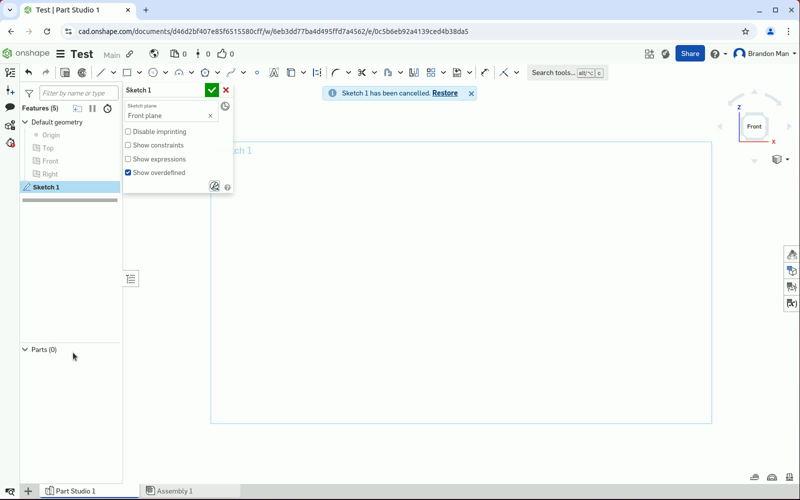
key(c)
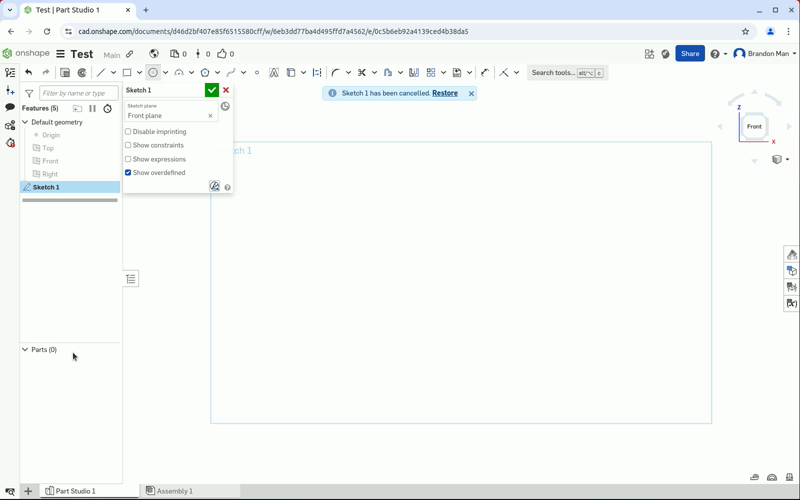
key_down(shift)
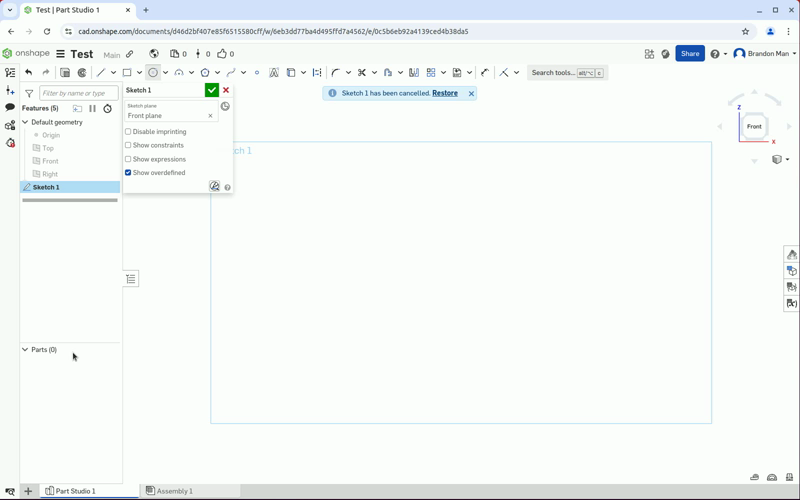
mouse_move(461, 282)
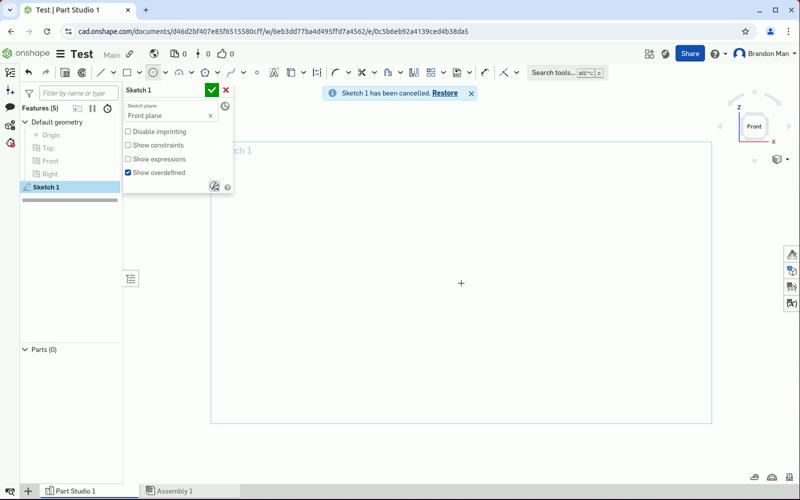
click(461, 282)
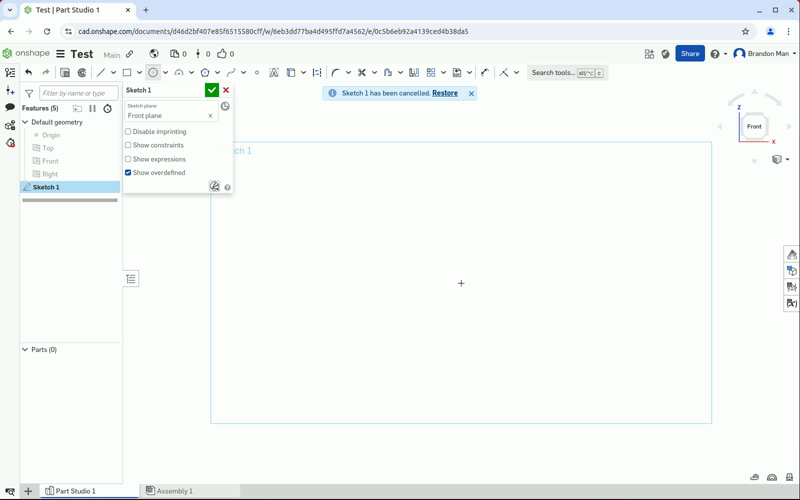
key_up(shift)
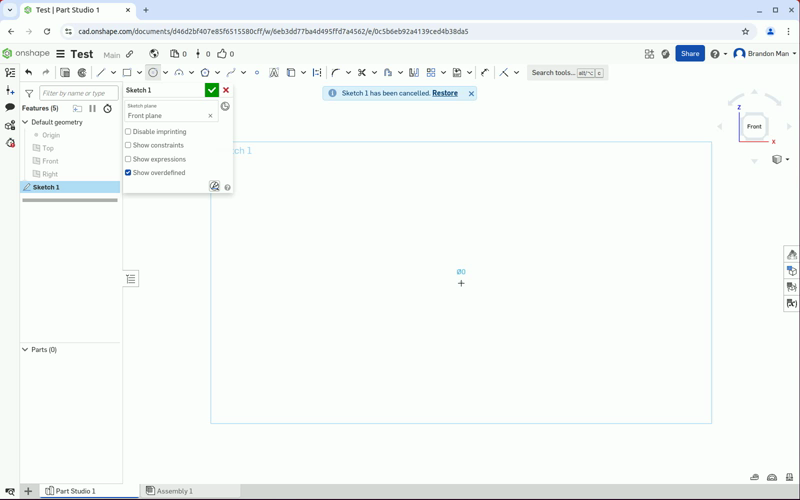
mouse_move(465, 282)
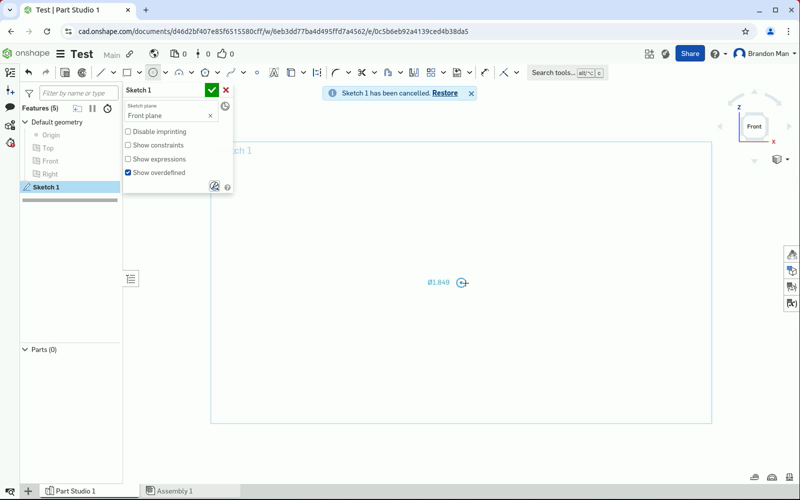
click(465, 282)
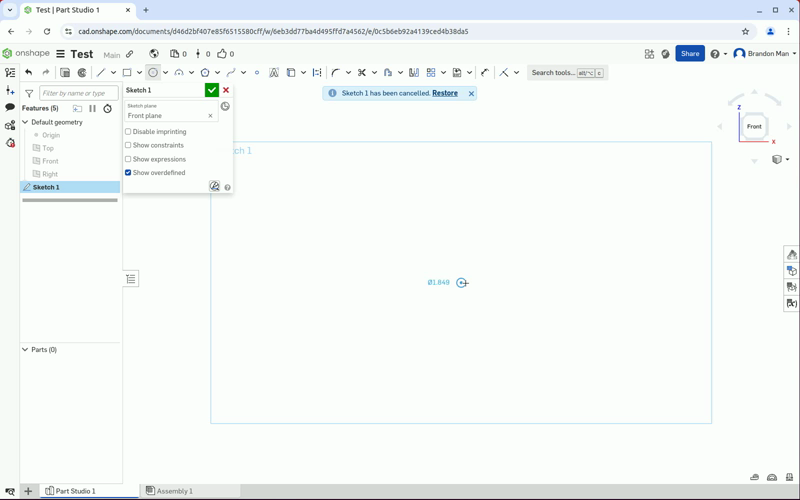
key(esc)
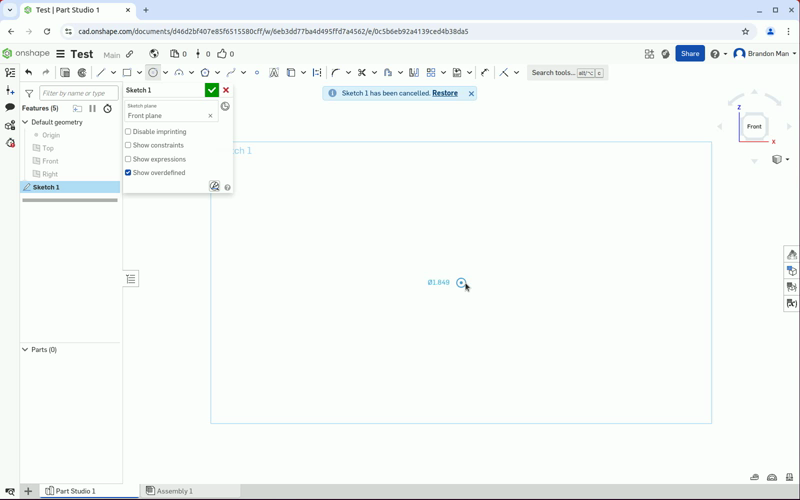
mouse_move(464, 281)
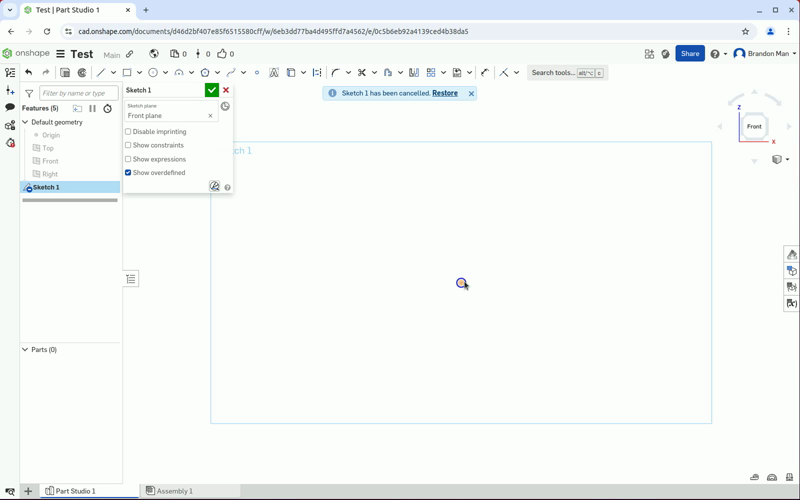
scroll(6)
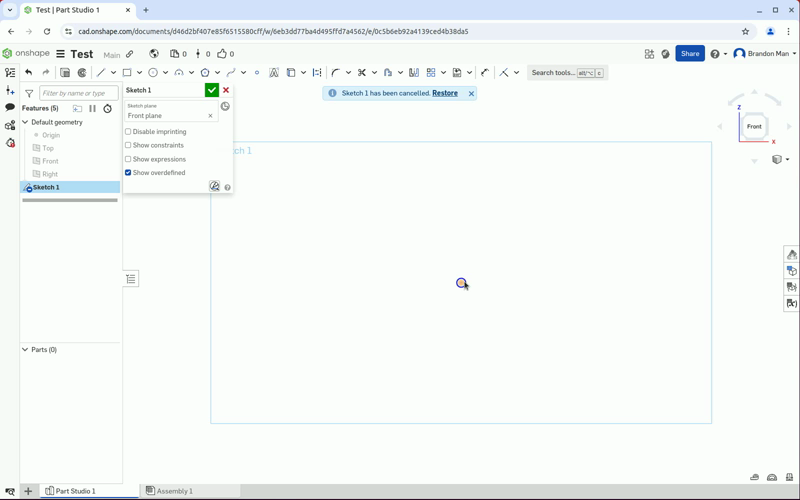
scroll(6)
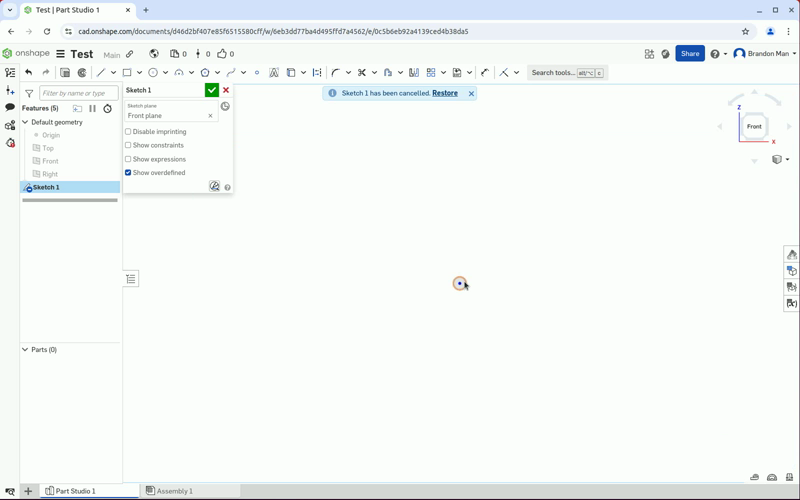
scroll(6)
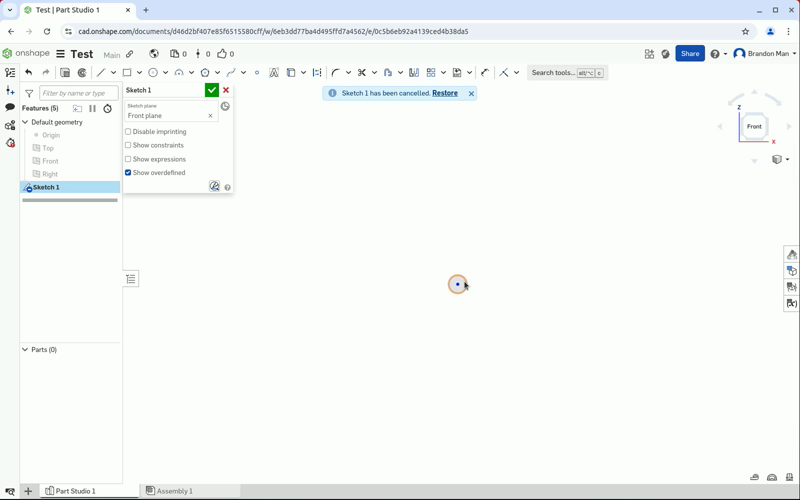
scroll(6)
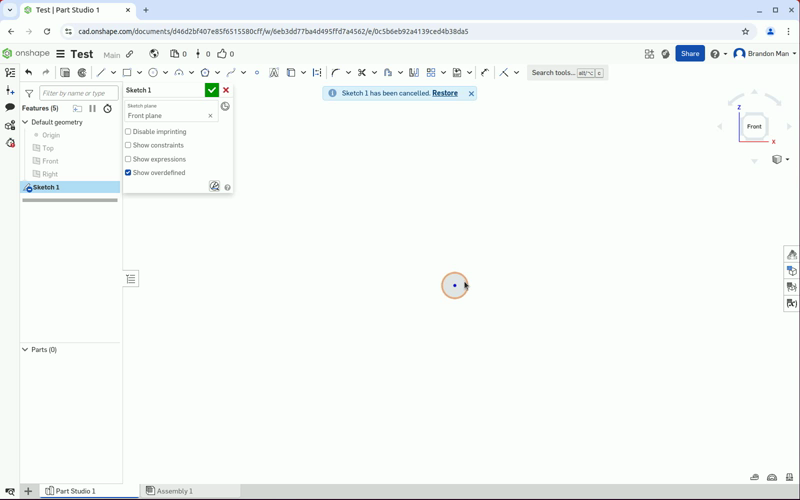
scroll(6)
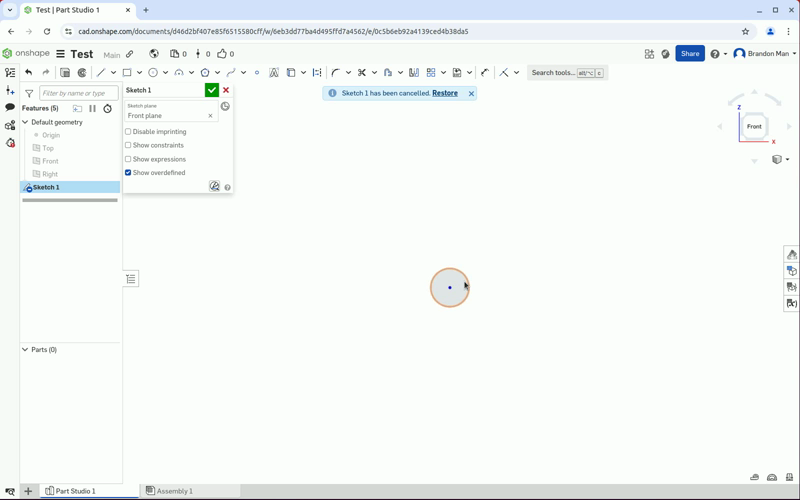
scroll(6)
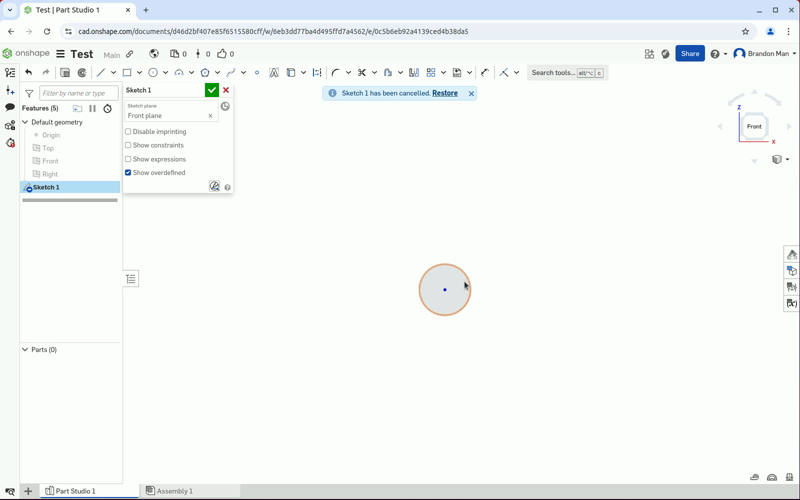
scroll(6)
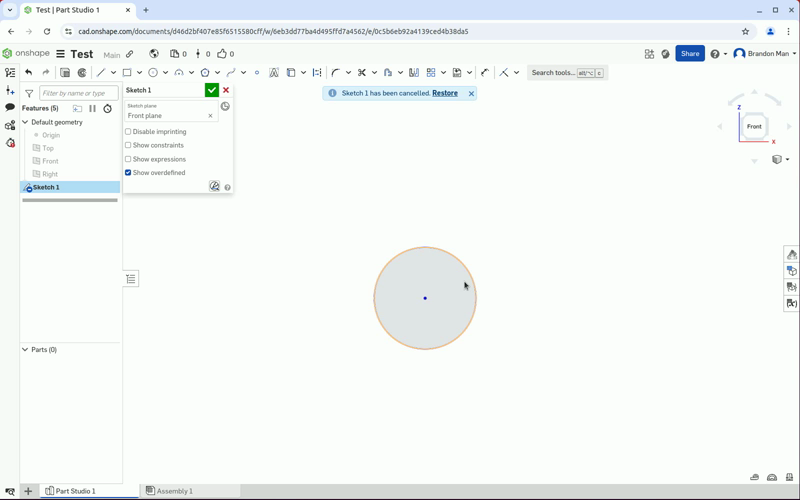
click(464, 281)
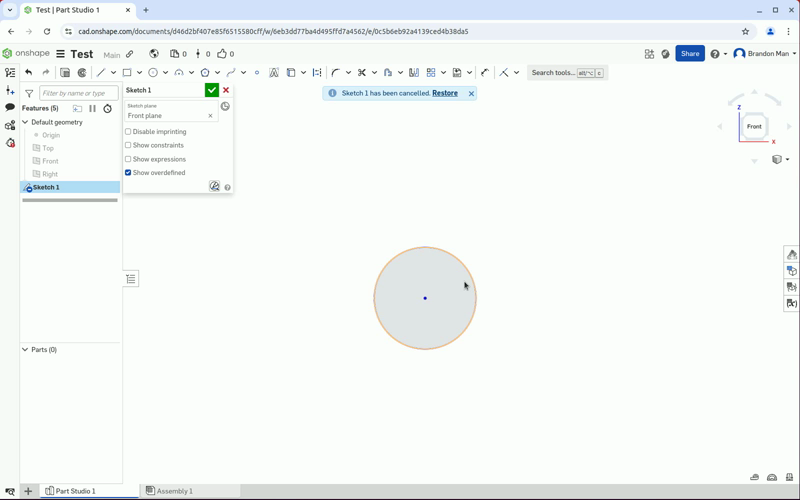
scroll(-6)
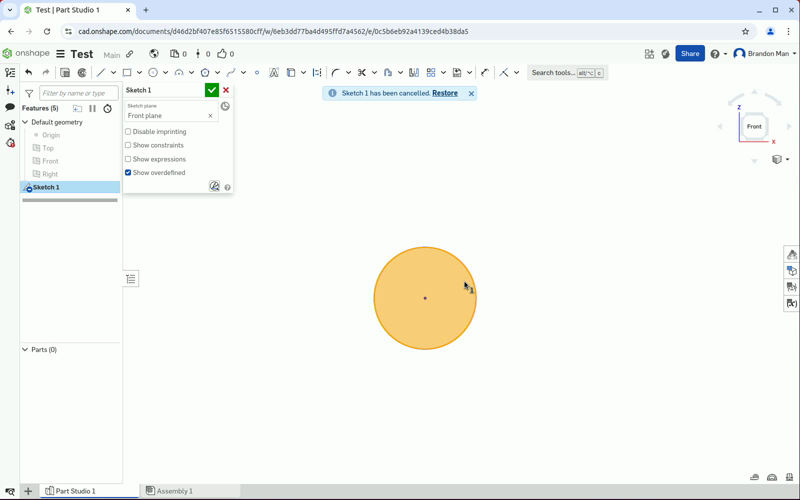
scroll(-6)
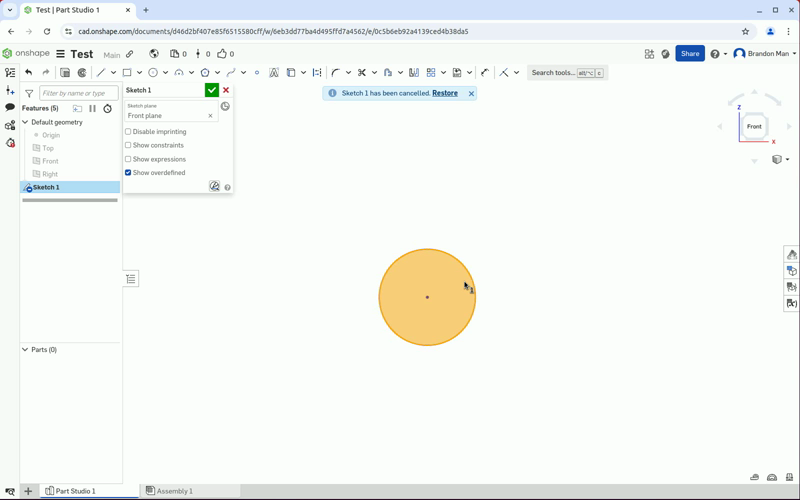
scroll(-6)
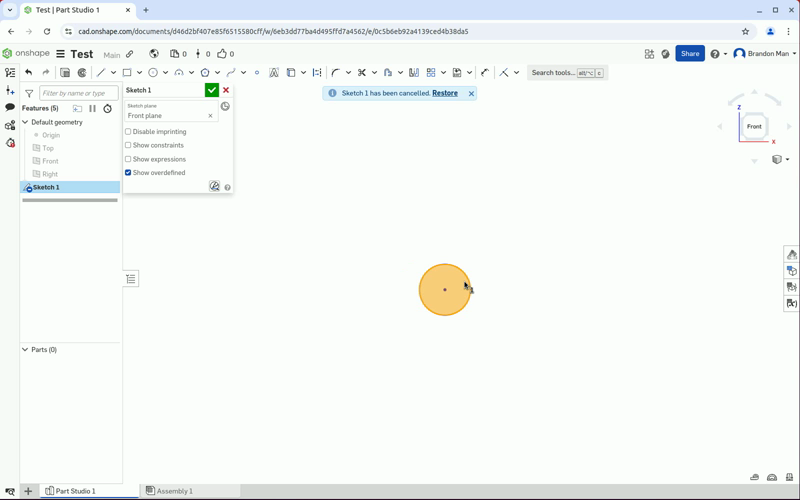
scroll(-6)
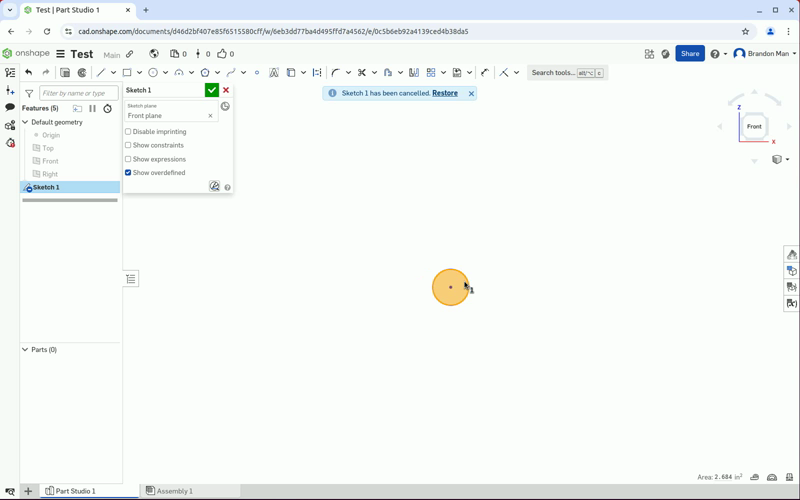
scroll(-6)
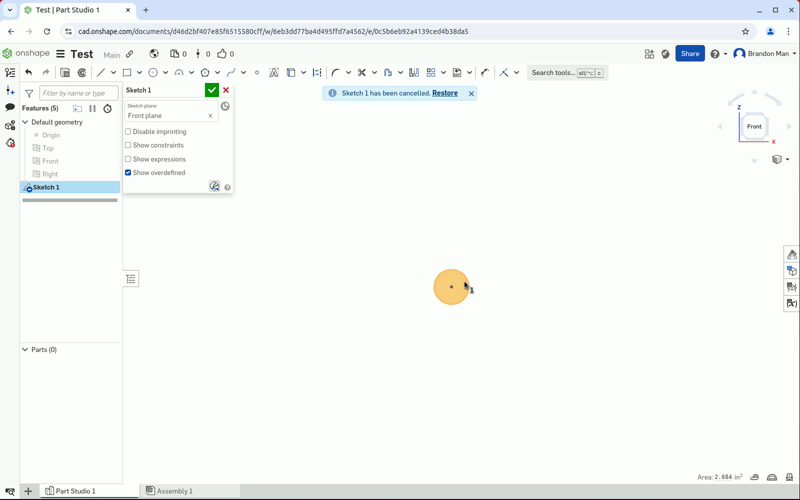
scroll(-6)
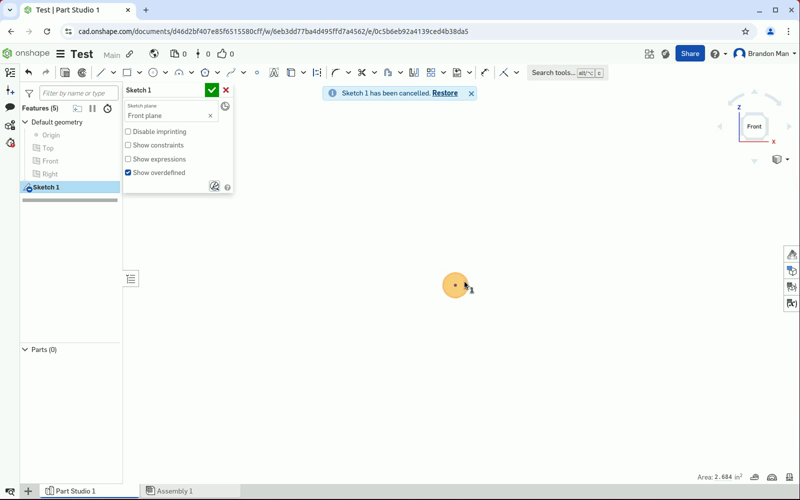
scroll(-6)
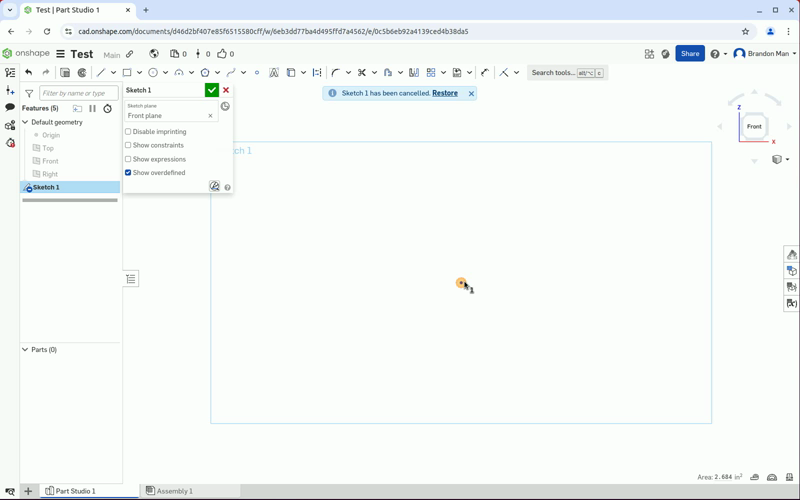
mouse_move(73, 352)
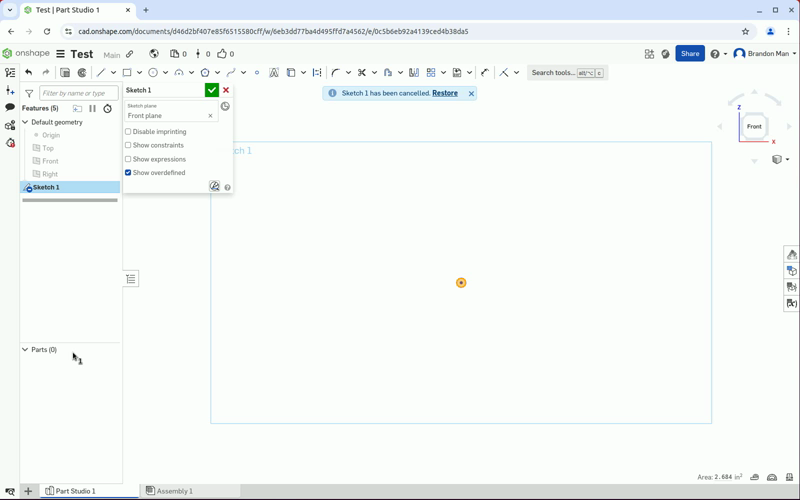
key(shift+y)
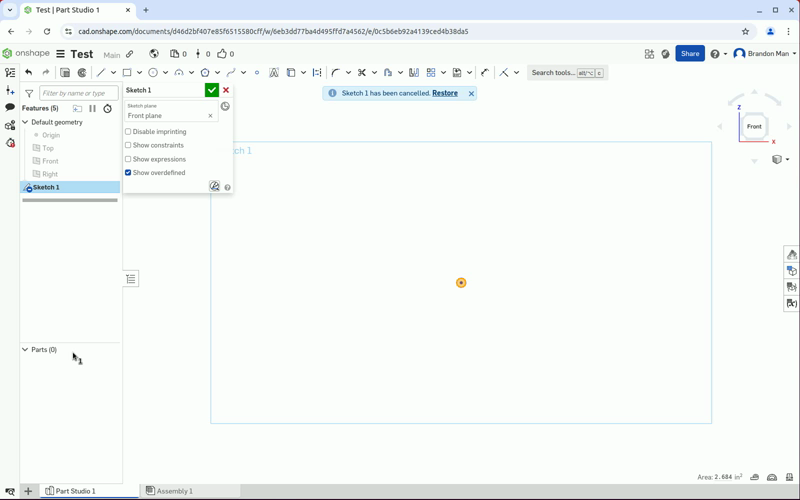
key(shift+e)
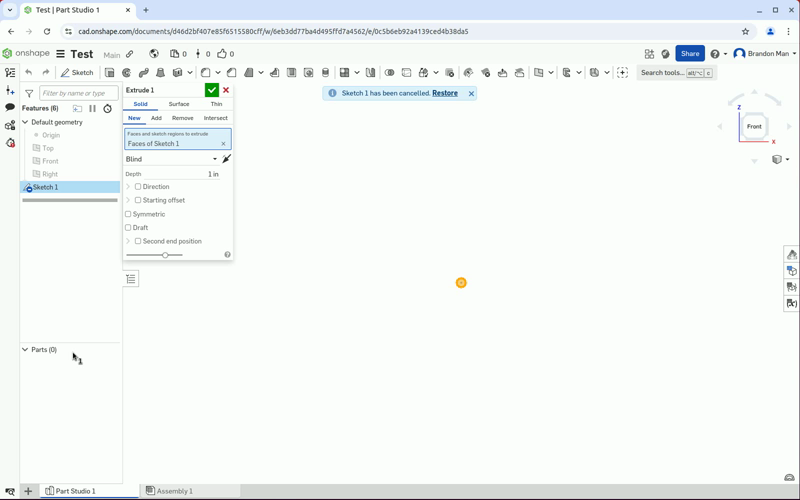
mouse_move(143, 106)
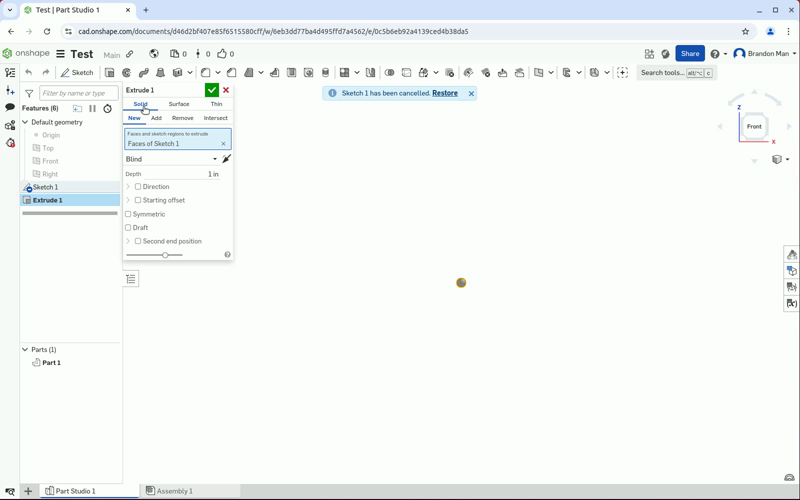
click(143, 106)
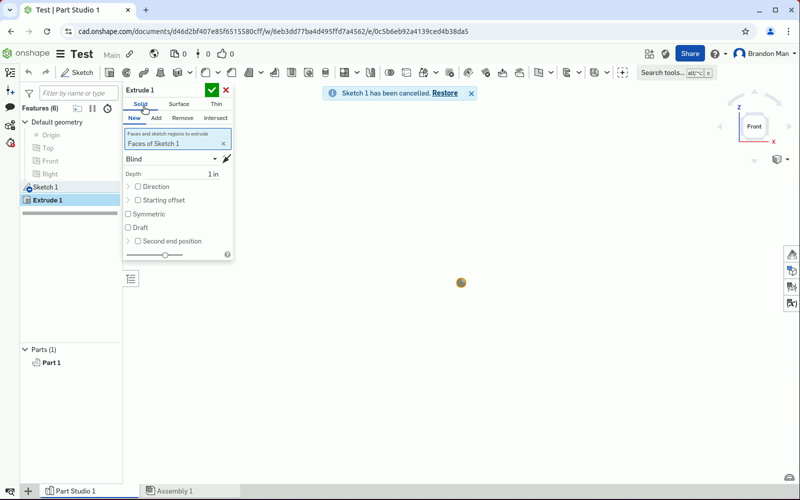
mouse_move(137, 120)
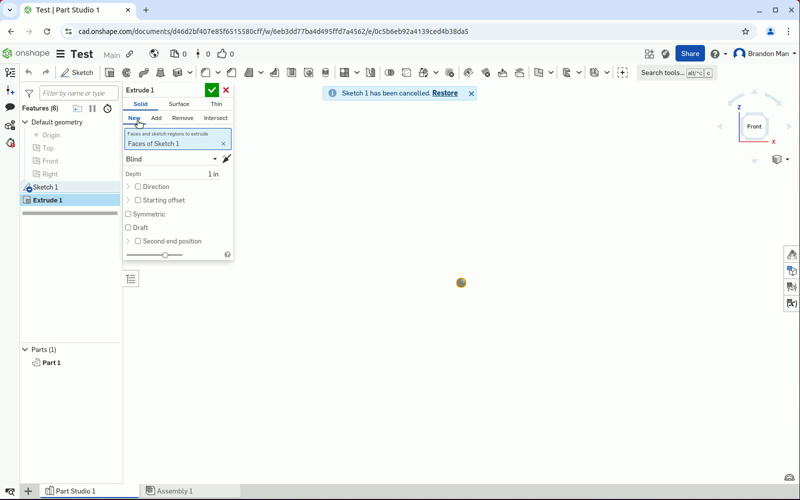
click(137, 120)
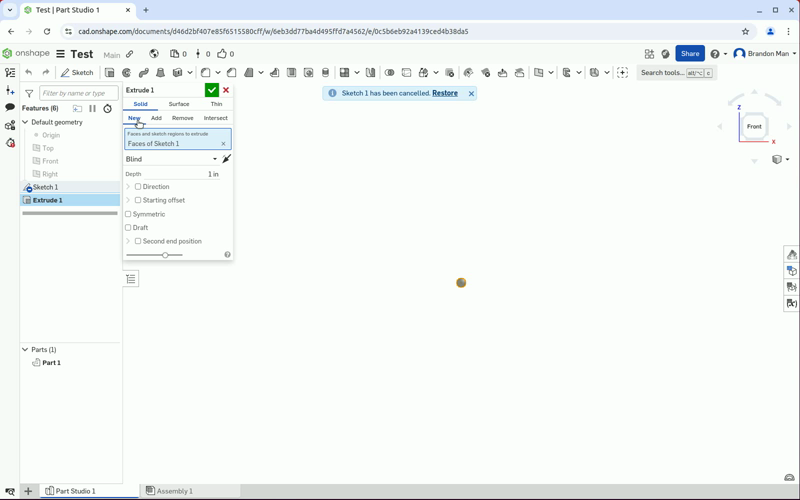
key(tab, 4)
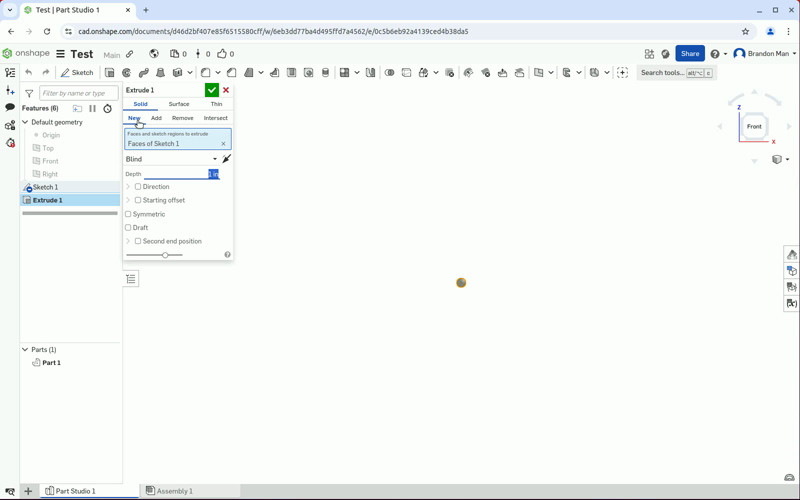
text(43.328)
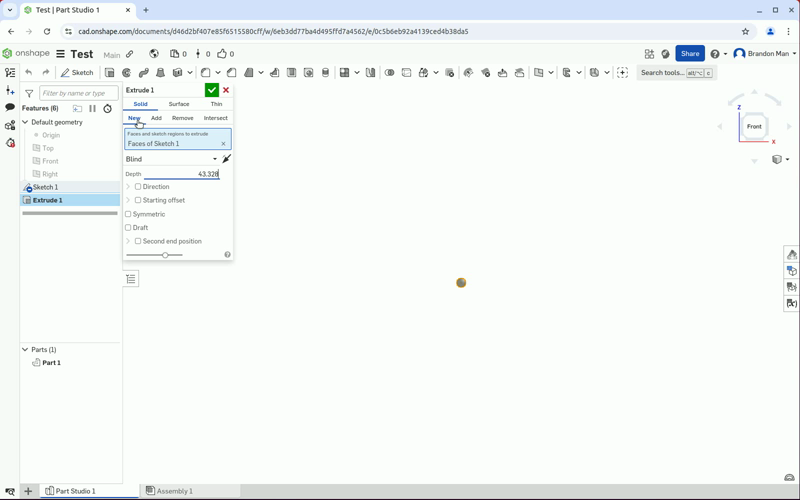
key(tab, 3)
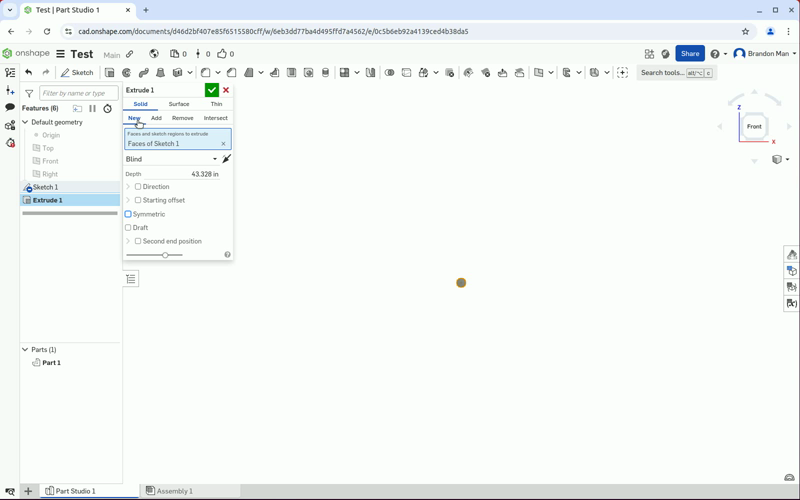
key(space)
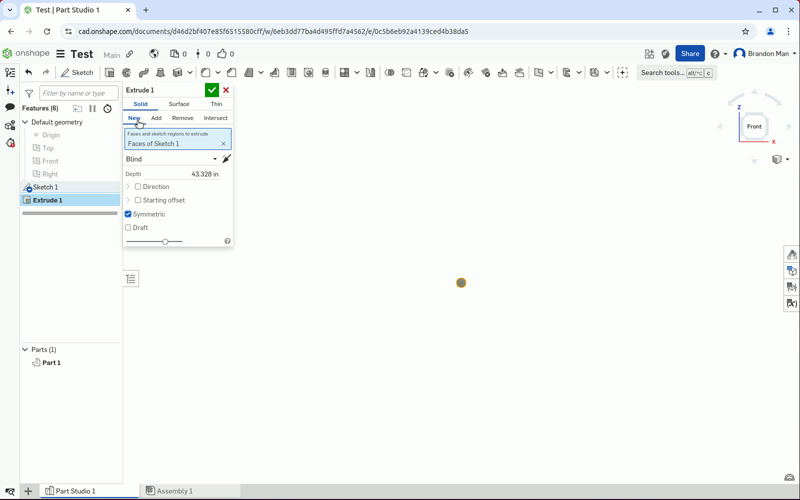
key(enter)
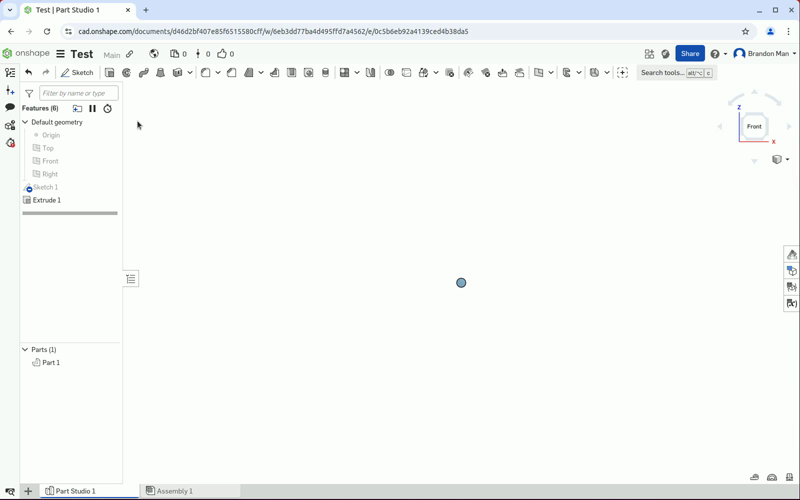
key(shift+h)
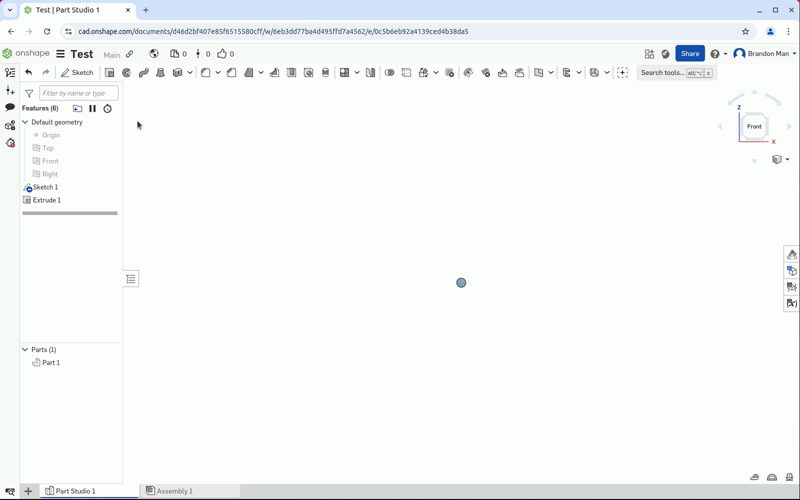
key(shift+h)
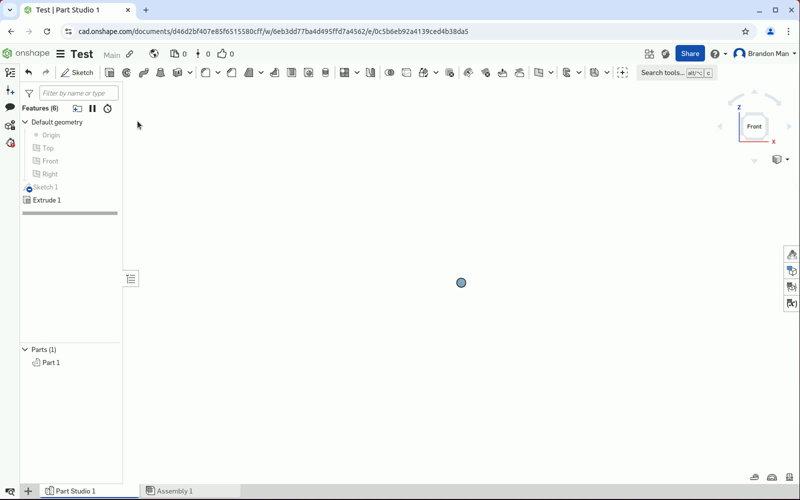
mouse_move(73, 189)
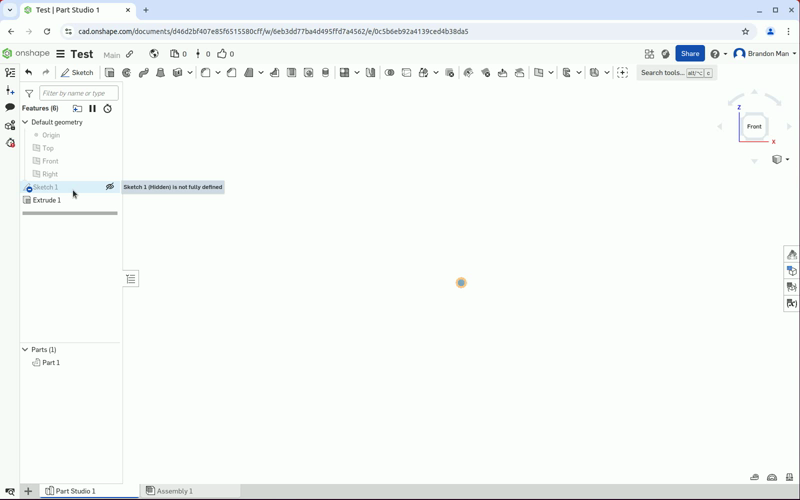
click(73, 189)
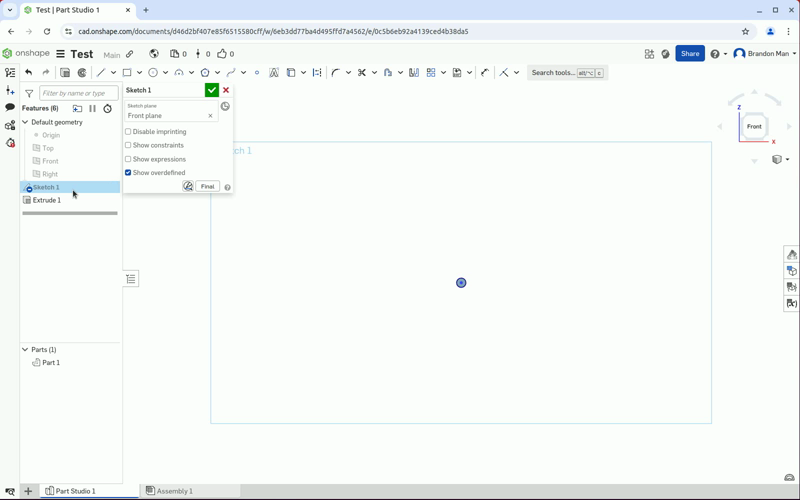
mouse_move(229, 92)
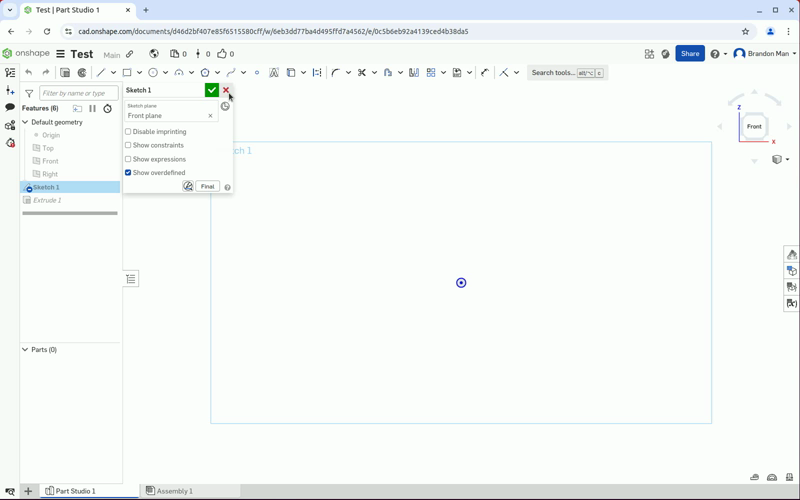
click(229, 92)
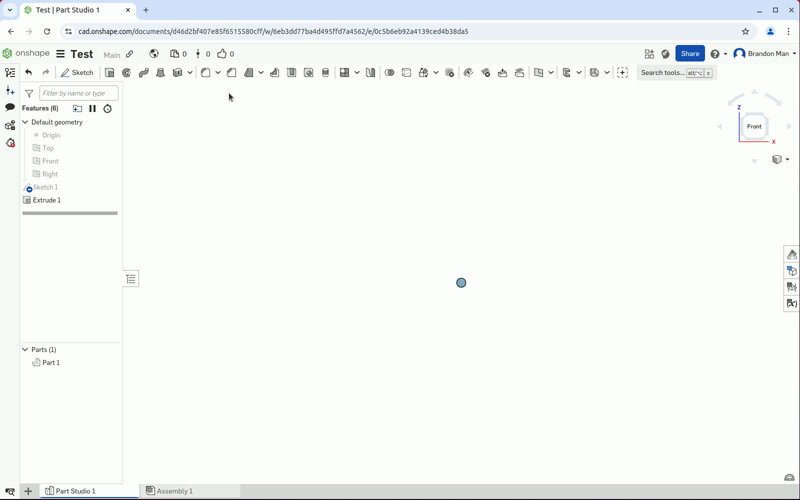
mouse_move(73, 352)
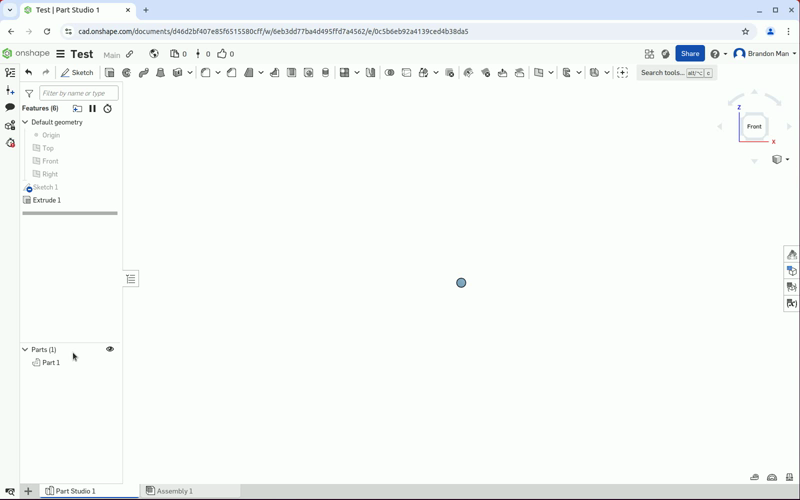
key(y)
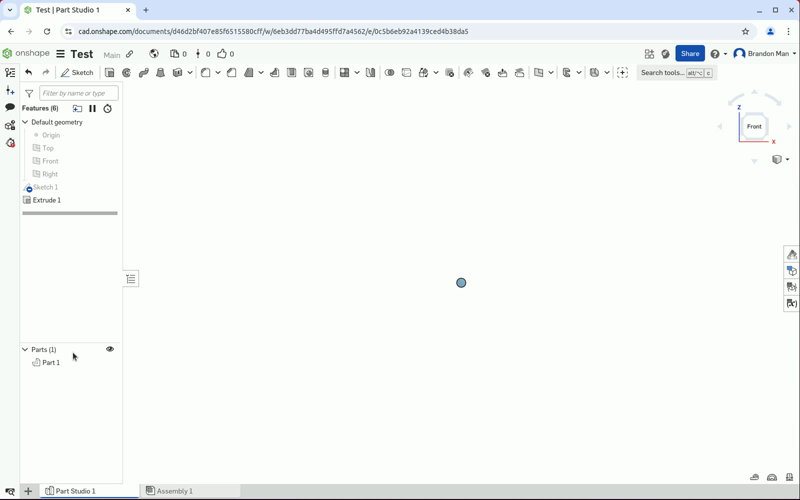
key(shift+p)
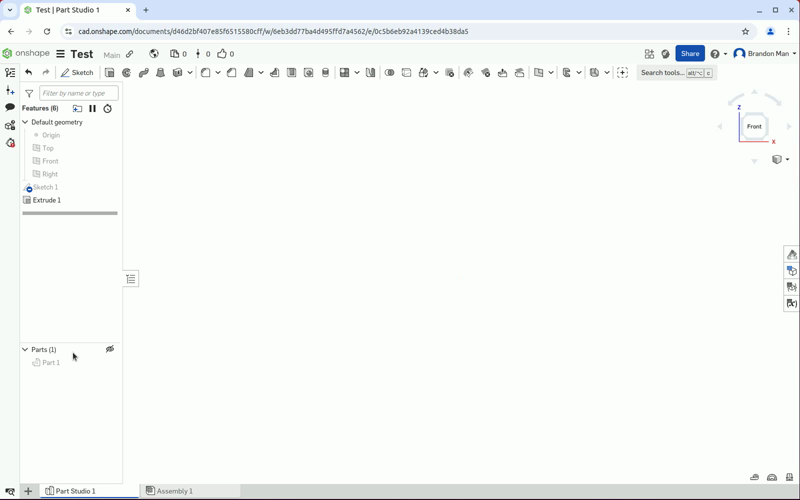
key(space)
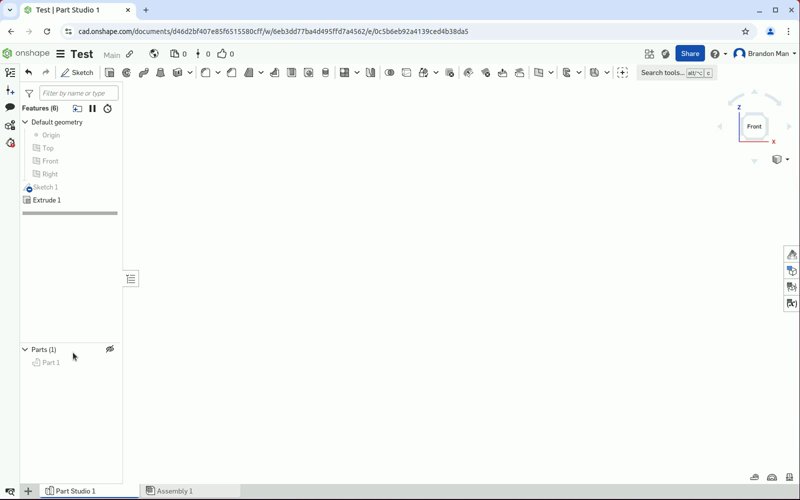
key_down(shift)
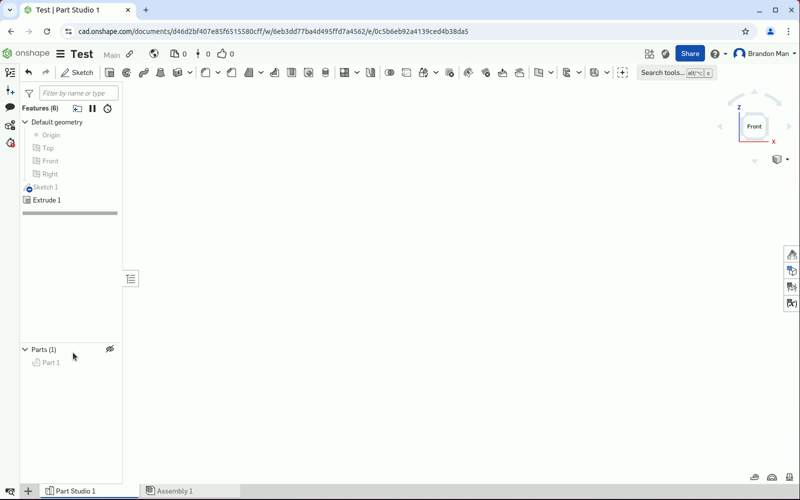
key(down)
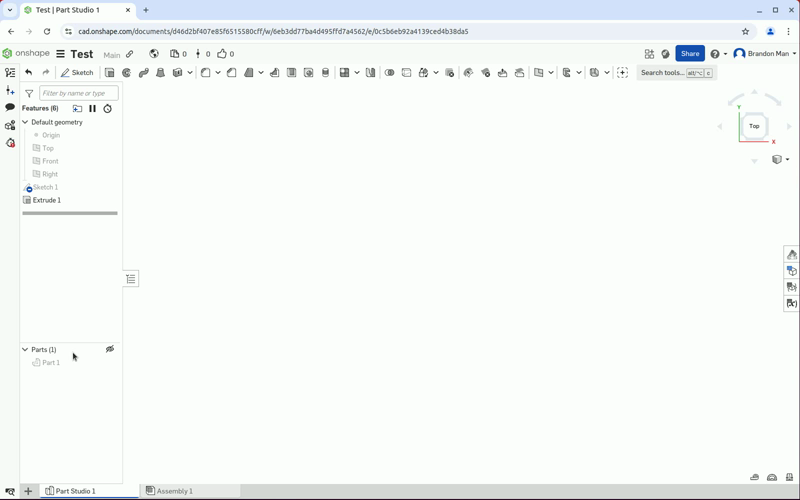
key_up(shift)
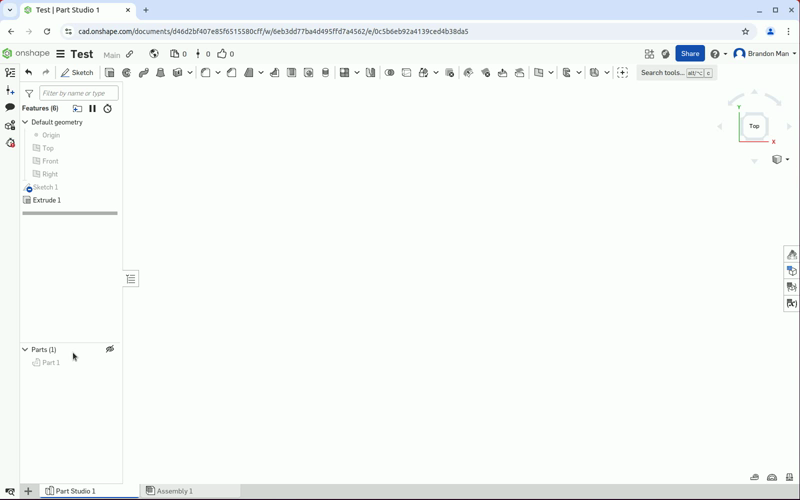
mouse_move(73, 352)
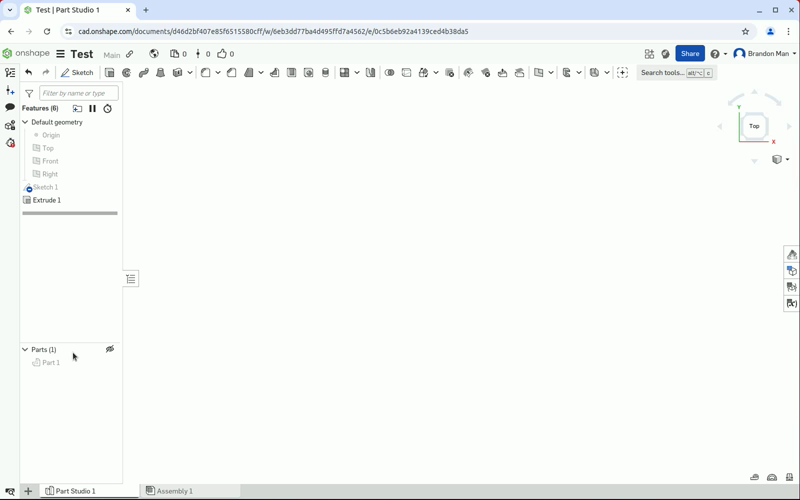
key(shift+y)
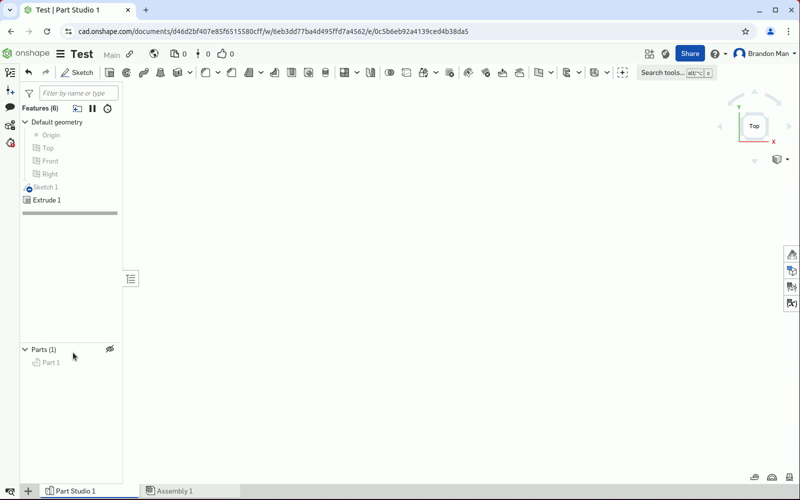
key(shift+s)
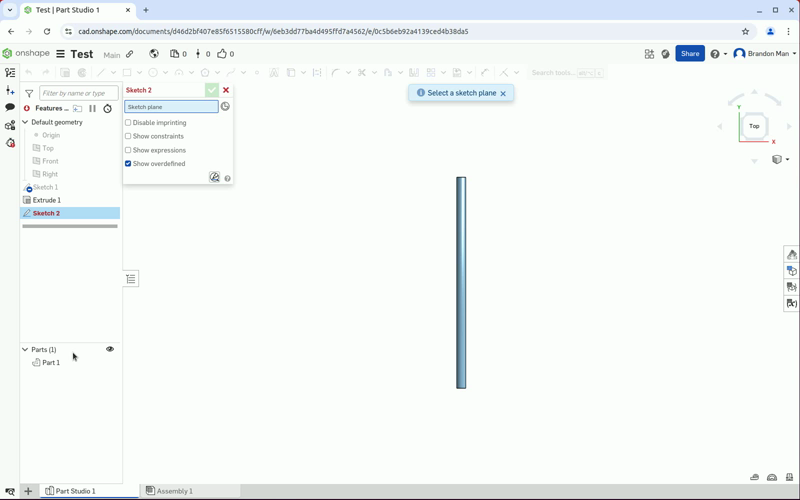
mouse_move(73, 150)
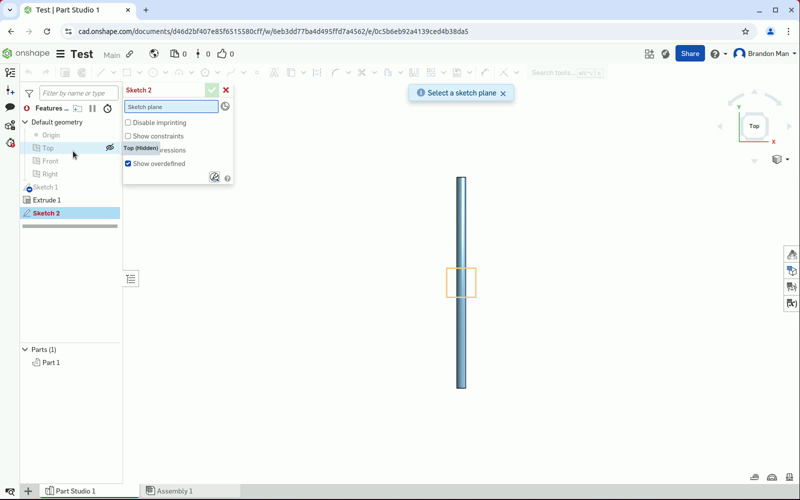
click(73, 150)
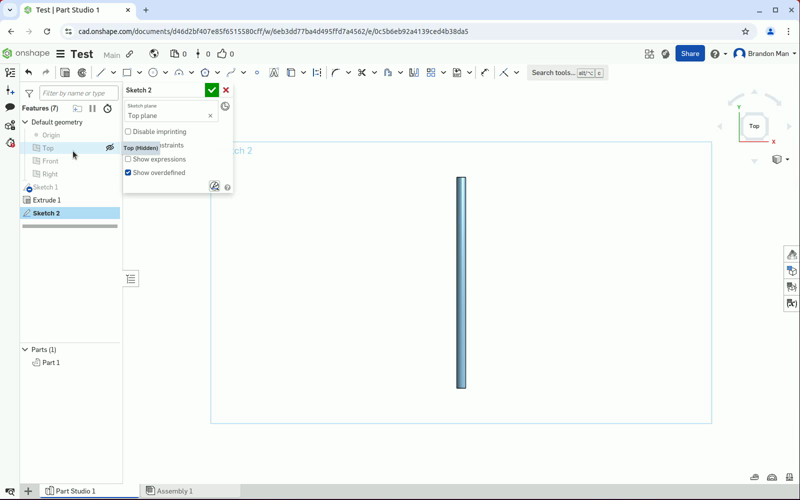
mouse_move(73, 352)
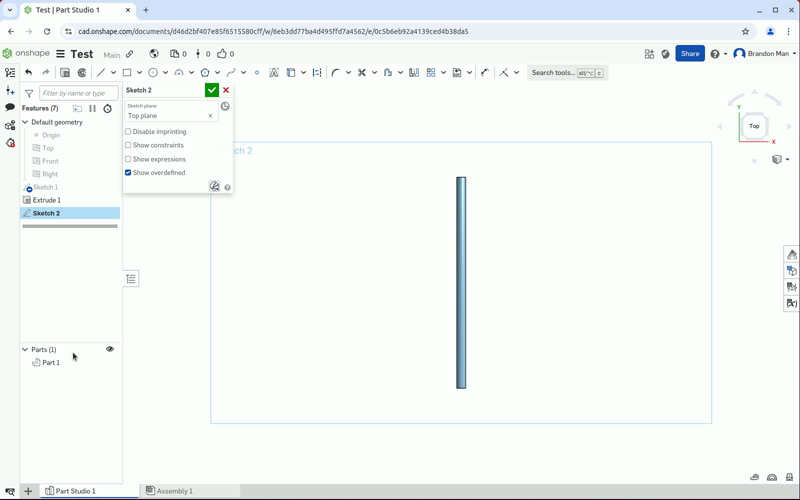
key(y)
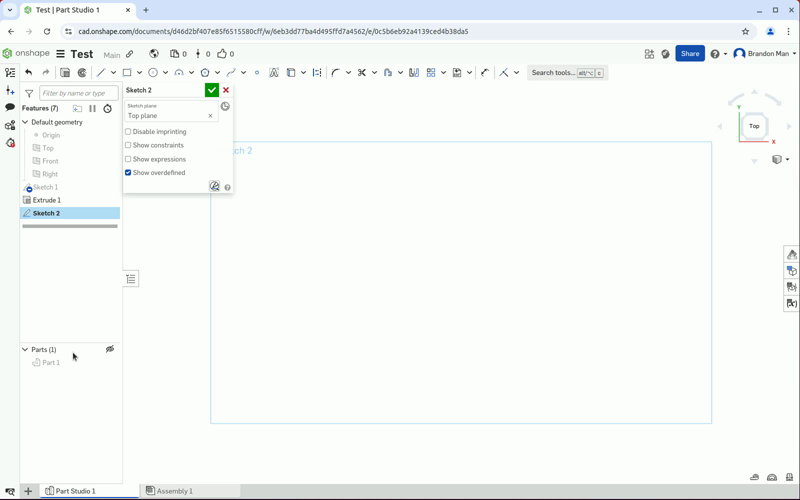
key(l)
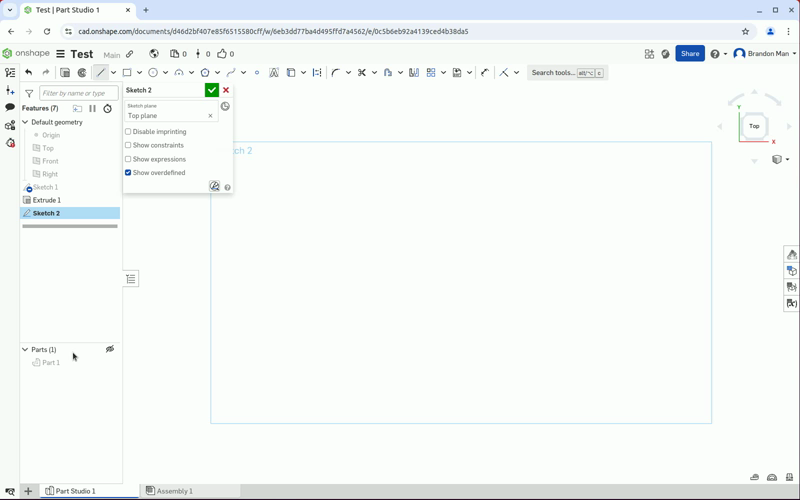
key_down(shift)
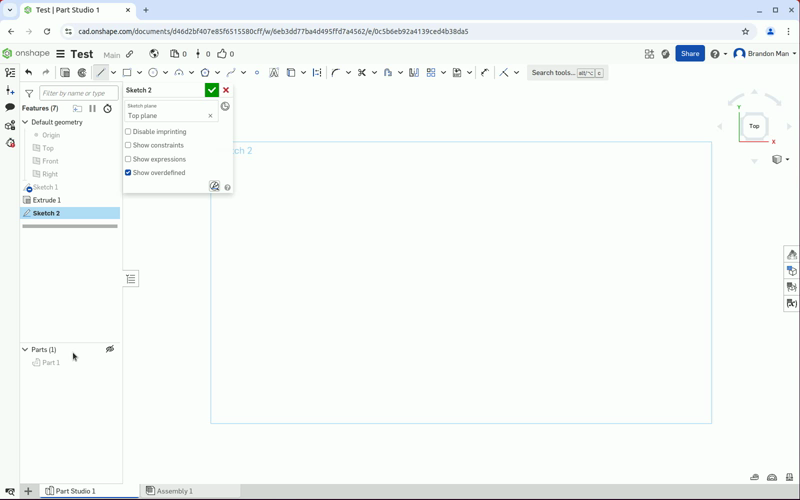
mouse_move(457, 395)
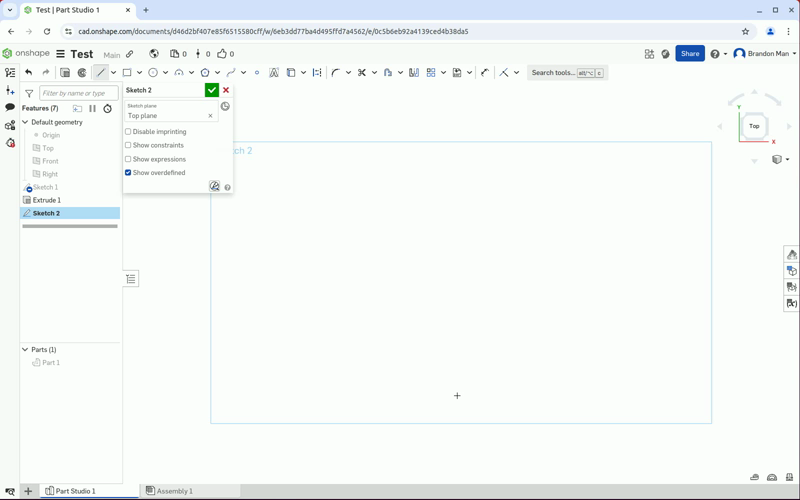
click(457, 395)
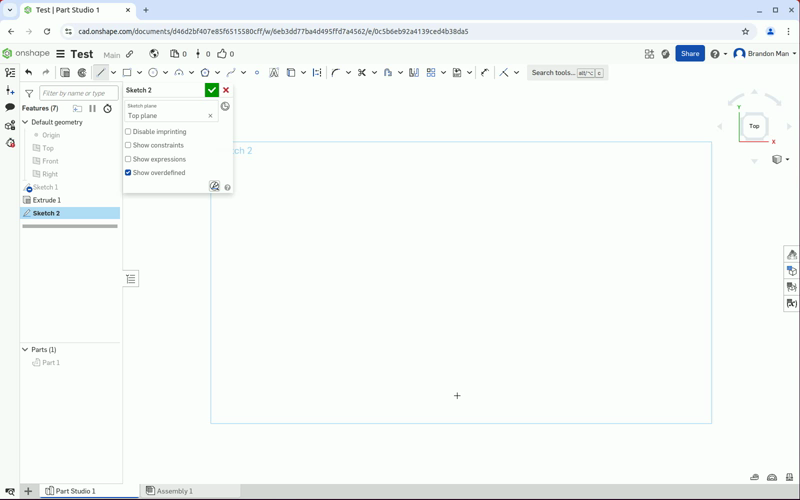
key_up(shift)
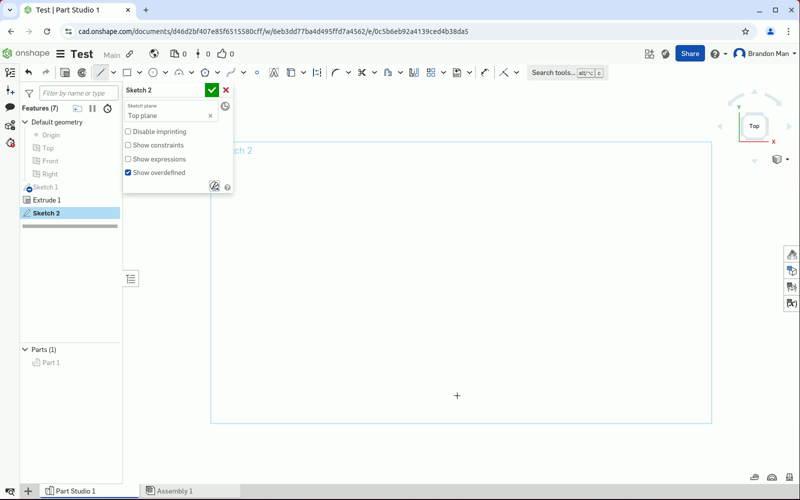
key_down(shift)
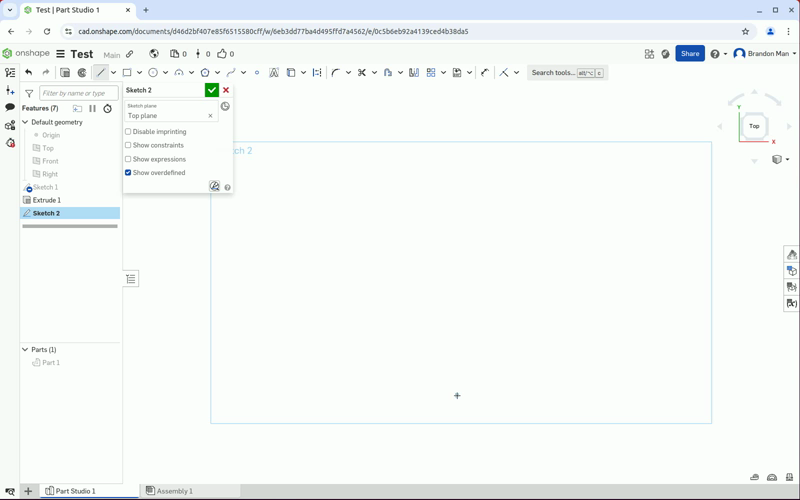
mouse_move(487, 395)
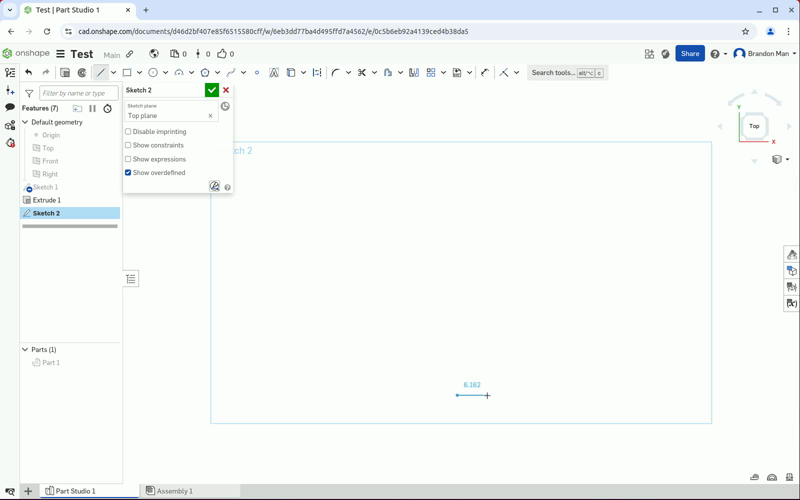
mouse_move(465, 395)
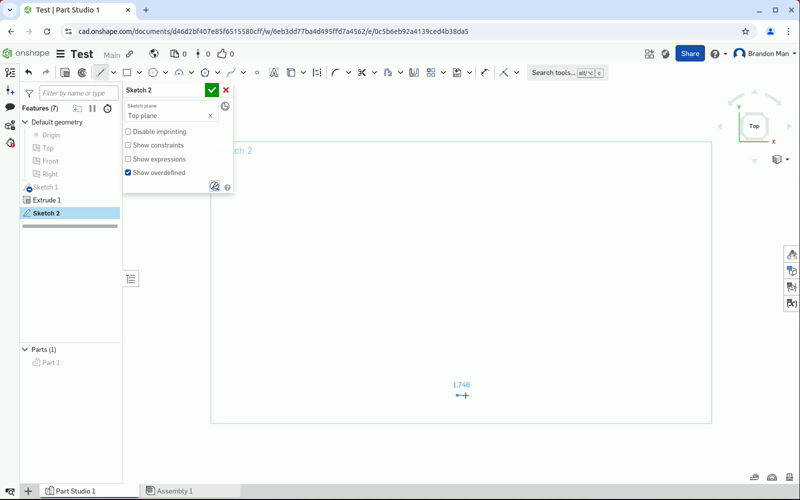
click(465, 395)
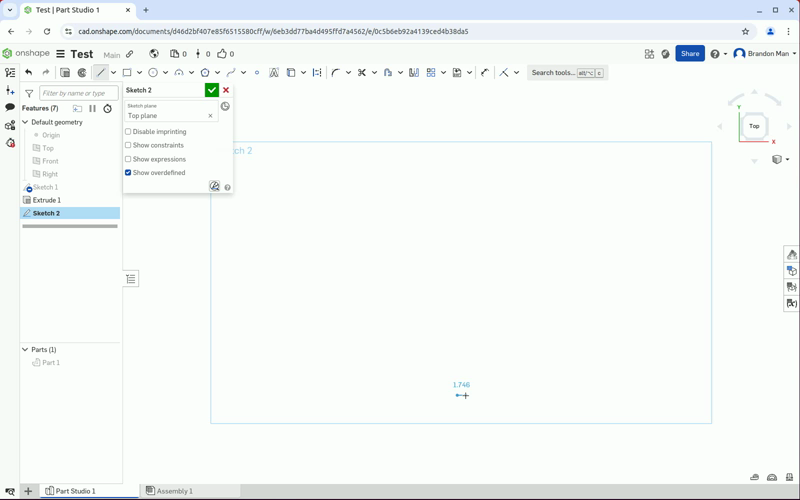
key_up(shift)
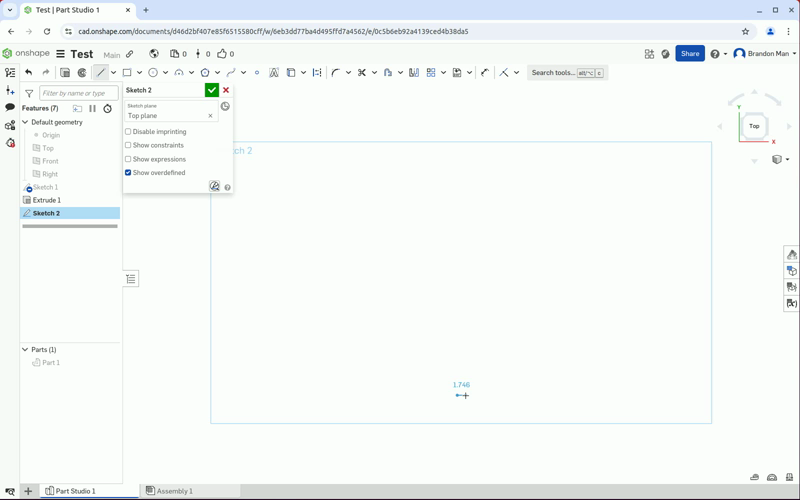
key_down(shift)
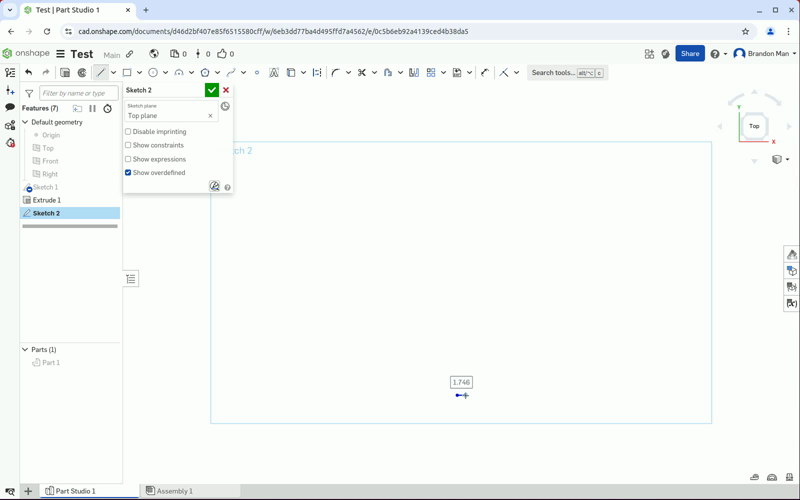
mouse_move(495, 395)
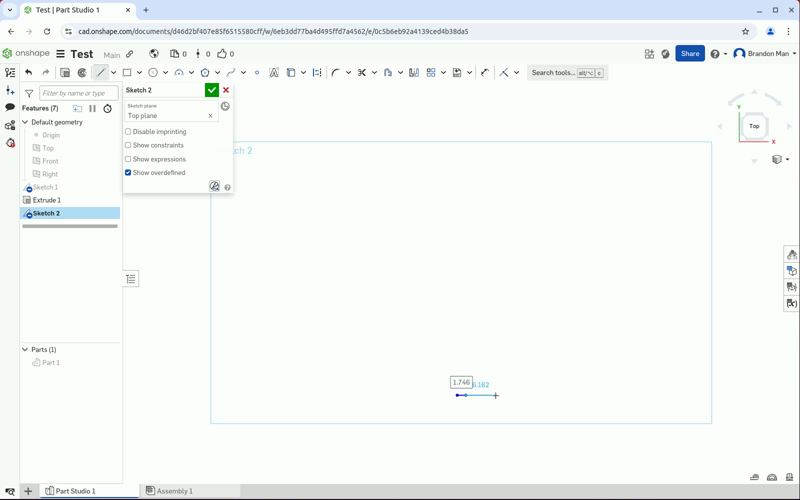
mouse_move(465, 387)
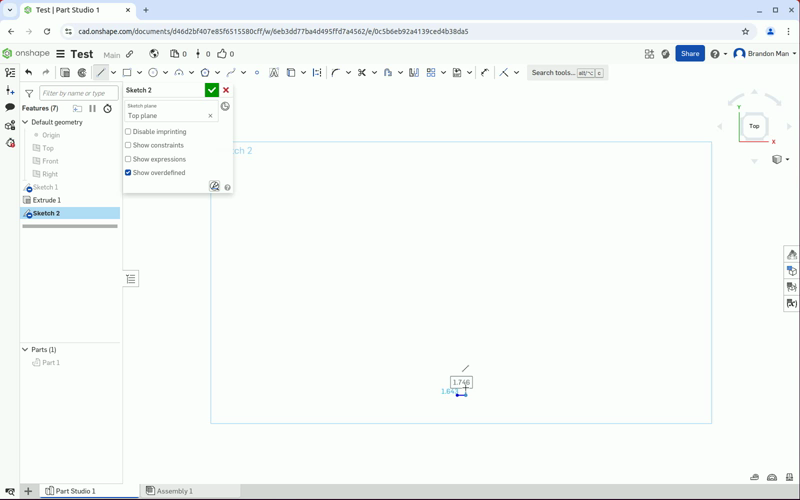
click(465, 387)
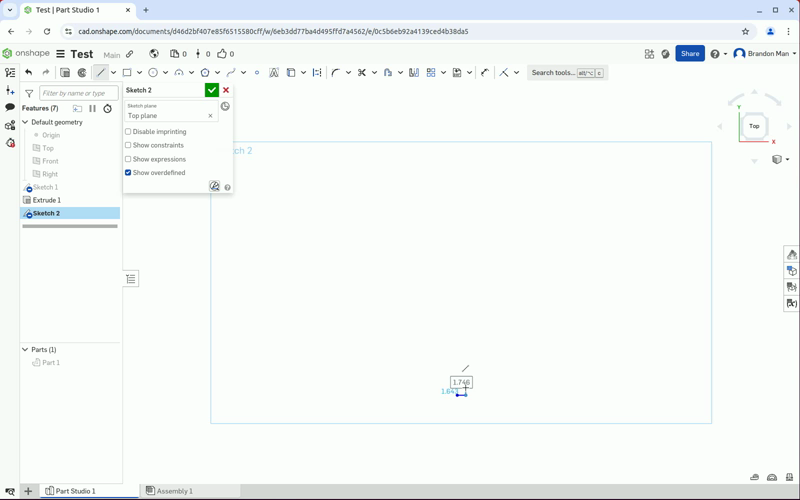
key_up(shift)
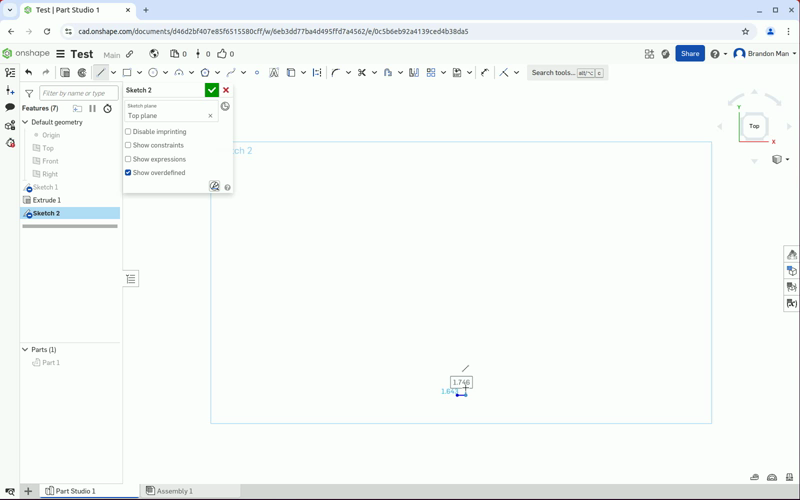
key_down(shift)
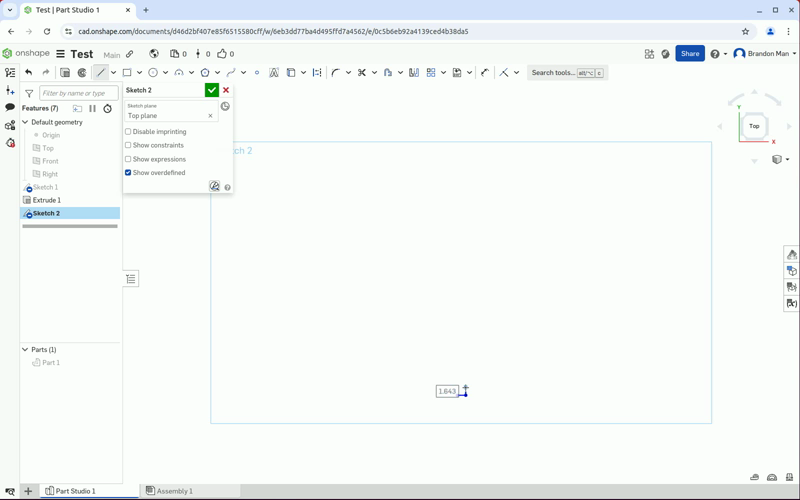
mouse_move(495, 387)
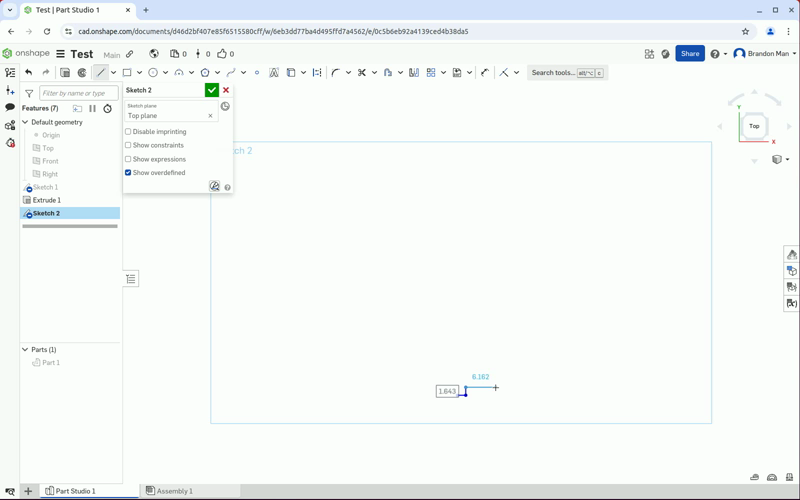
mouse_move(457, 387)
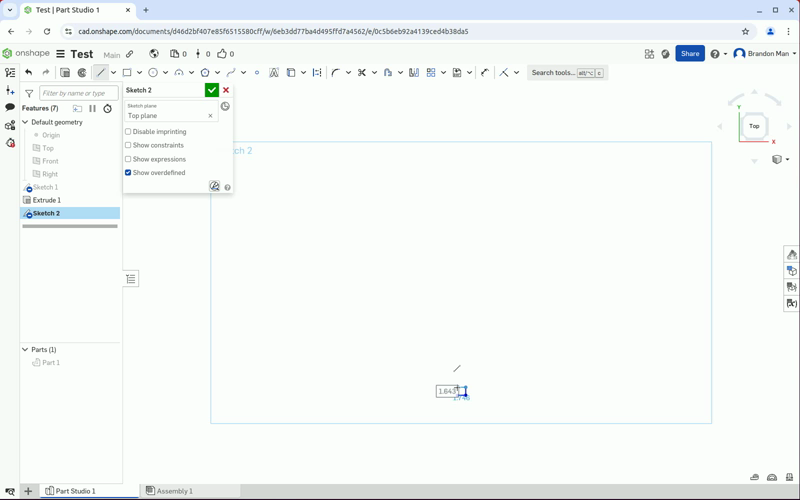
click(457, 387)
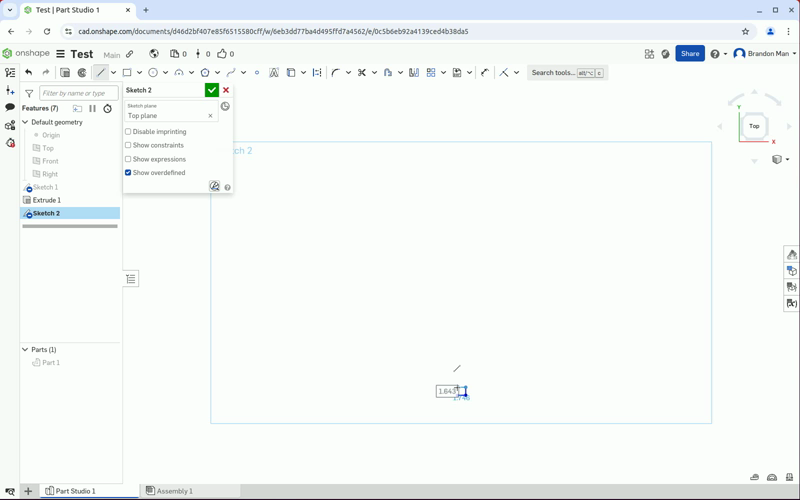
key_up(shift)
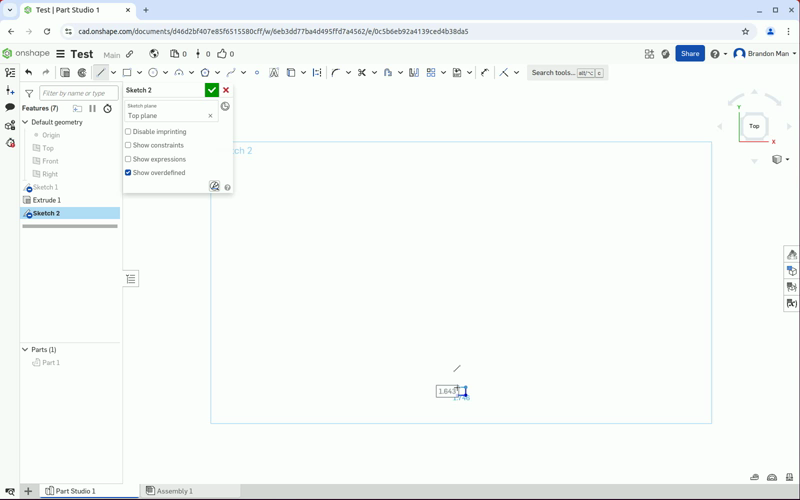
mouse_move(487, 387)
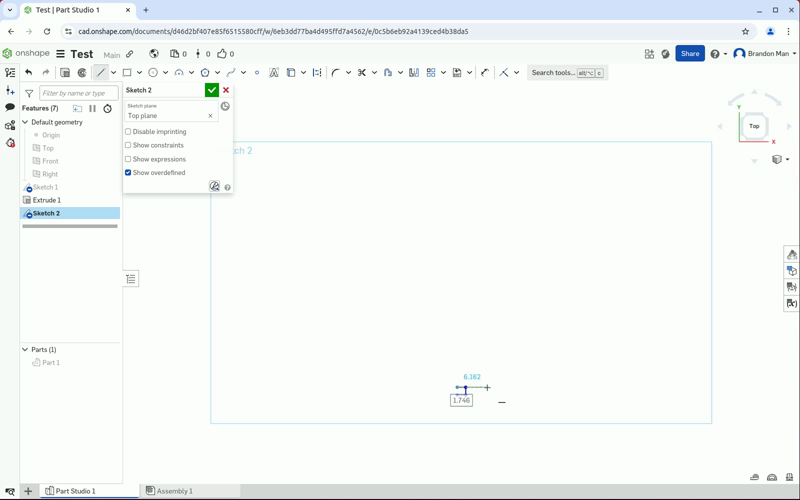
key_down(shift)
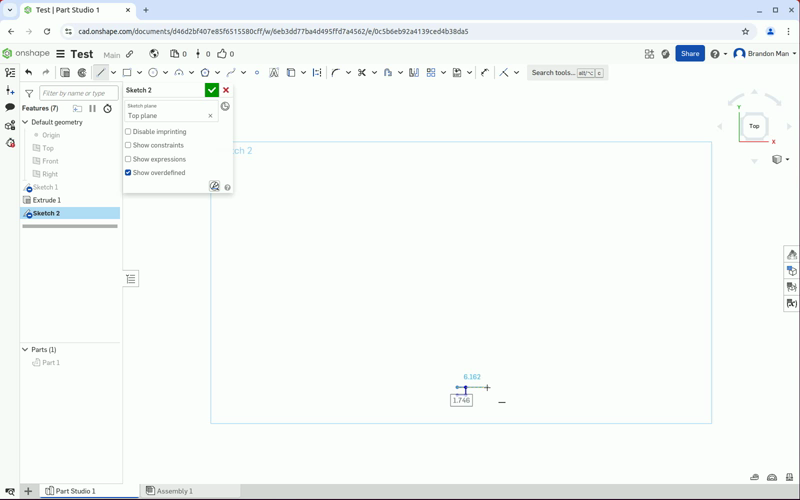
mouse_move(457, 395)
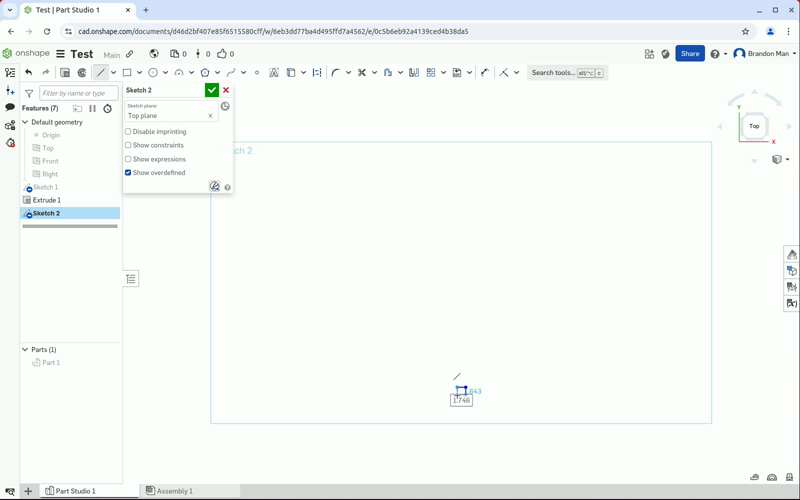
key_up(shift)
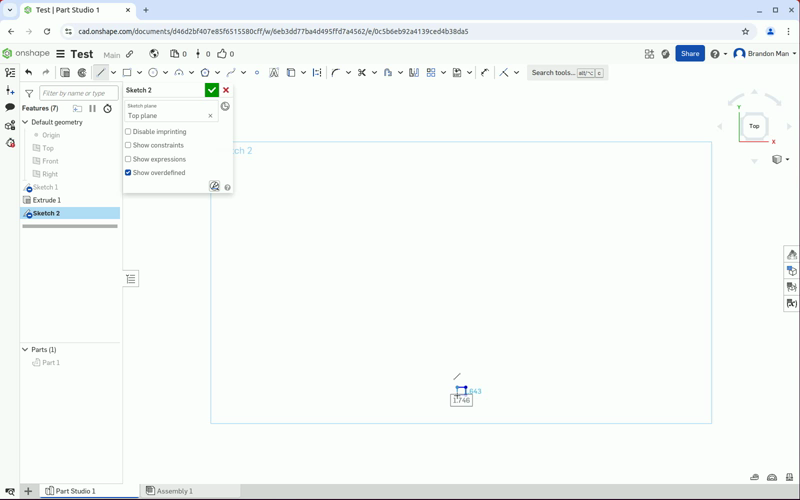
click(457, 395)
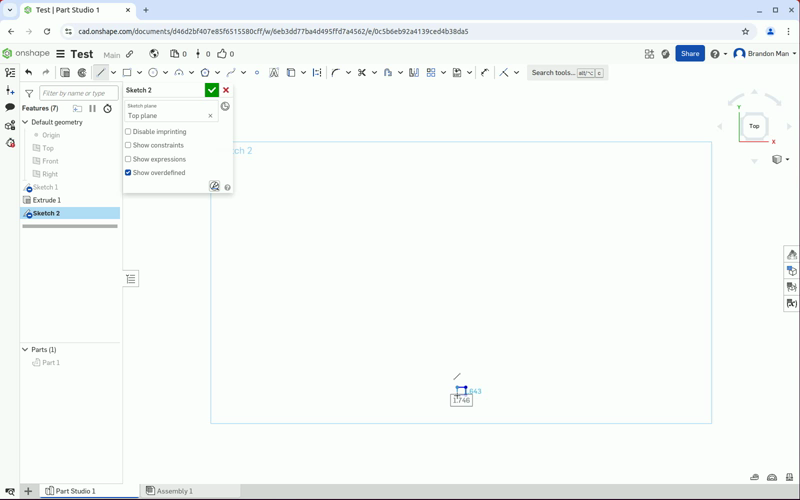
key(esc)
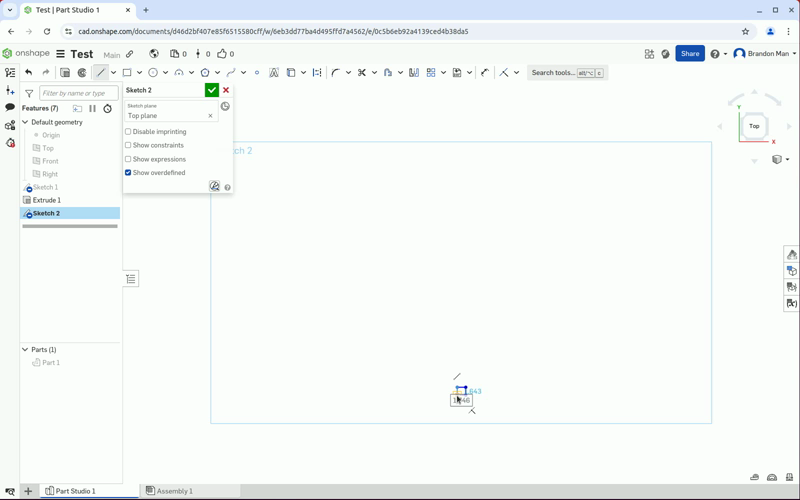
mouse_move(461, 392)
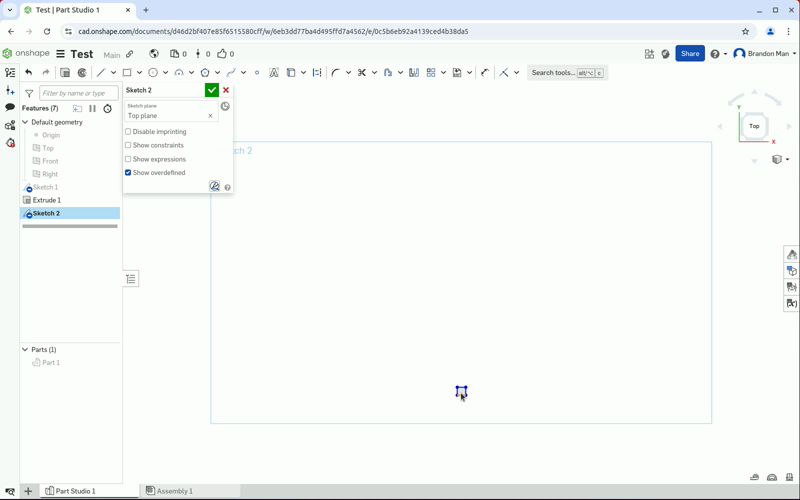
scroll(6)
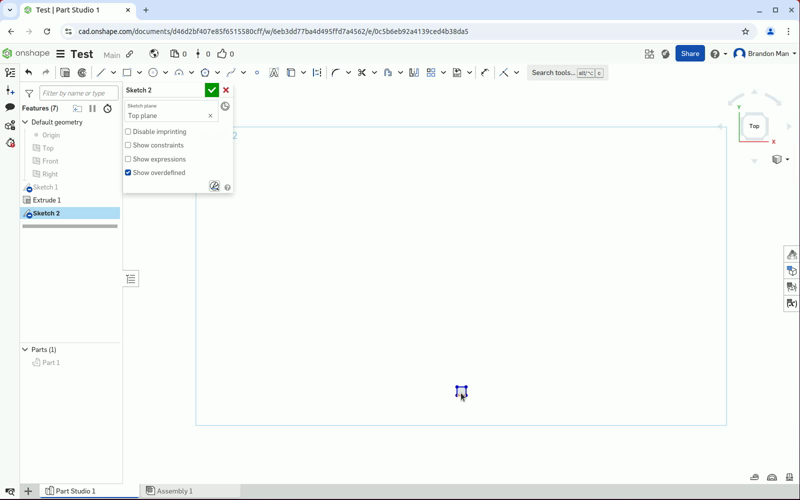
scroll(6)
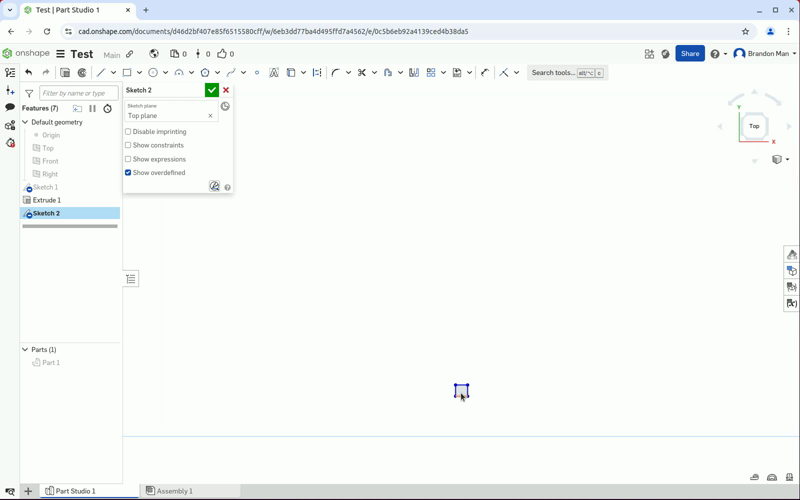
scroll(6)
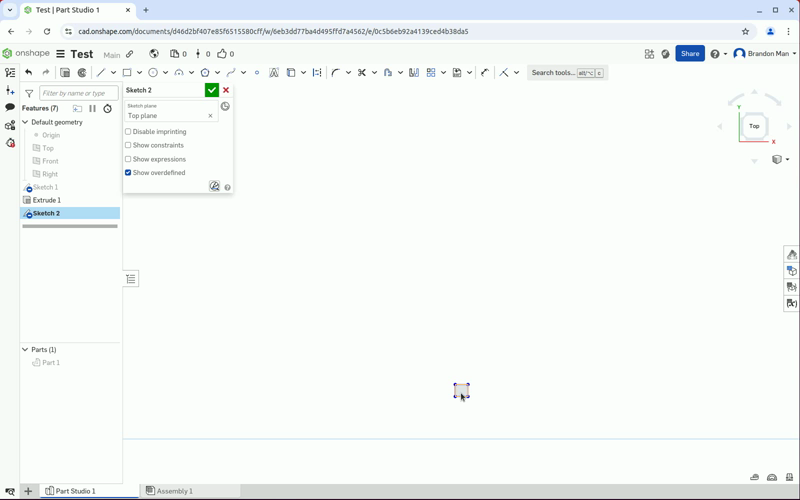
scroll(6)
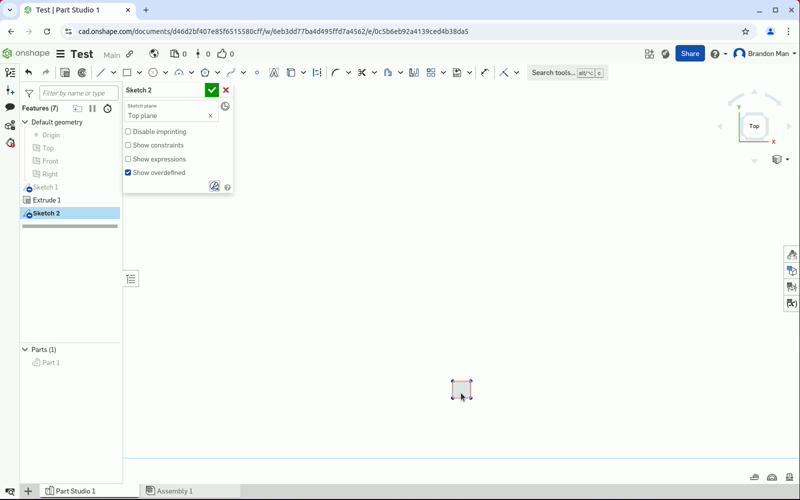
scroll(6)
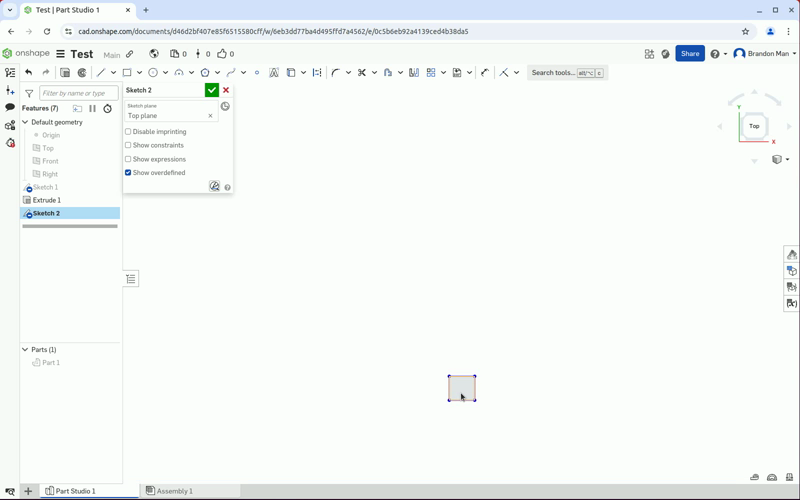
scroll(6)
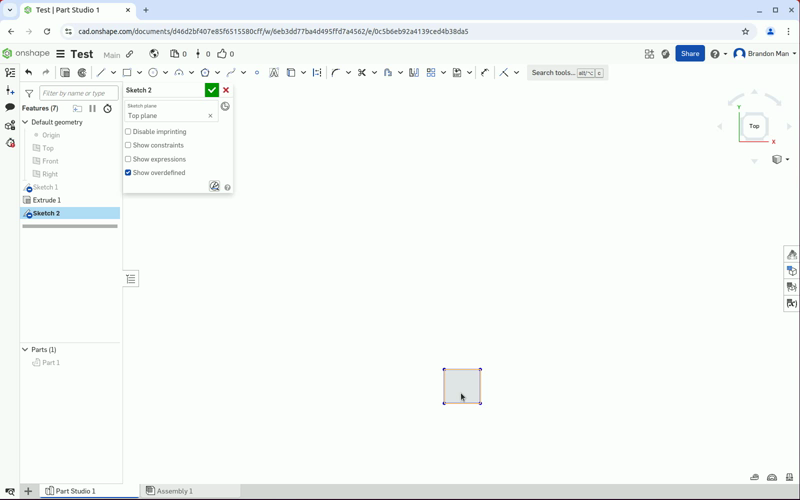
scroll(6)
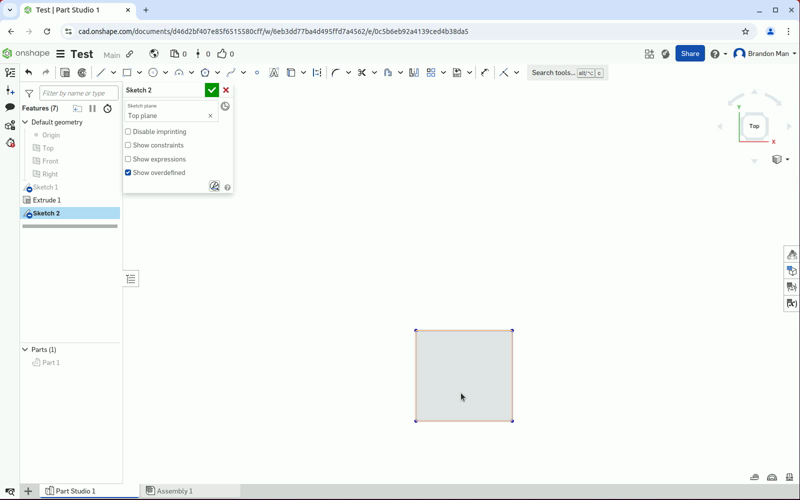
click(461, 392)
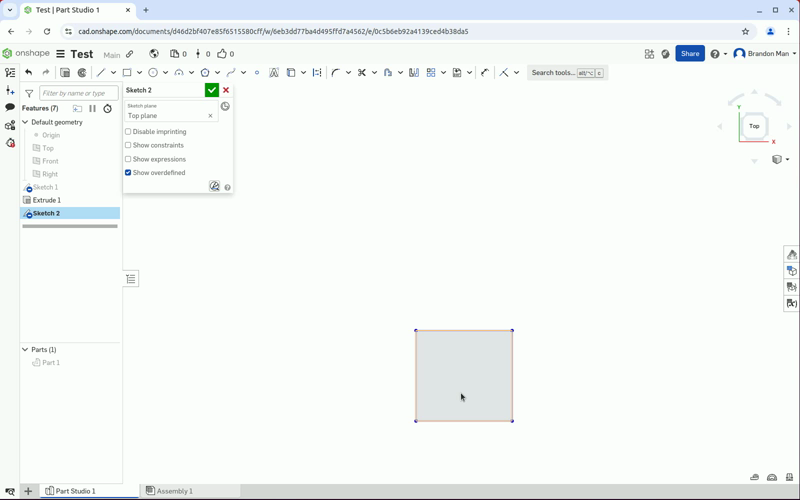
scroll(-6)
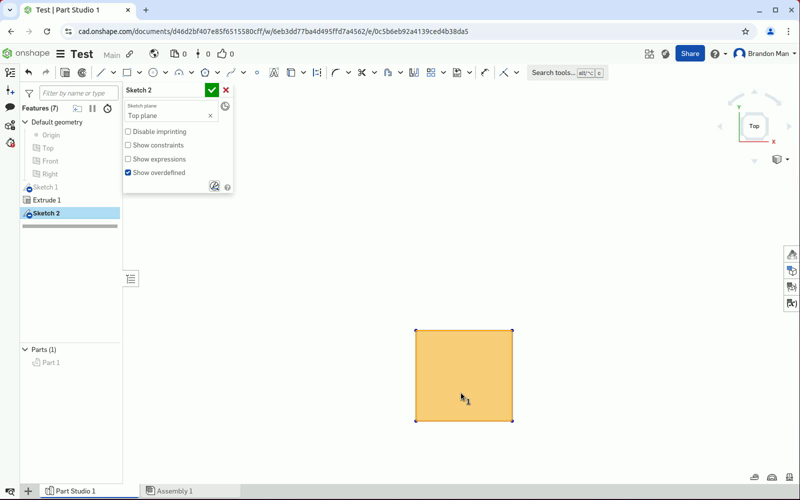
scroll(-6)
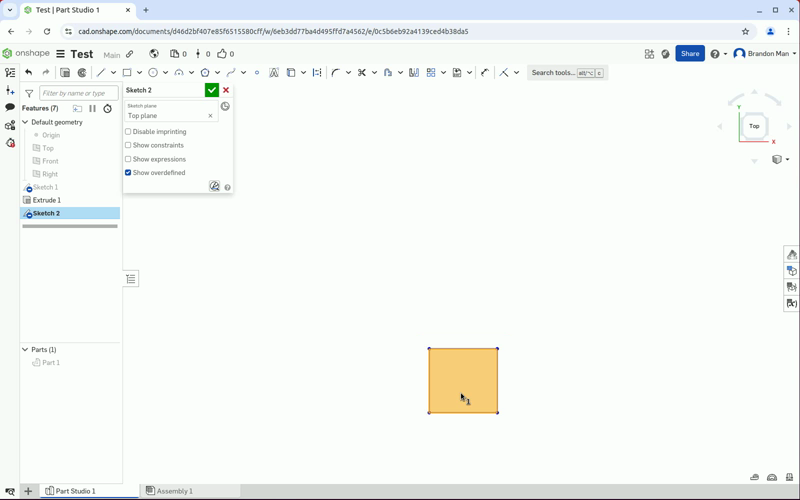
scroll(-6)
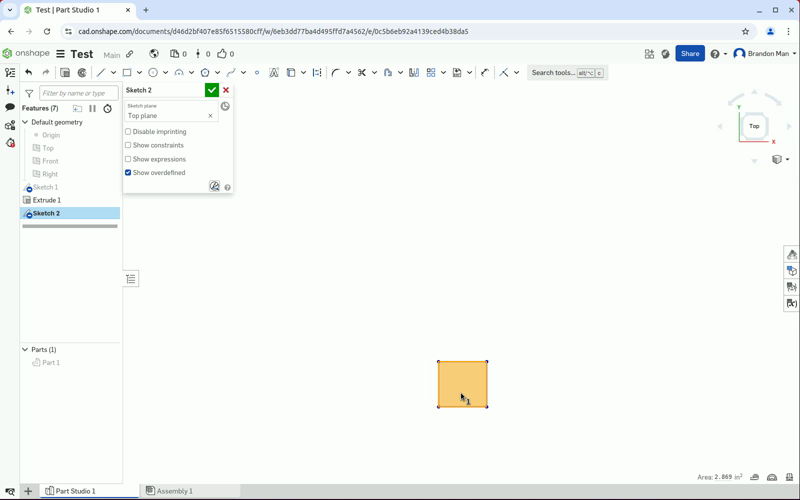
scroll(-6)
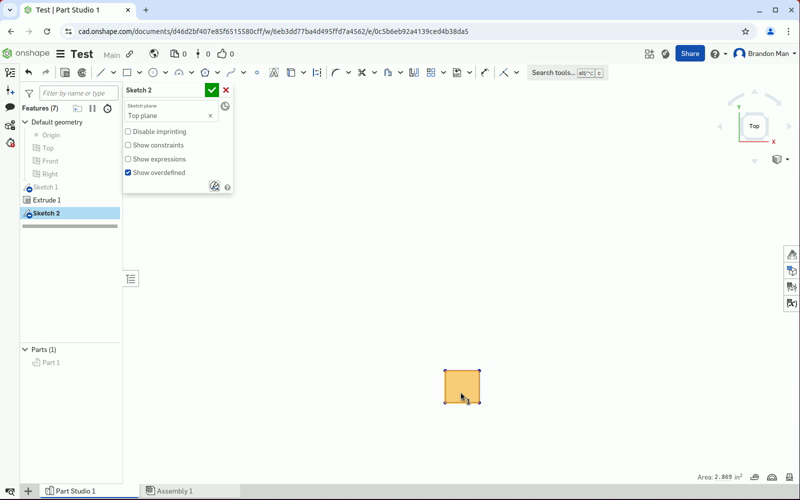
scroll(-6)
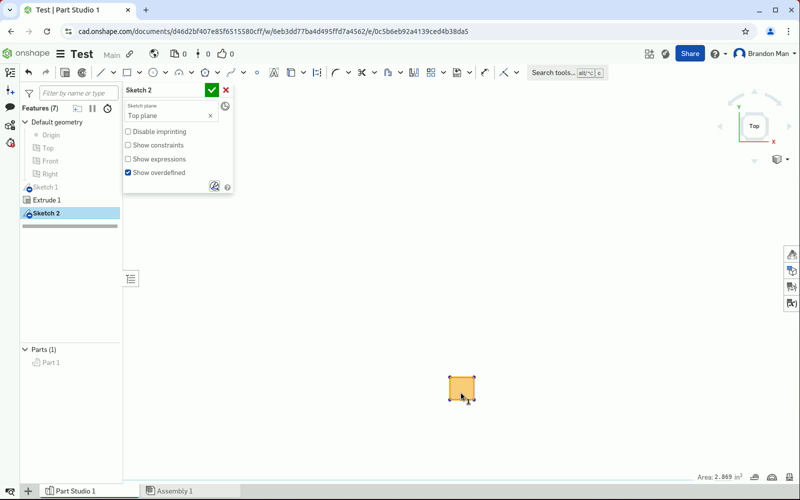
scroll(-6)
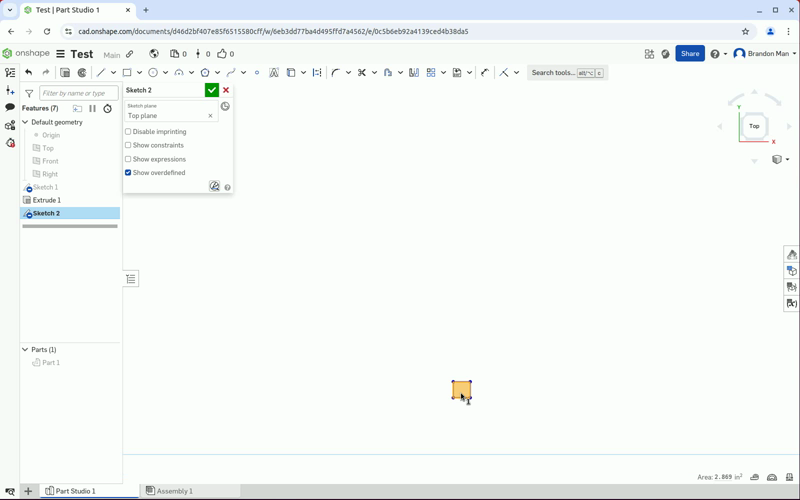
scroll(-6)
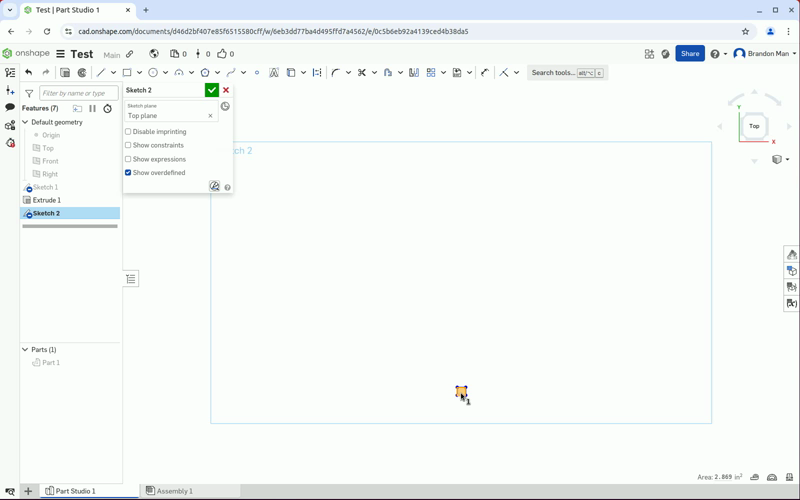
mouse_move(73, 352)
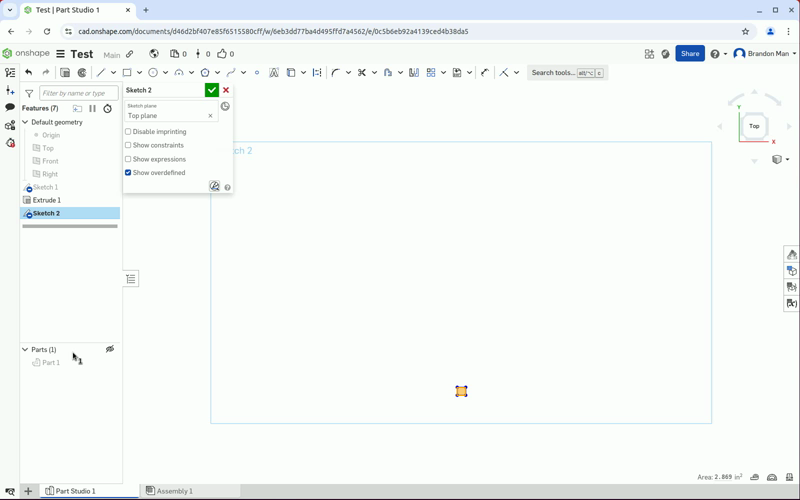
key(shift+y)
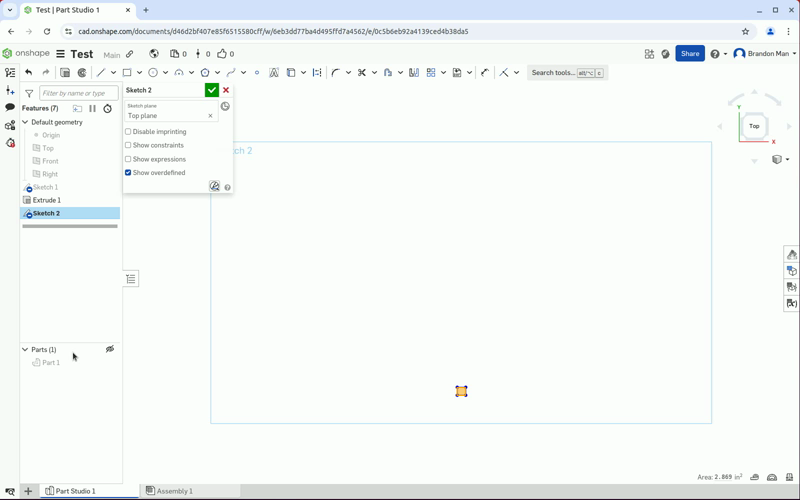
key(shift+e)
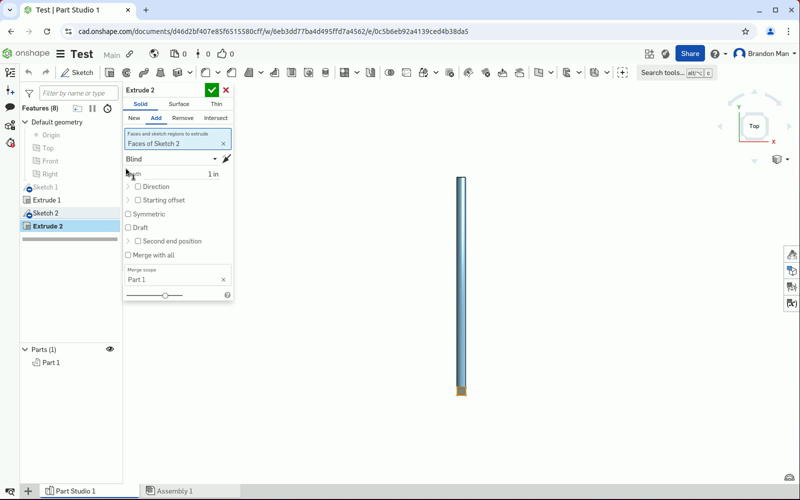
mouse_move(143, 106)
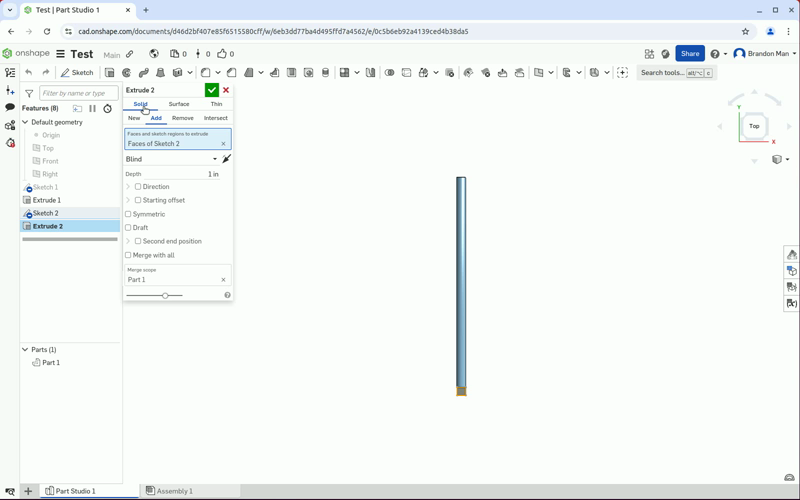
click(143, 106)
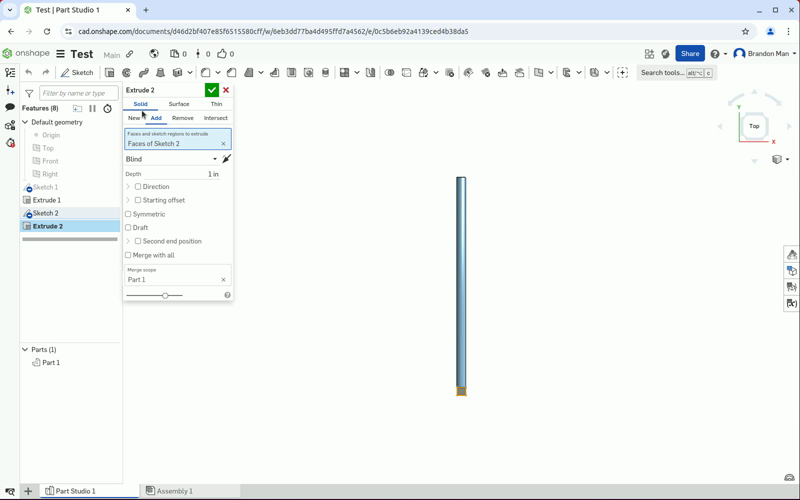
mouse_move(137, 120)
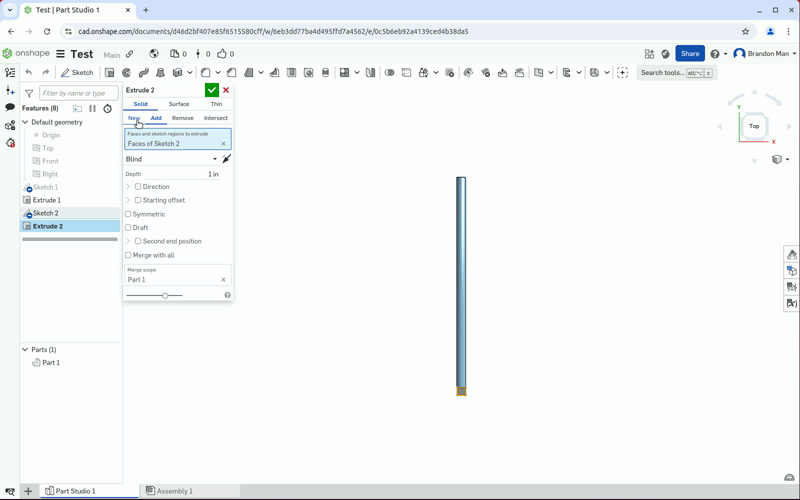
click(137, 120)
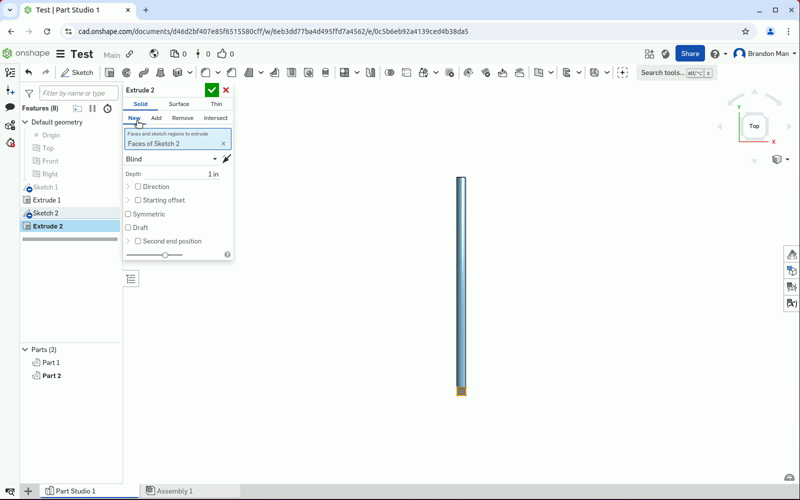
key(tab, 4)
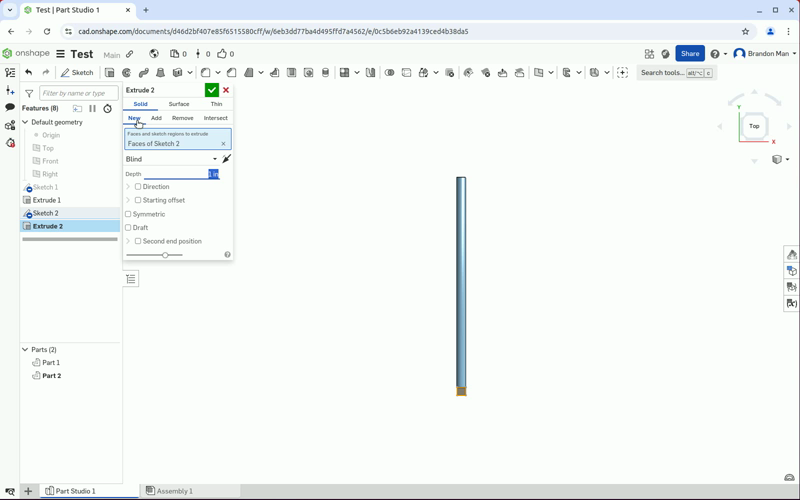
text(0.482)
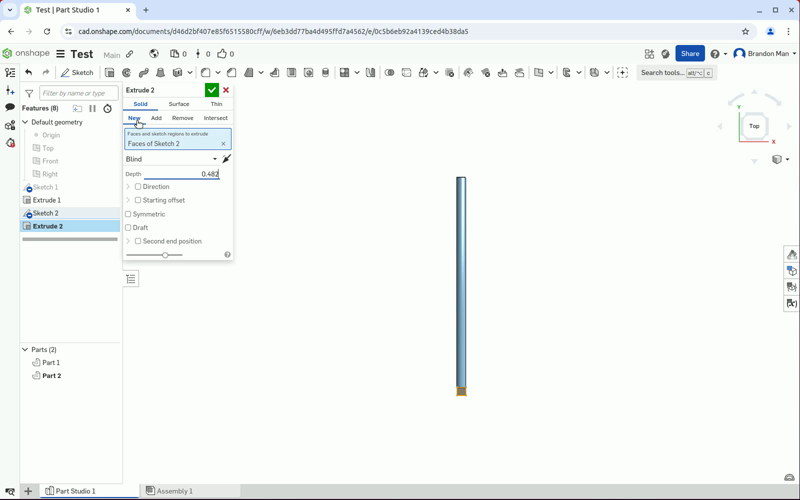
key(tab, 3)
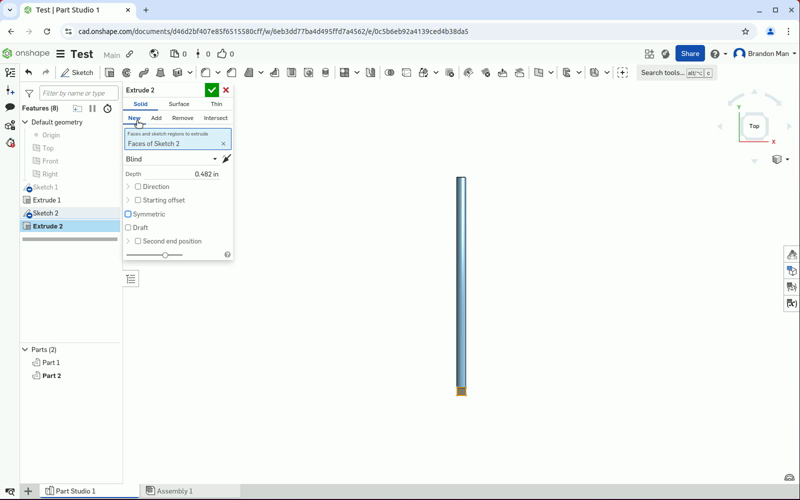
key(space)
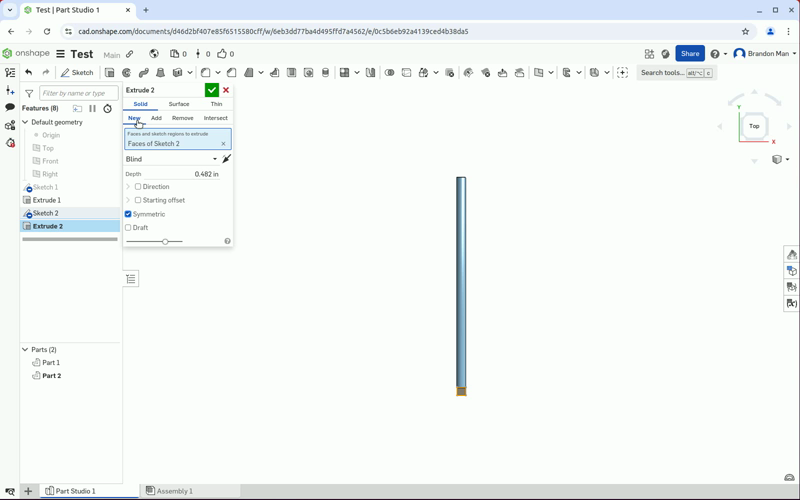
key(enter)
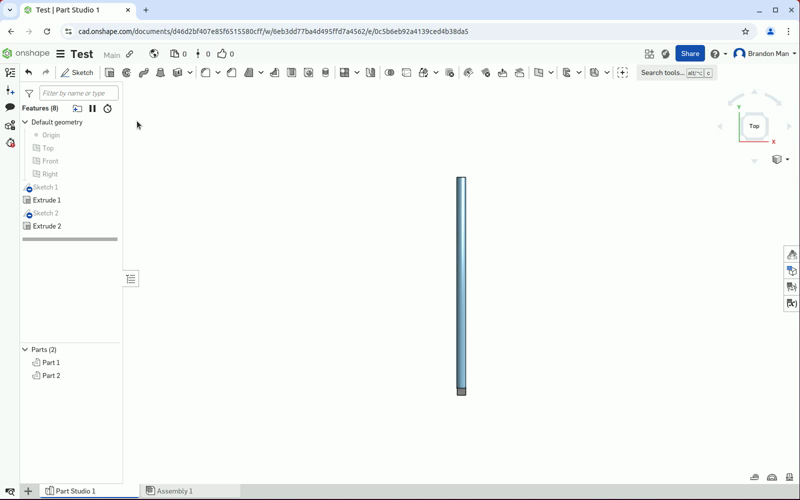
key(shift+h)
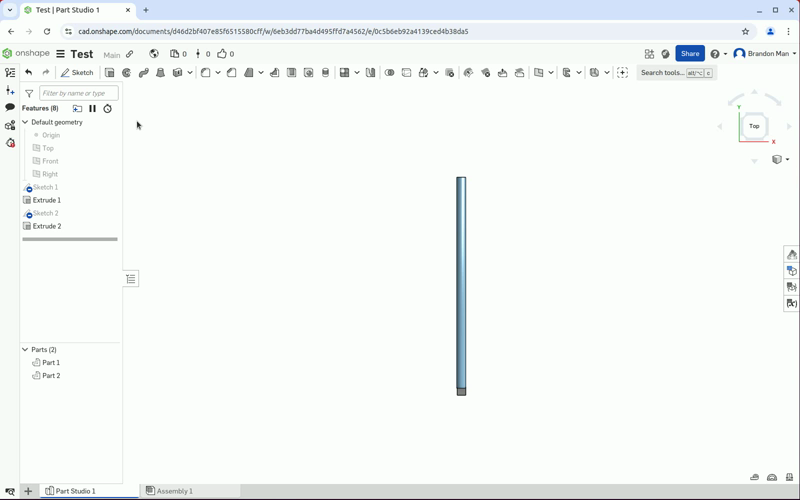
key(shift+h)
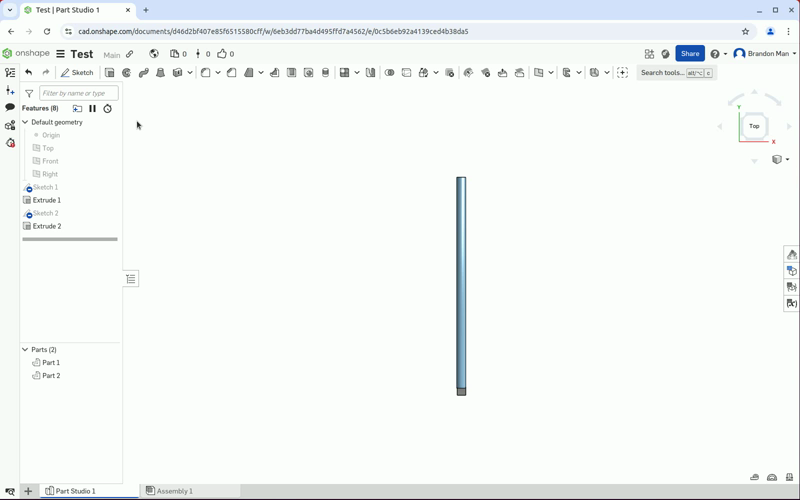
mouse_move(73, 189)
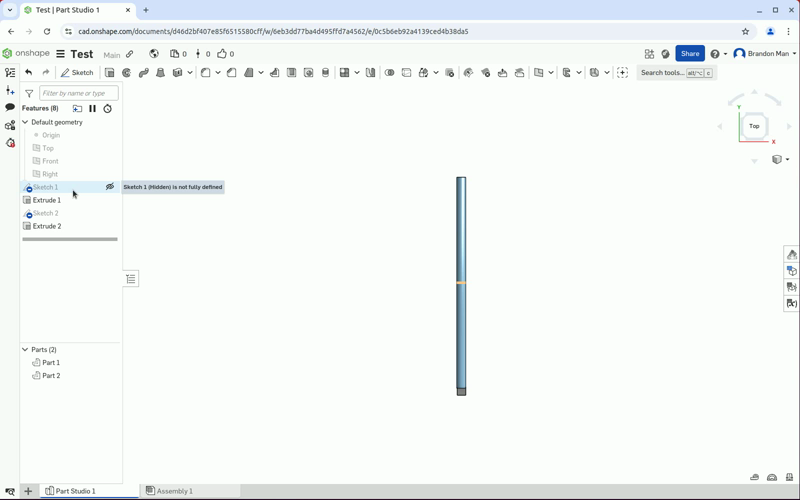
click(73, 189)
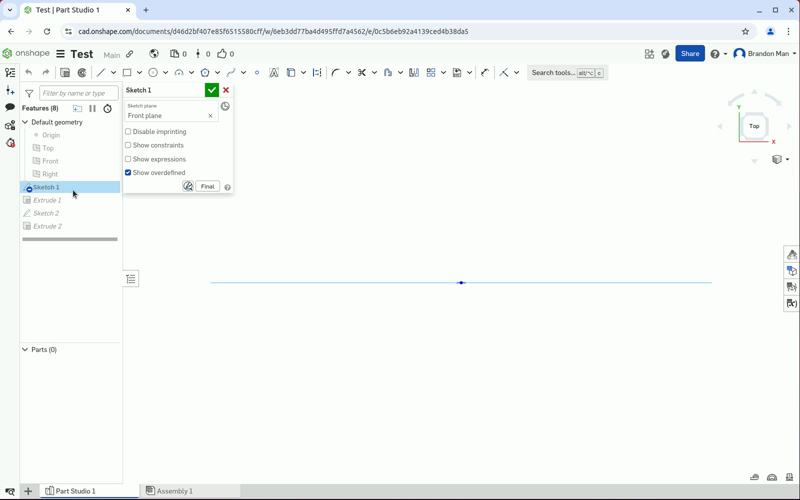
mouse_move(229, 92)
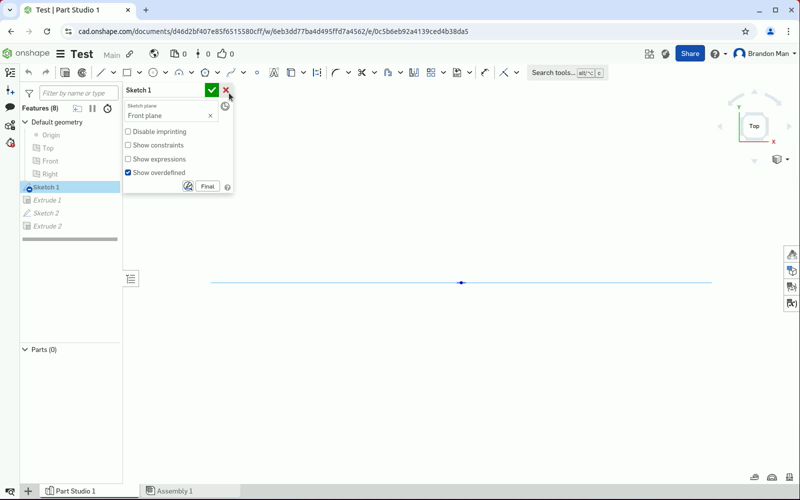
click(229, 92)
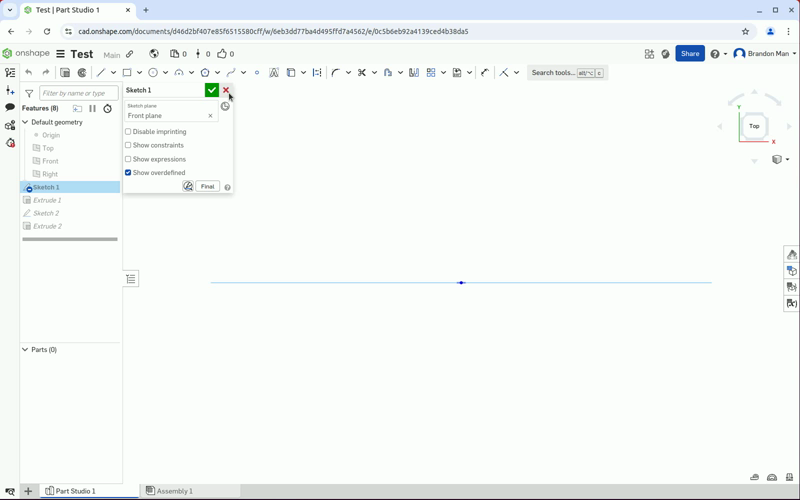
key(shift+s)
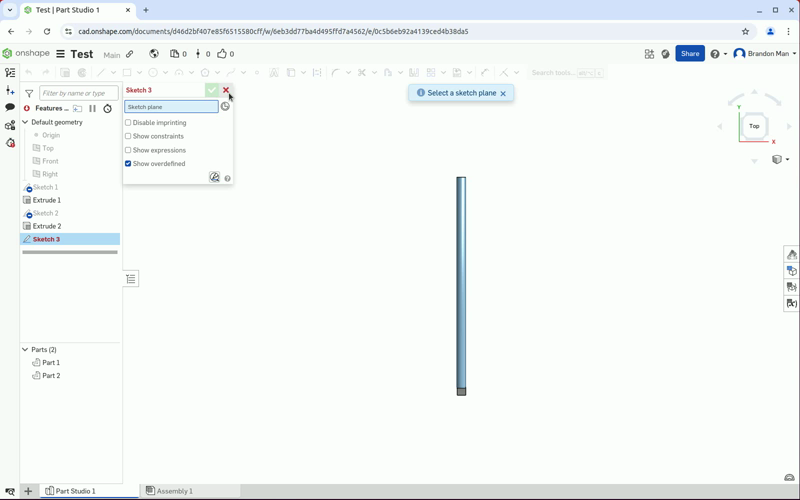
mouse_move(73, 150)
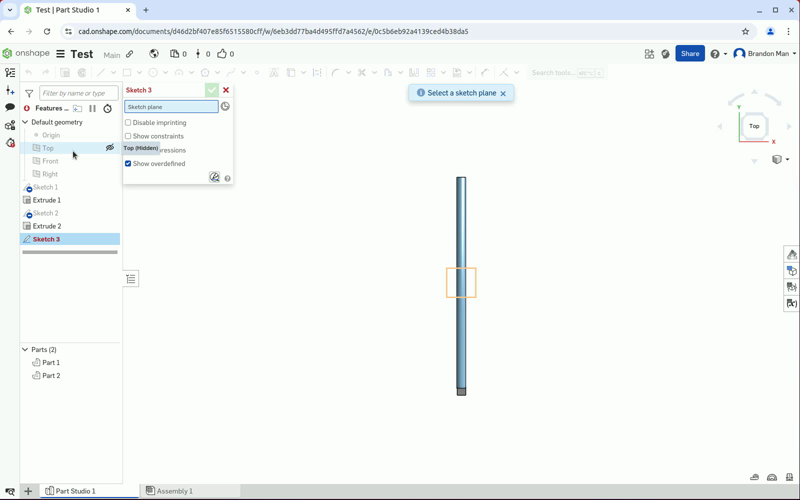
click(73, 150)
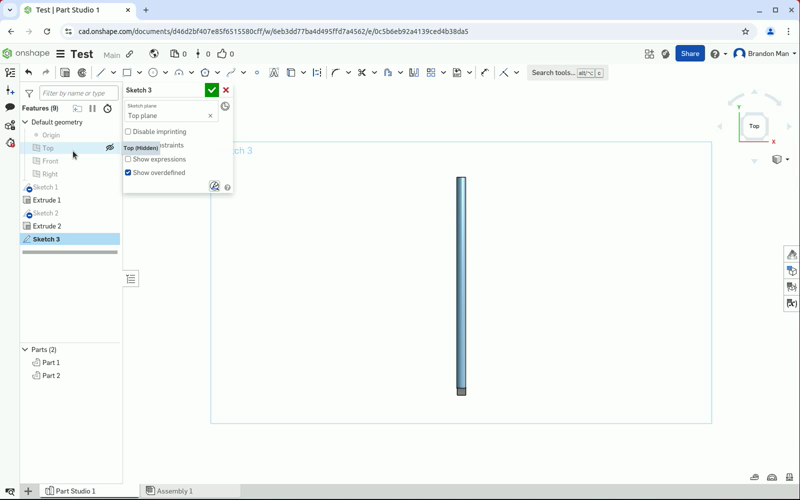
mouse_move(73, 352)
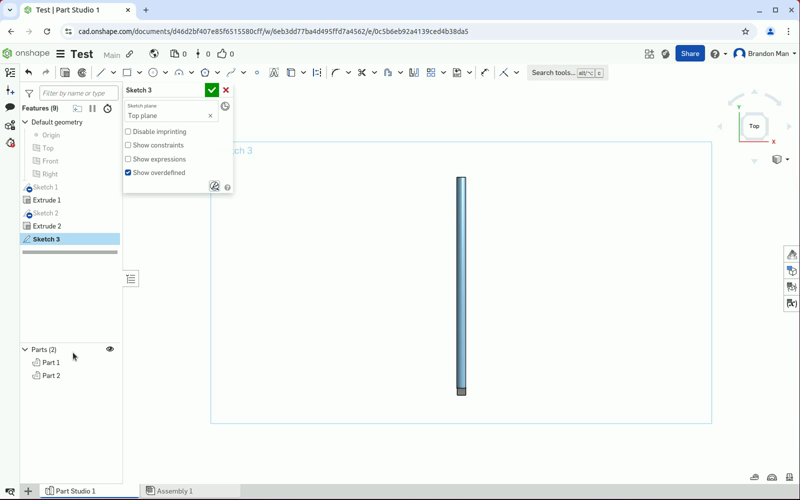
key(y)
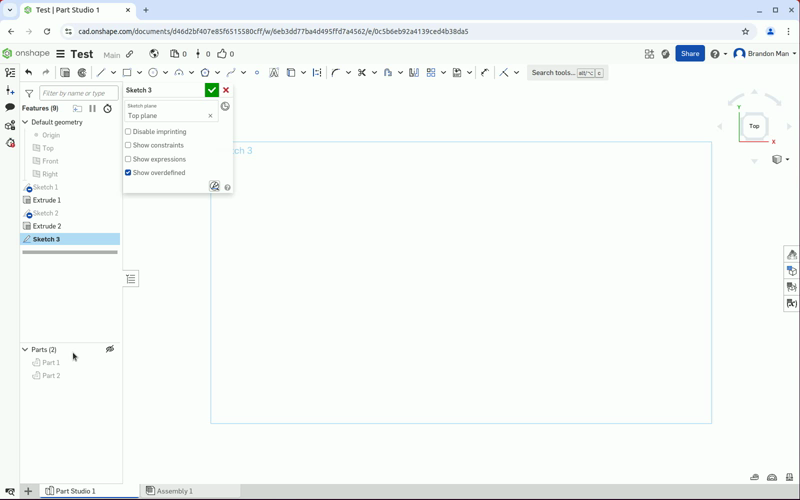
key(l)
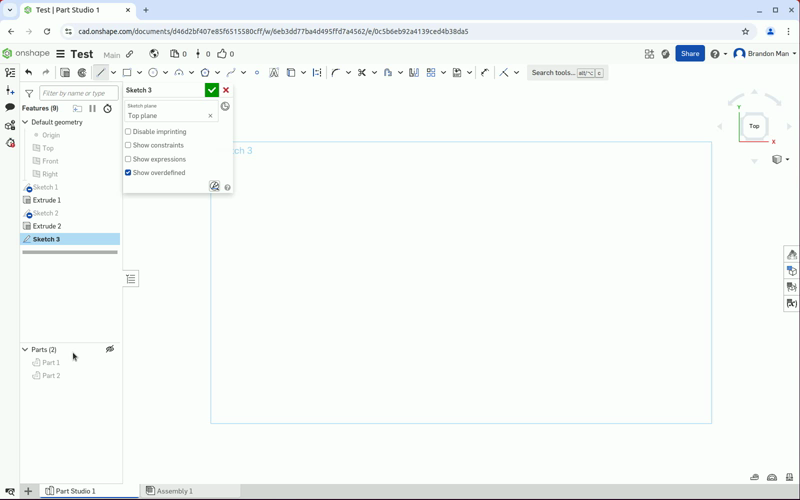
key_down(shift)
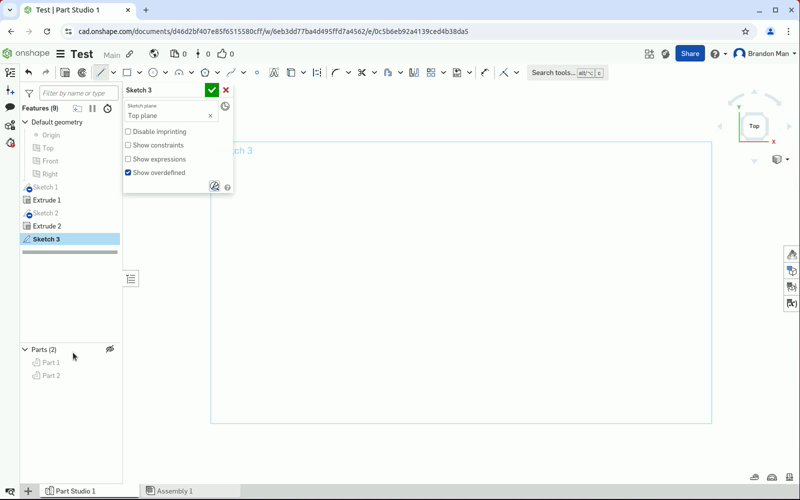
mouse_move(457, 177)
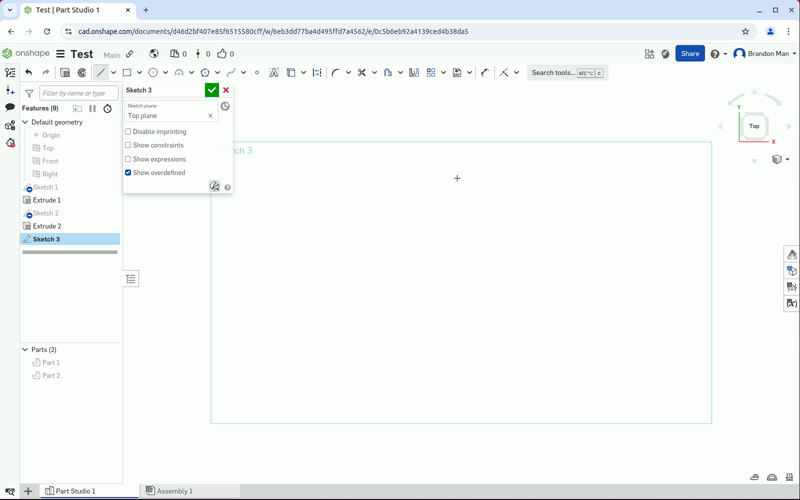
click(457, 177)
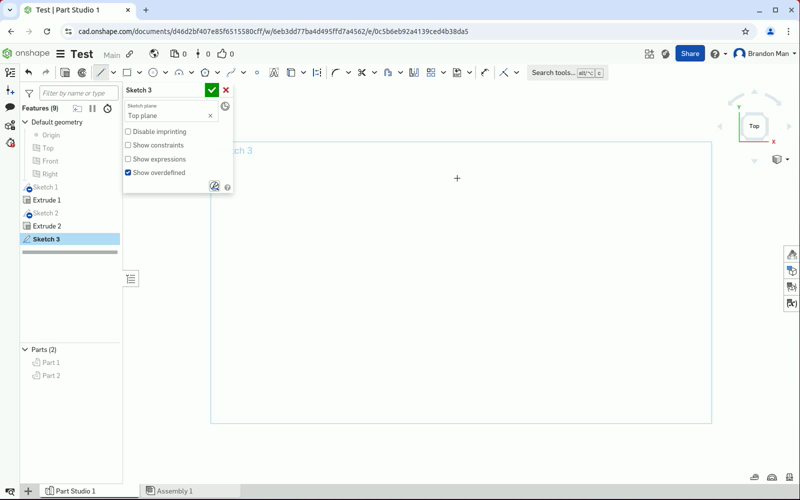
key_up(shift)
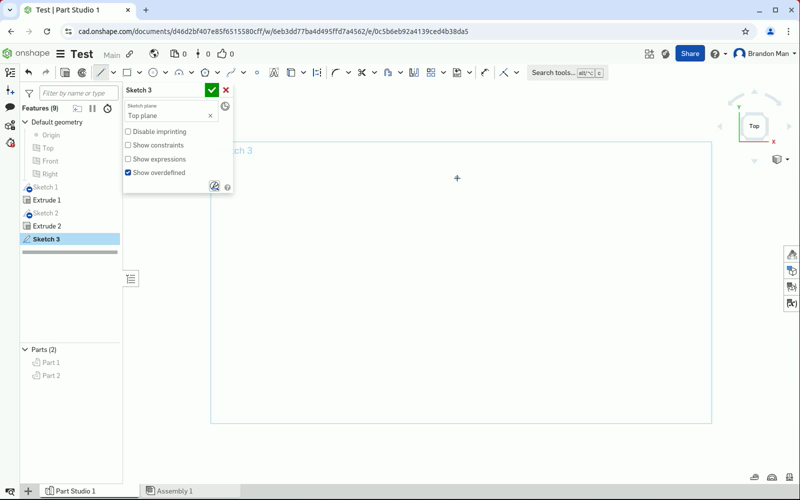
key_down(shift)
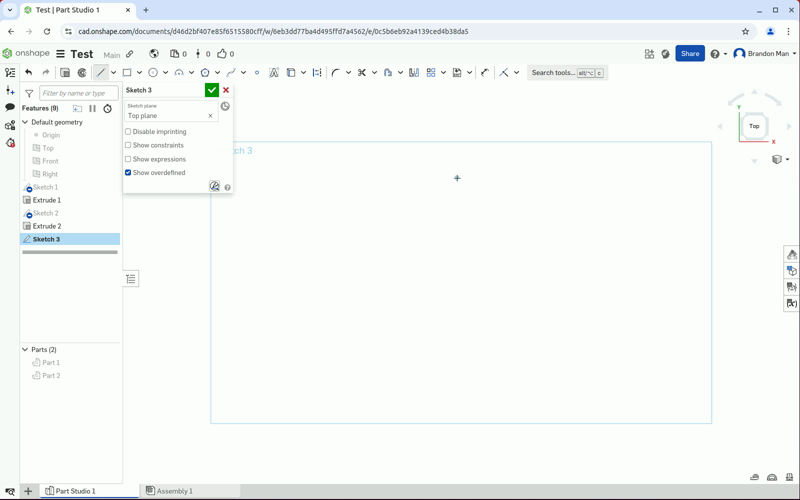
mouse_move(487, 177)
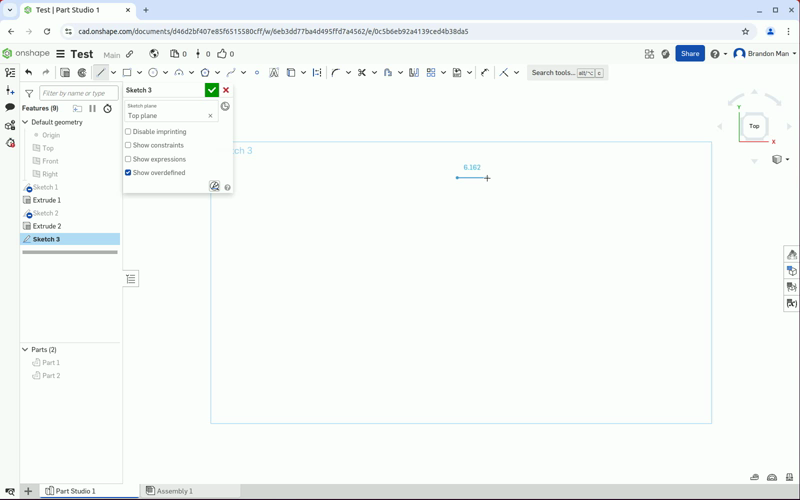
mouse_move(465, 177)
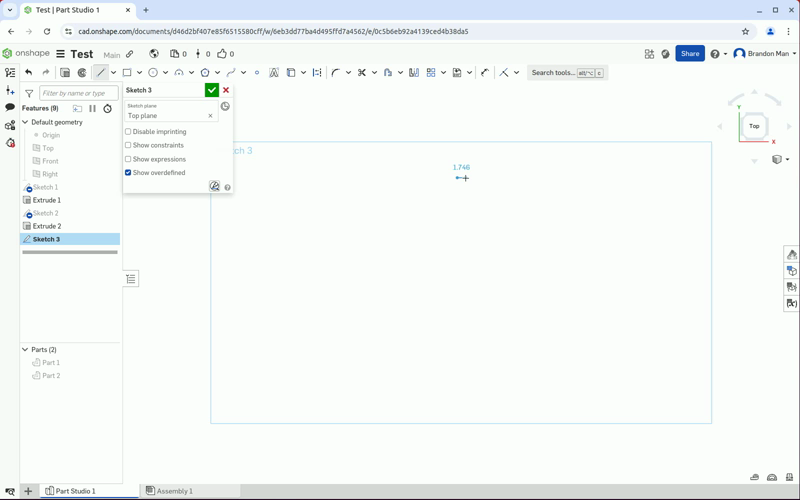
click(465, 177)
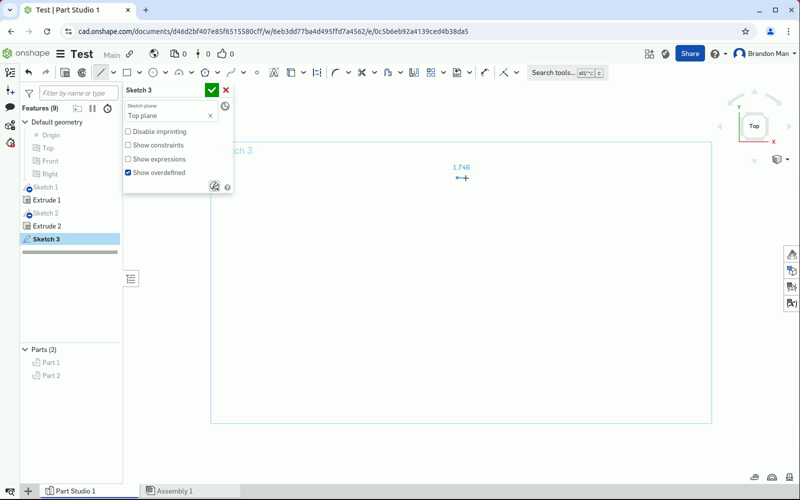
key_up(shift)
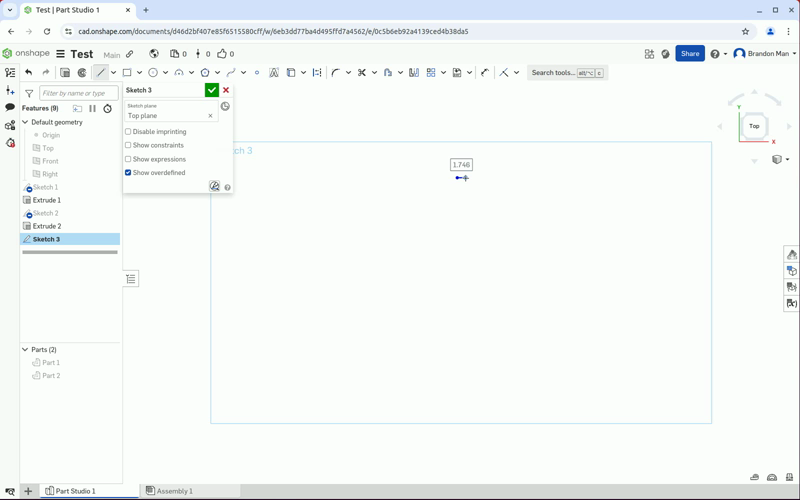
key_down(shift)
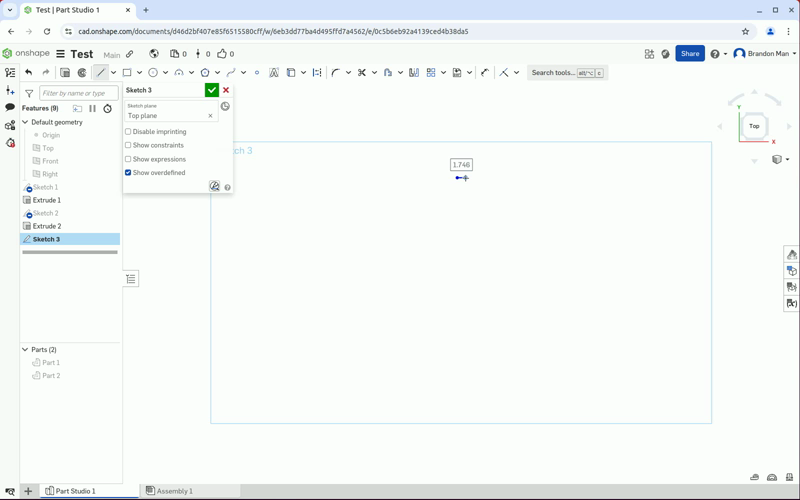
mouse_move(495, 177)
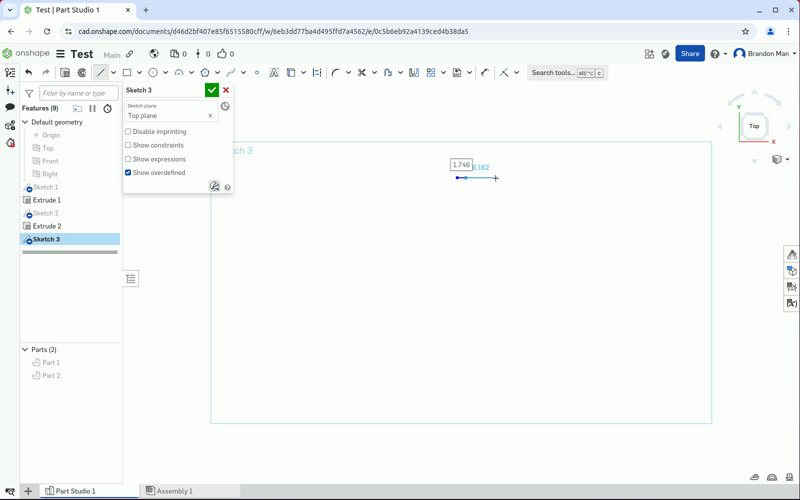
mouse_move(465, 169)
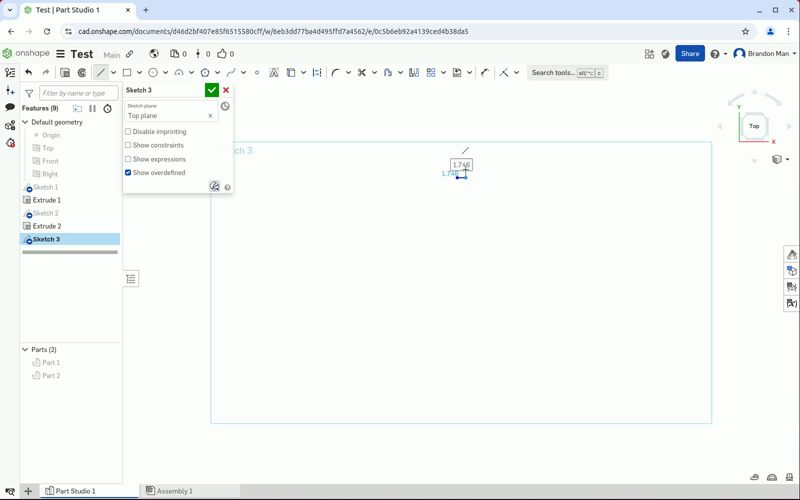
click(465, 169)
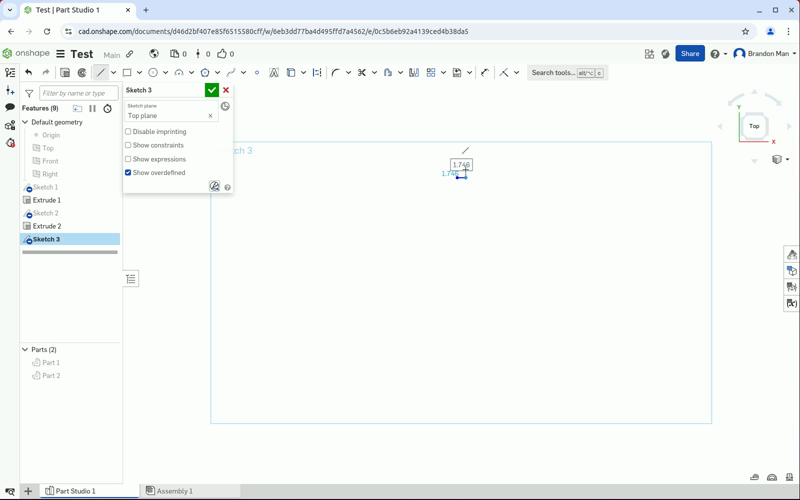
key_up(shift)
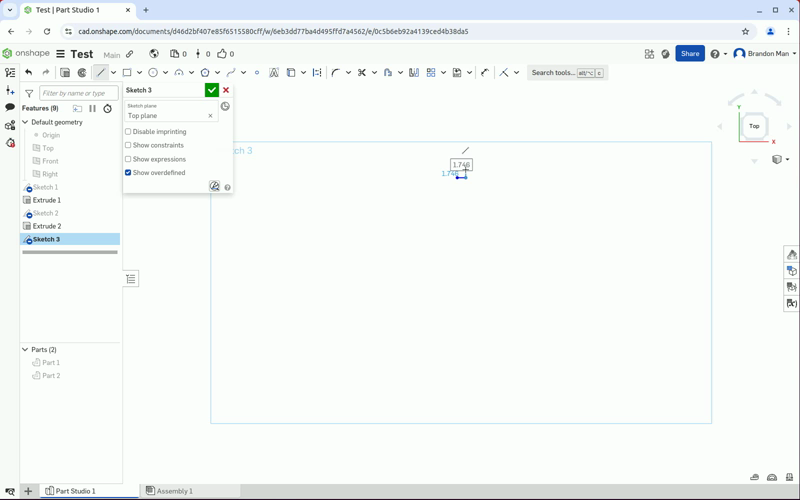
key_down(shift)
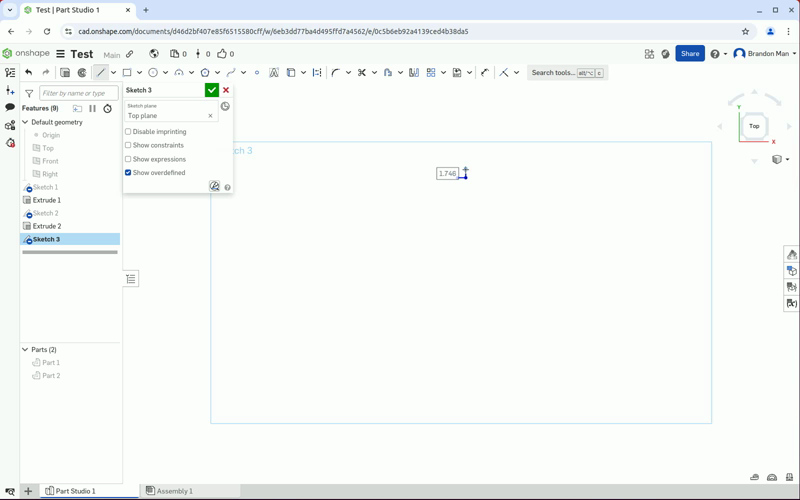
mouse_move(495, 169)
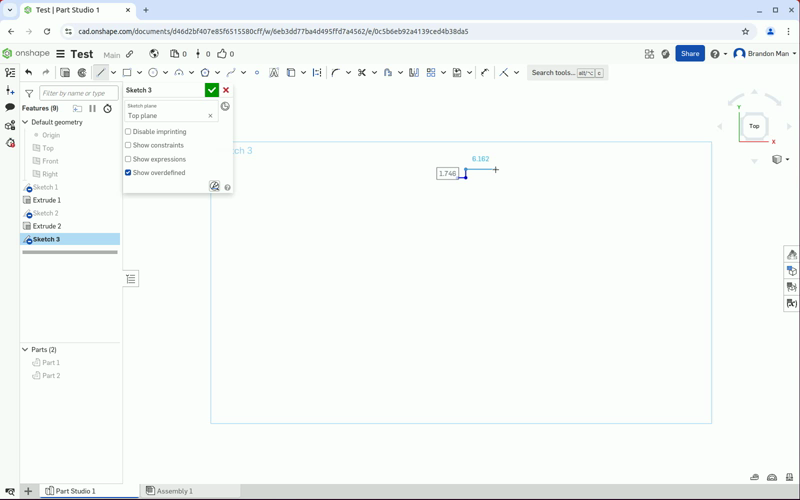
mouse_move(457, 169)
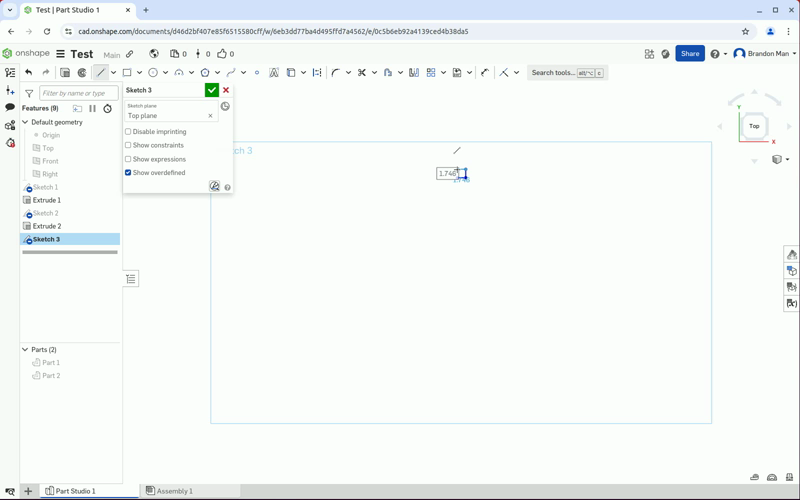
click(457, 169)
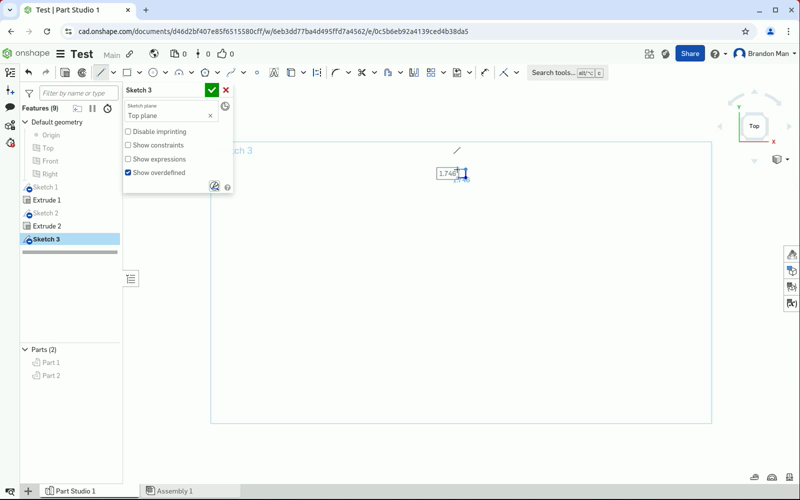
key_up(shift)
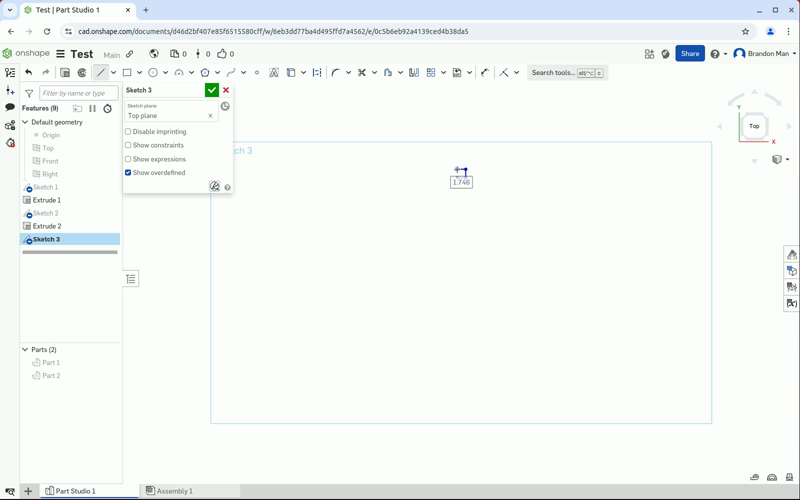
mouse_move(487, 169)
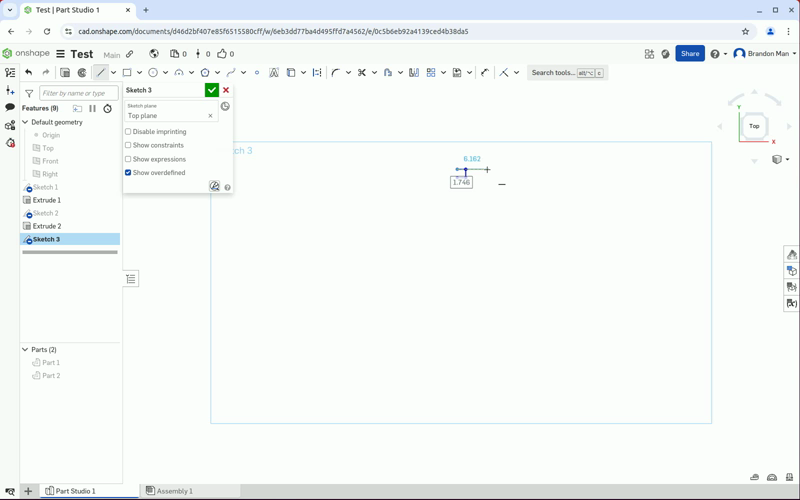
key_down(shift)
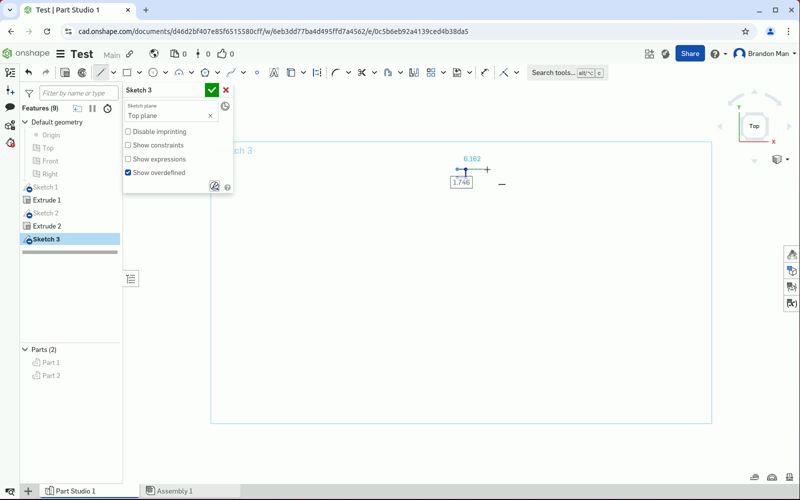
mouse_move(457, 177)
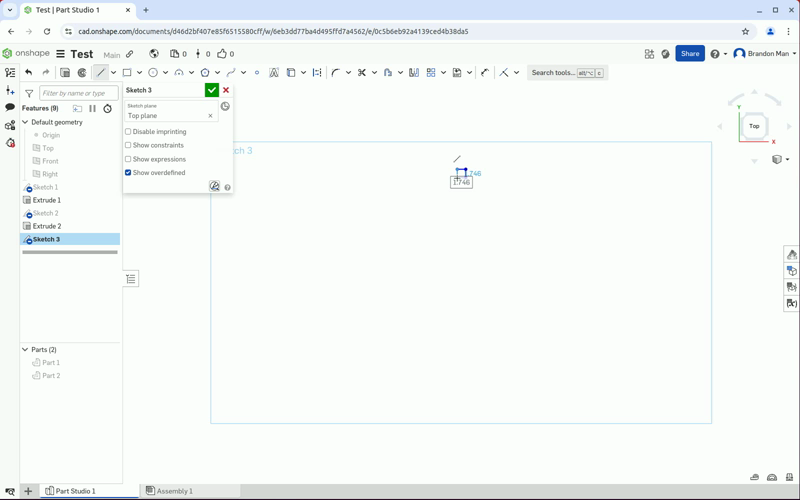
key_up(shift)
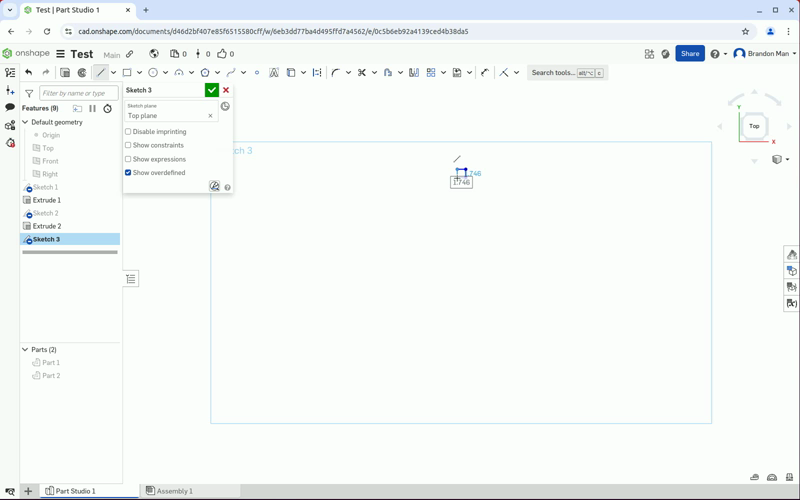
click(457, 177)
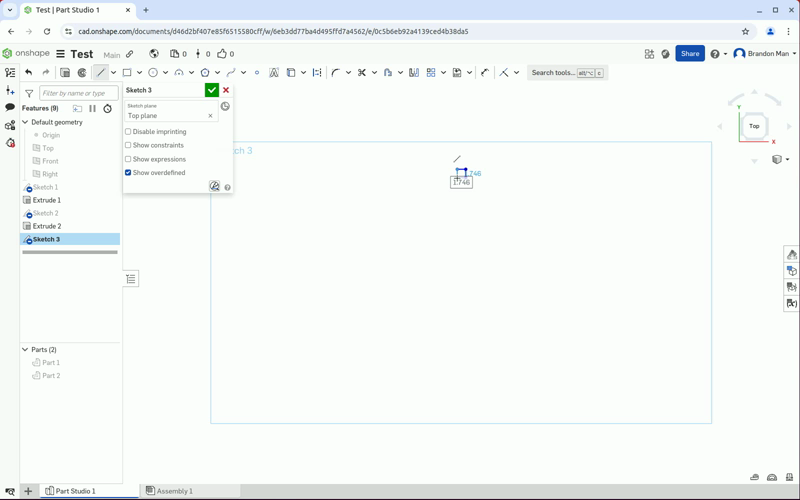
key(esc)
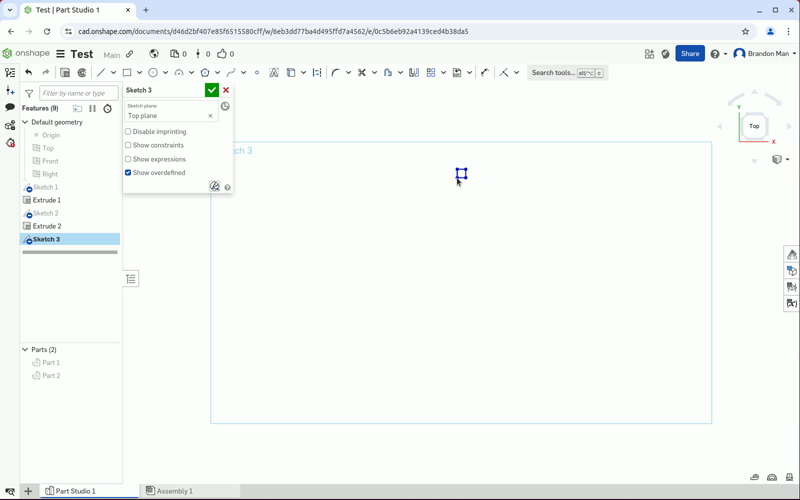
mouse_move(458, 175)
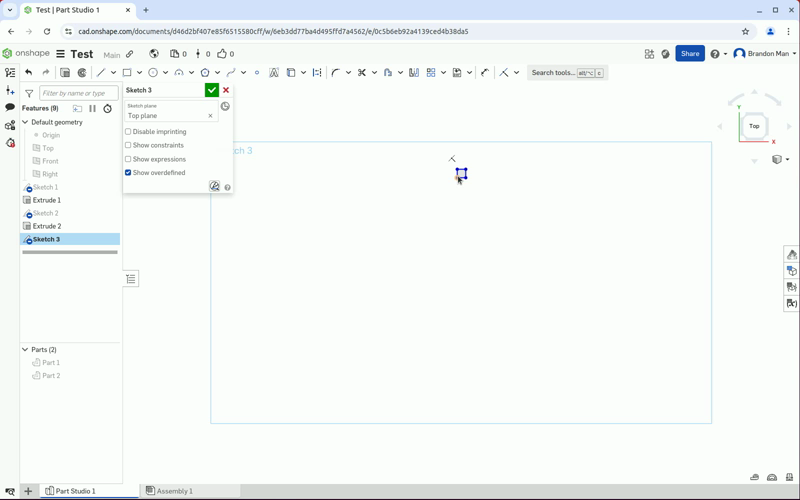
scroll(6)
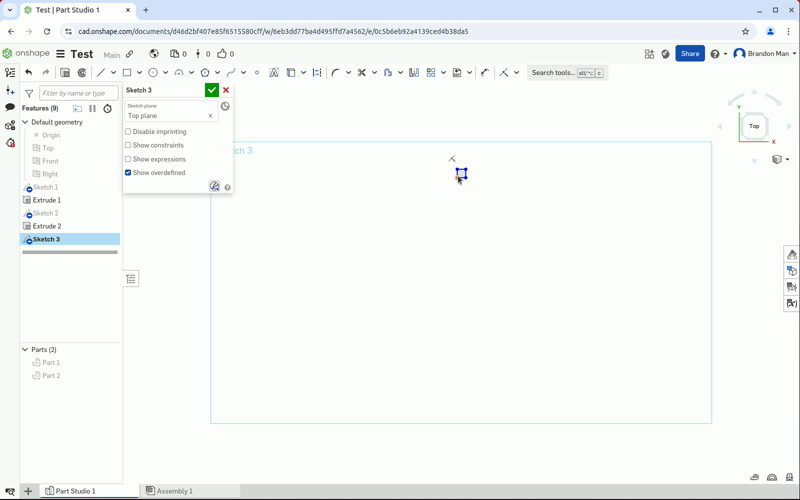
scroll(6)
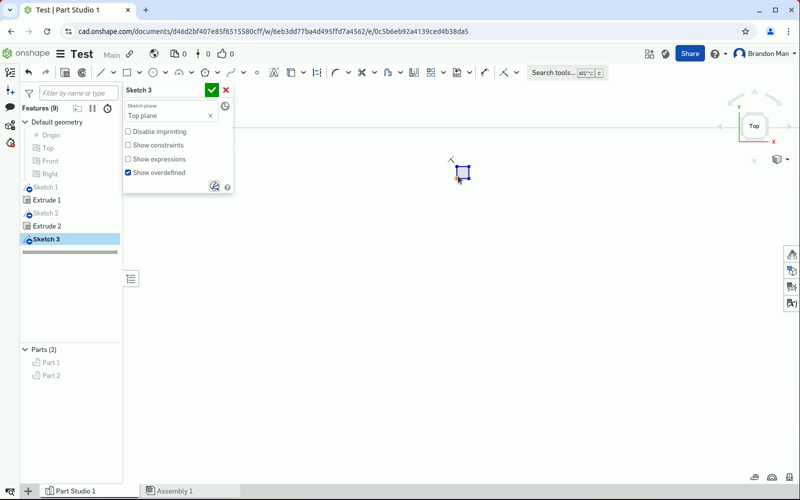
scroll(6)
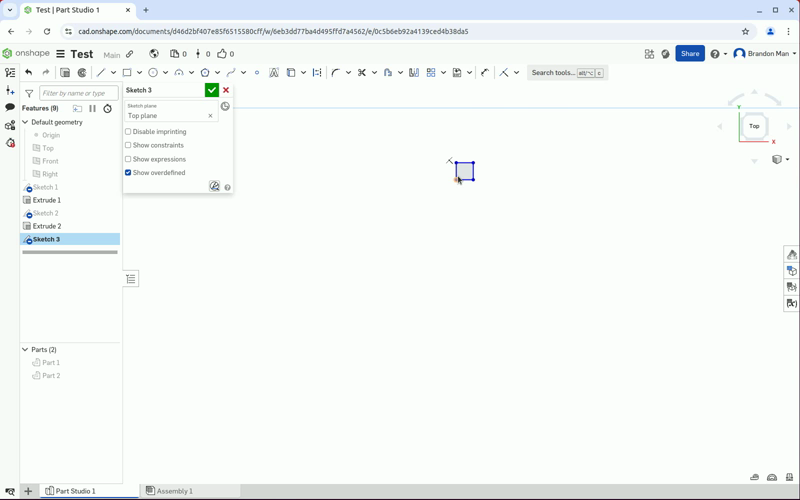
scroll(6)
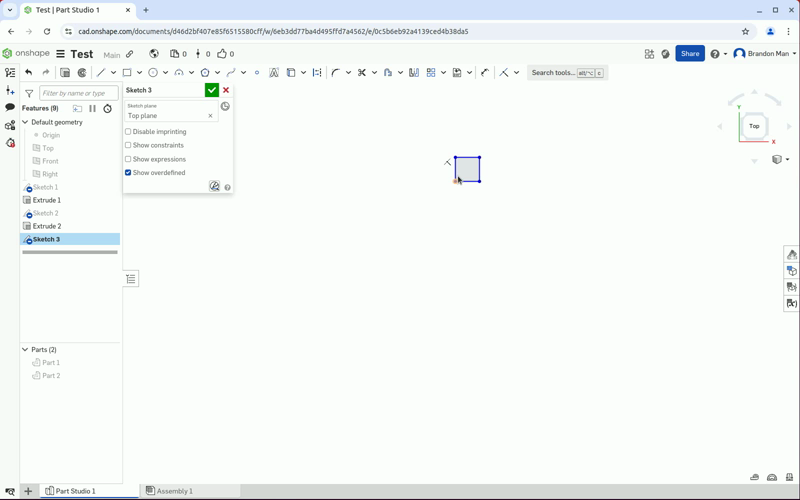
scroll(6)
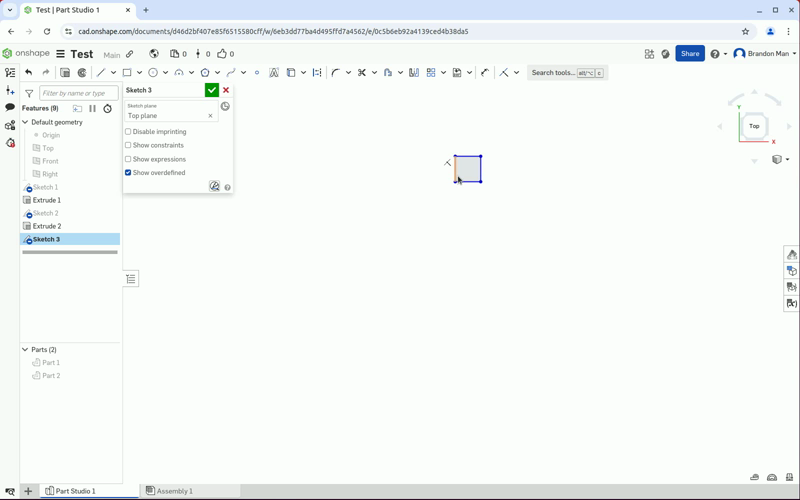
scroll(6)
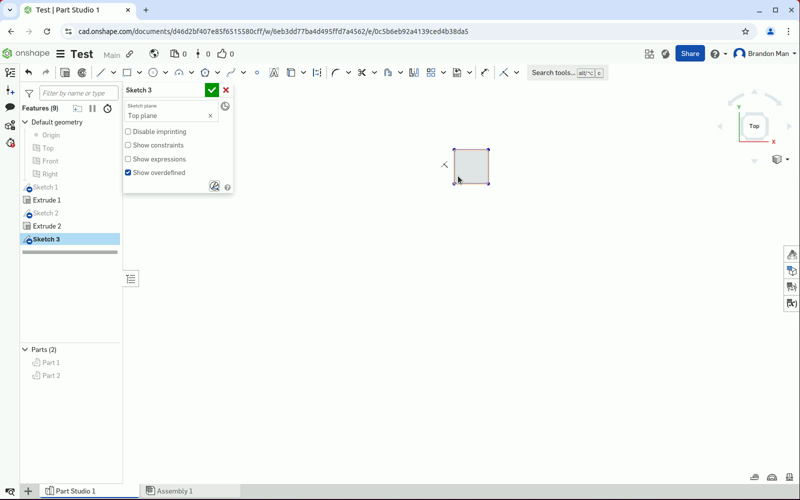
scroll(6)
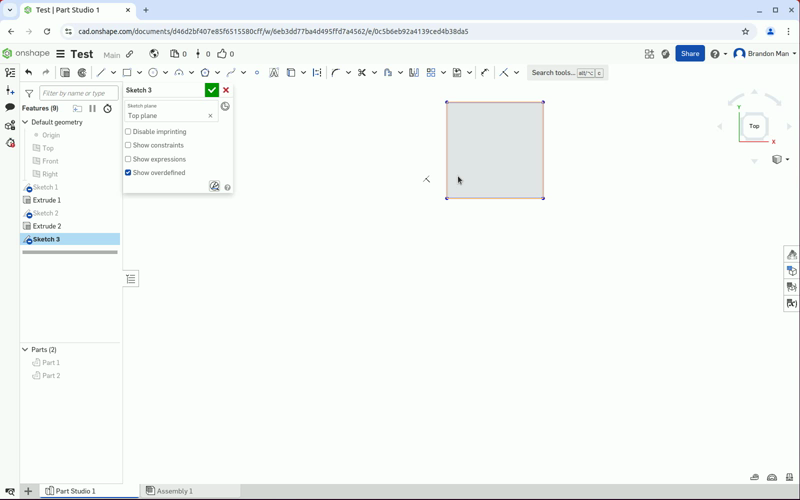
click(458, 175)
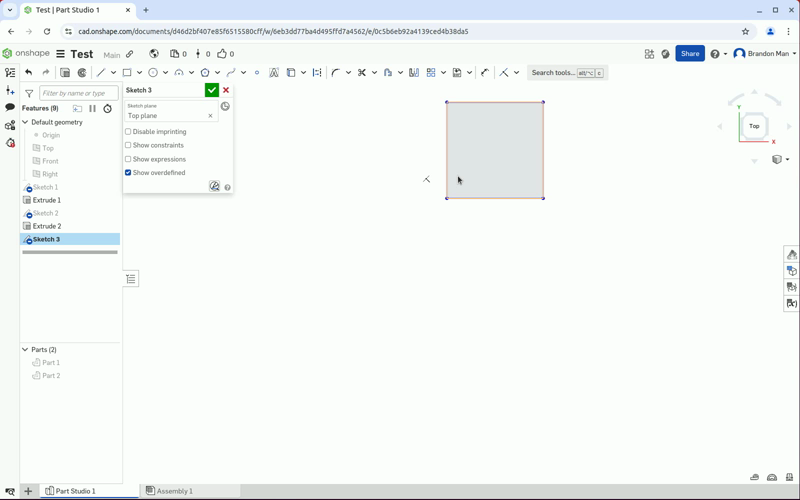
scroll(-6)
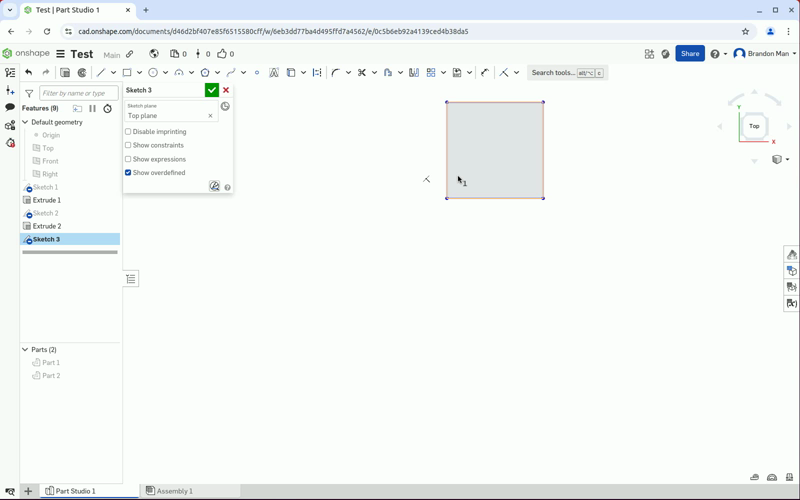
scroll(-6)
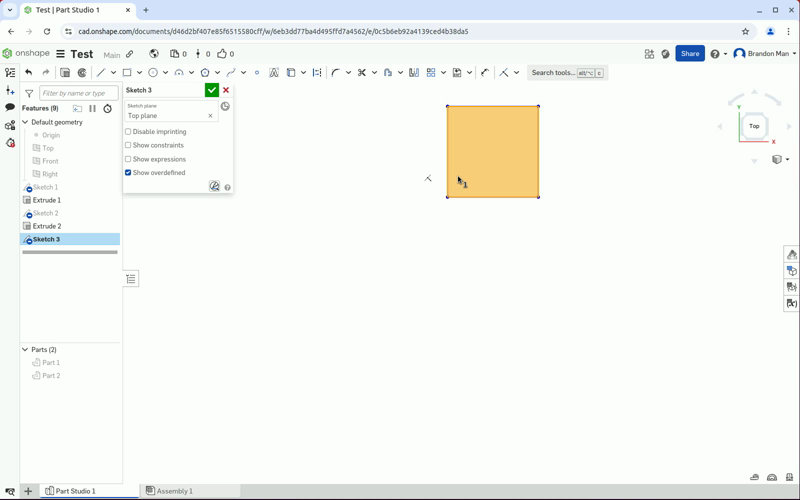
scroll(-6)
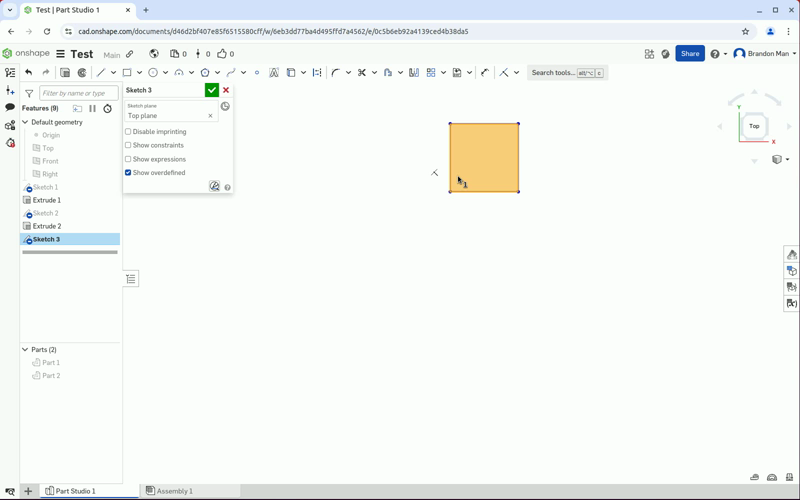
scroll(-6)
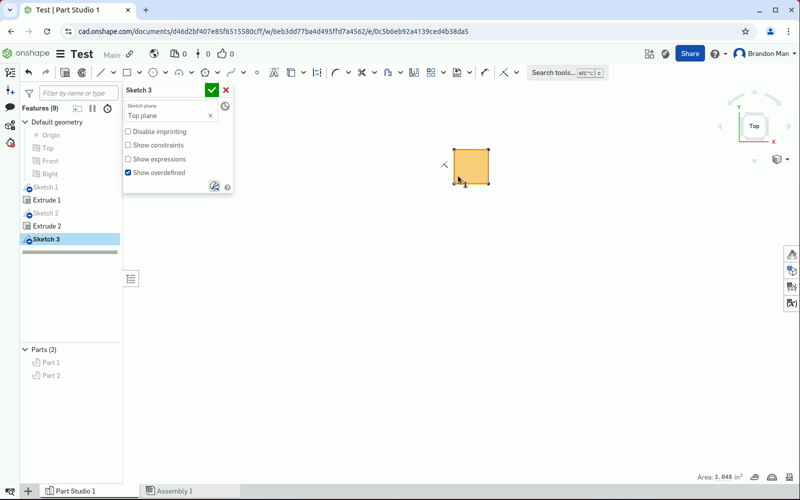
scroll(-6)
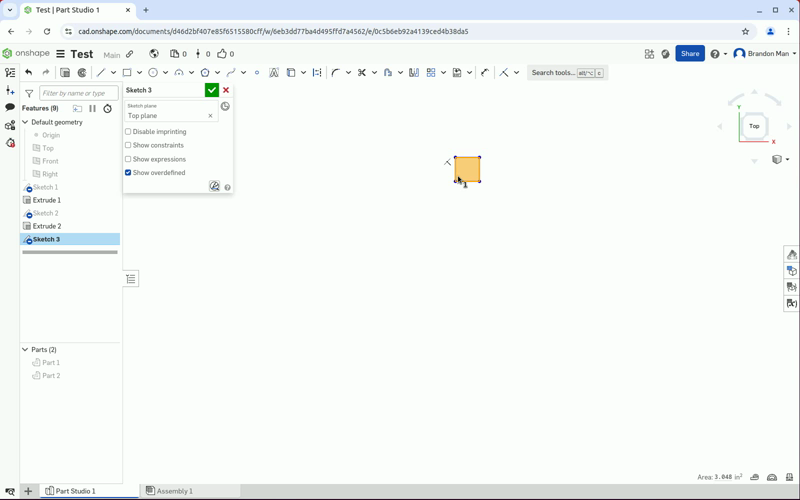
scroll(-6)
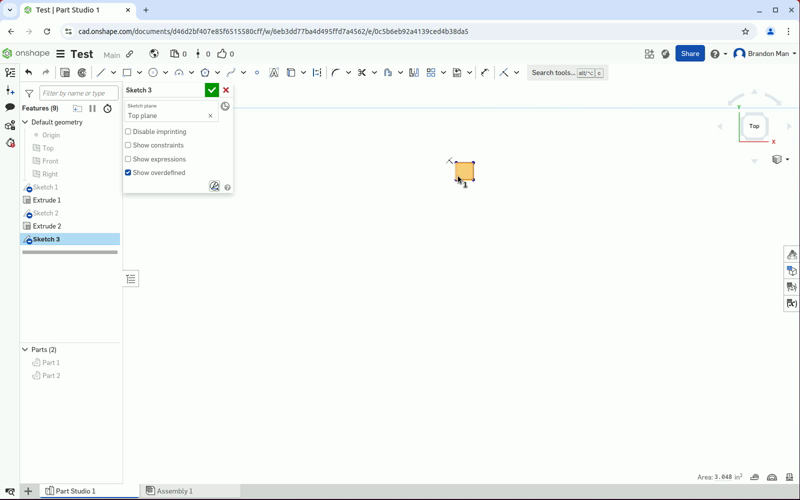
scroll(-6)
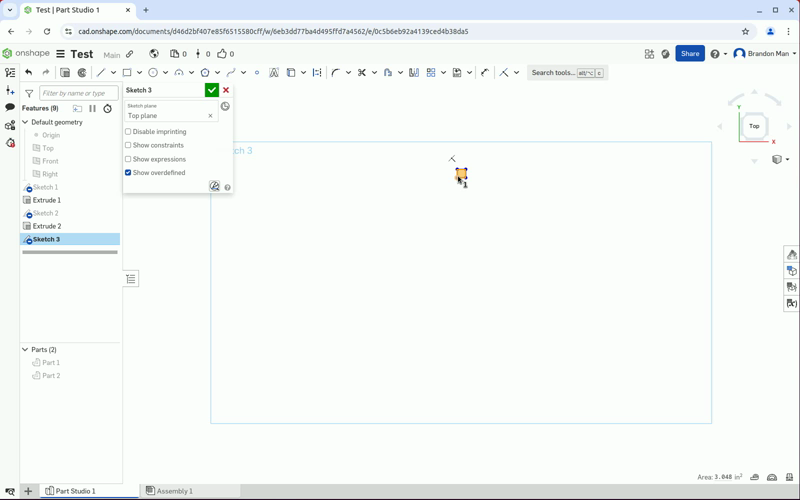
mouse_move(73, 352)
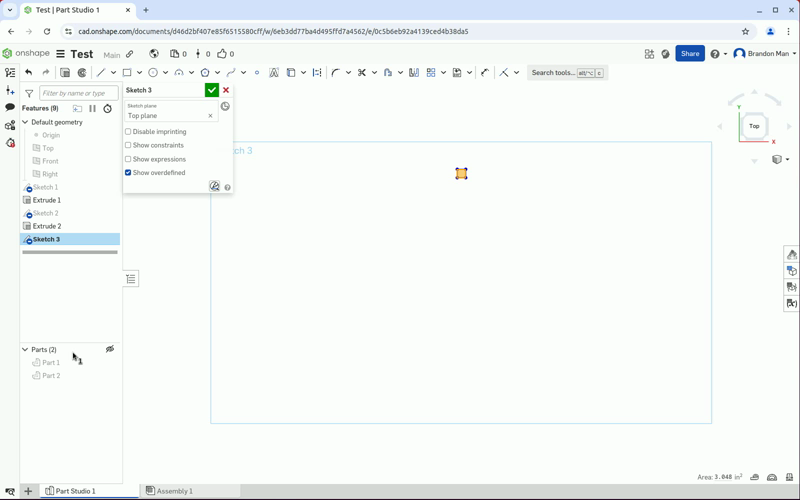
key(shift+y)
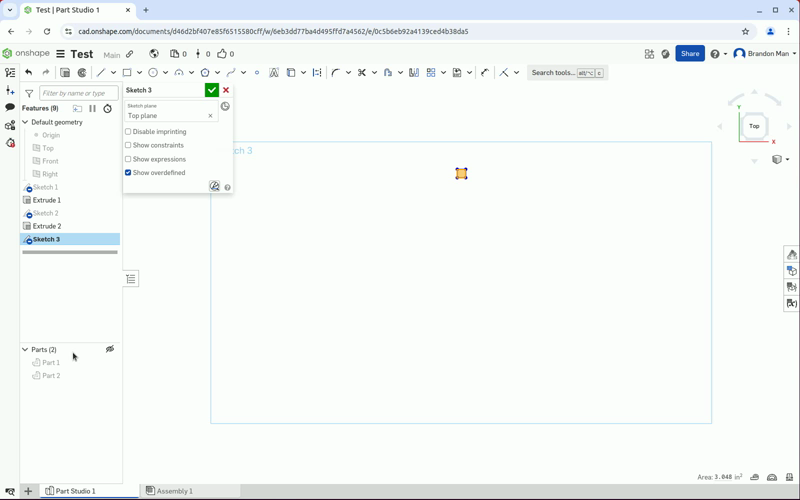
key(shift+e)
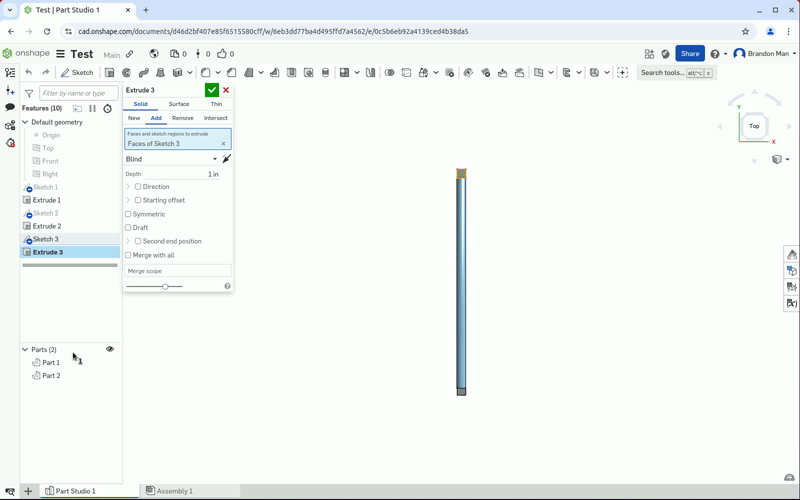
mouse_move(143, 106)
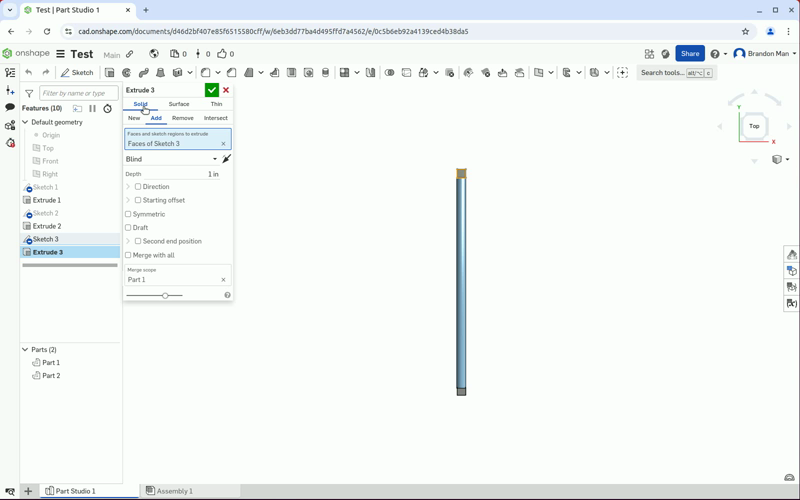
click(143, 106)
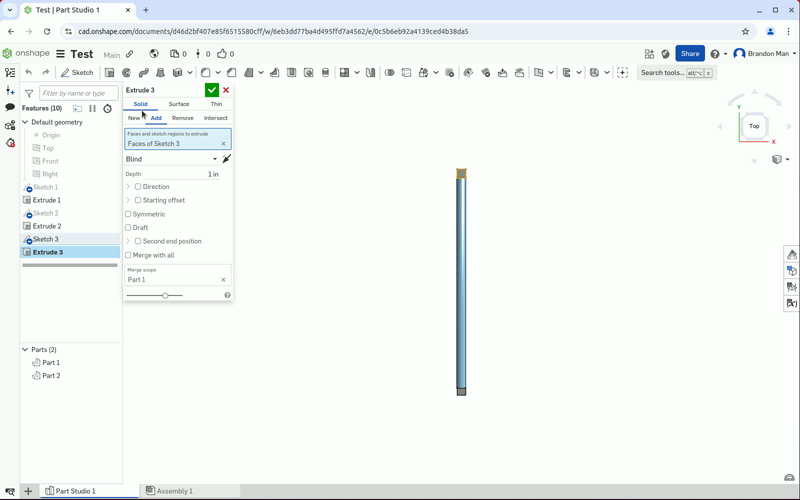
mouse_move(137, 120)
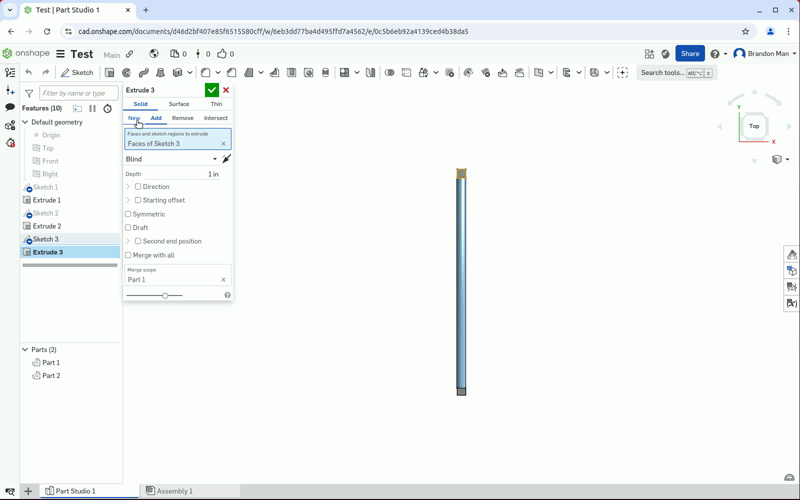
click(137, 120)
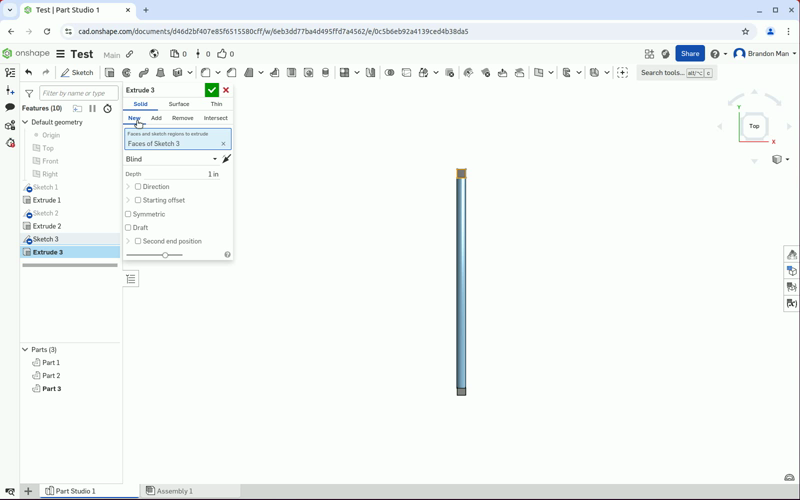
key(tab, 4)
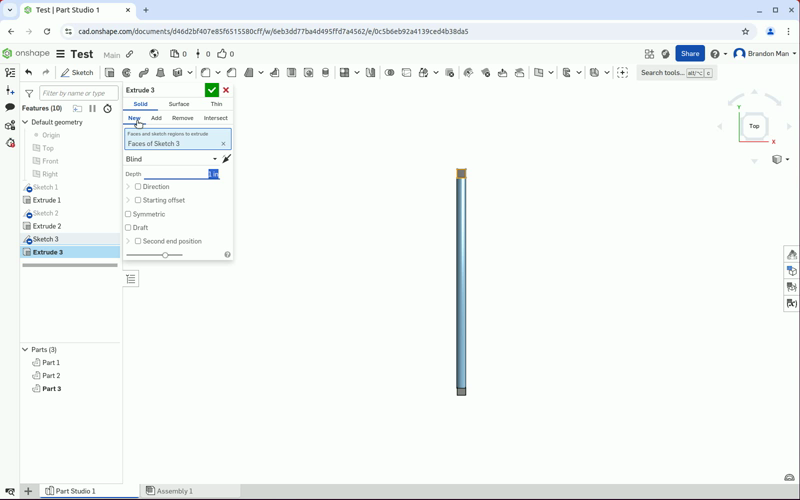
text(0.482)
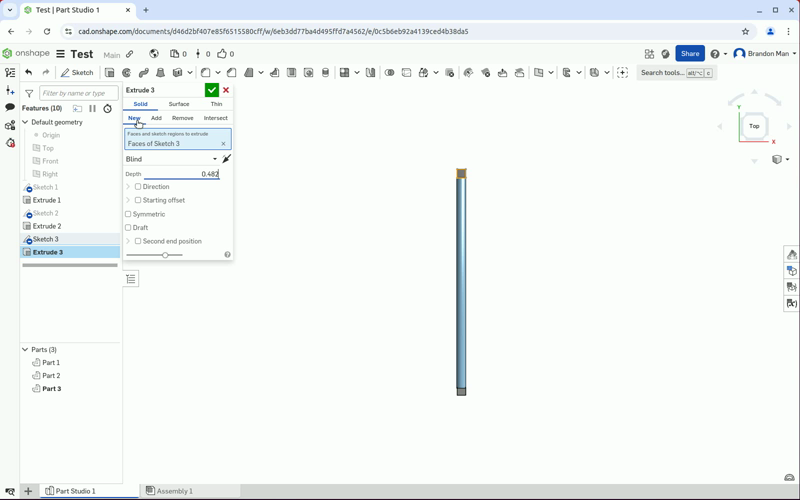
key(tab, 3)
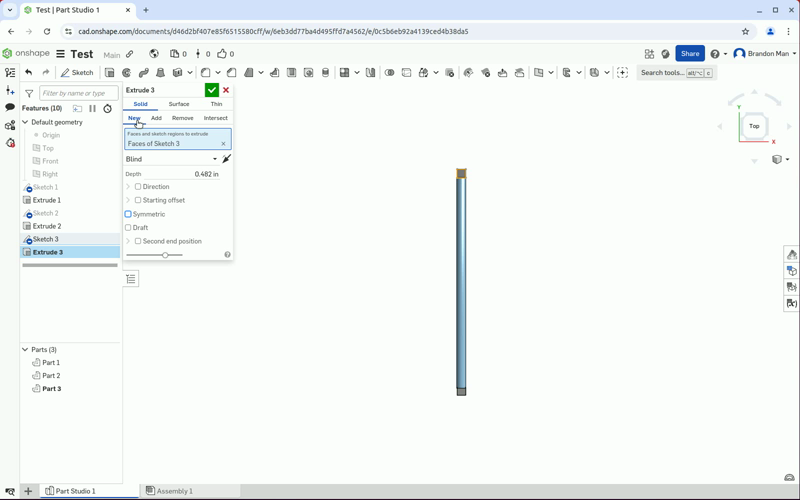
key(space)
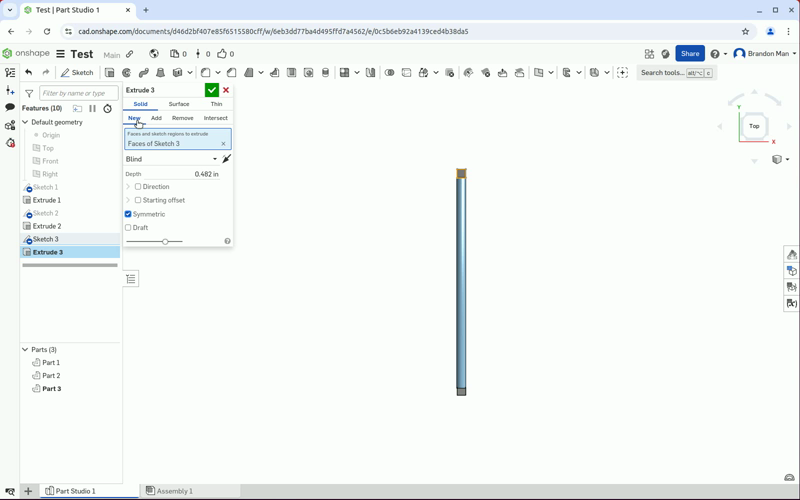
key(enter)
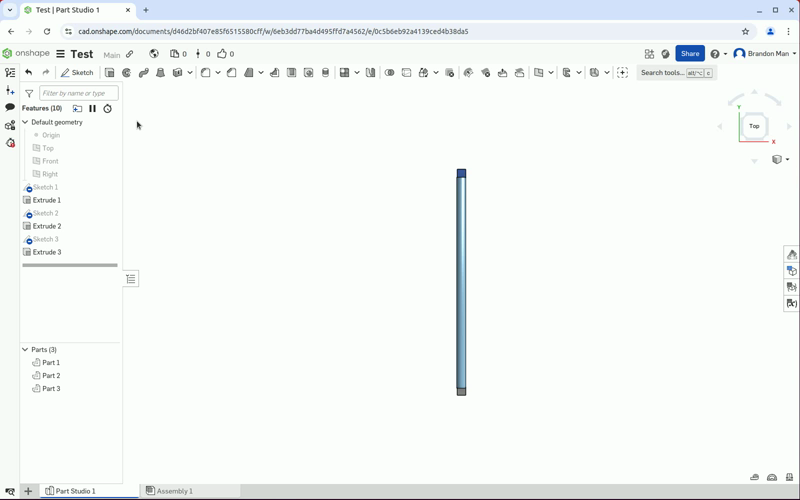
key(shift+h)
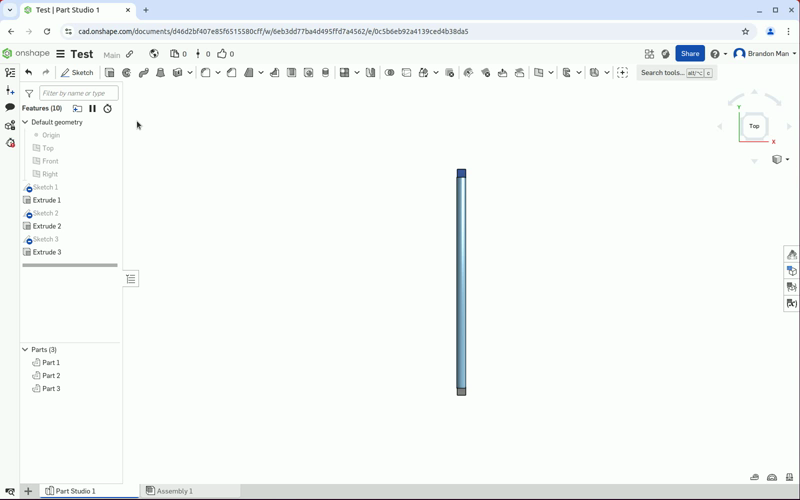
key(shift+h)
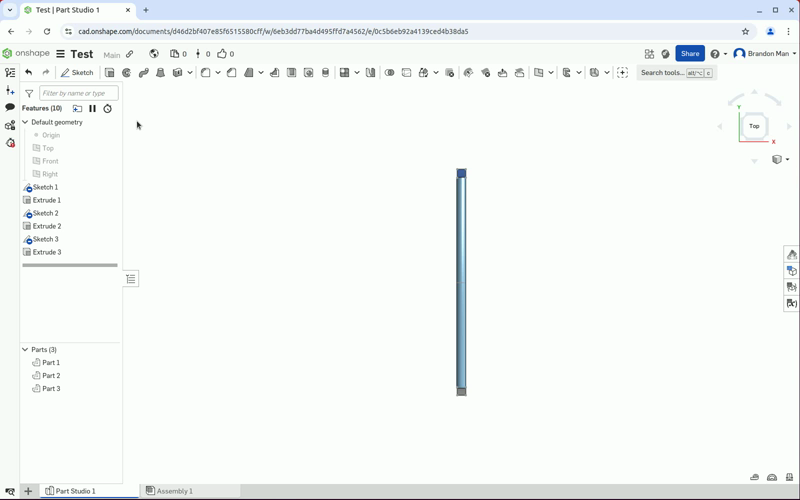
key(shift+7)
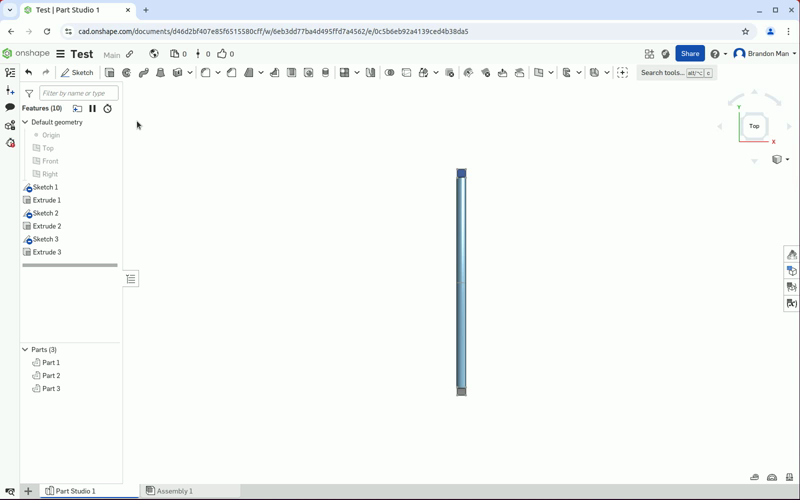
key(up, 3)
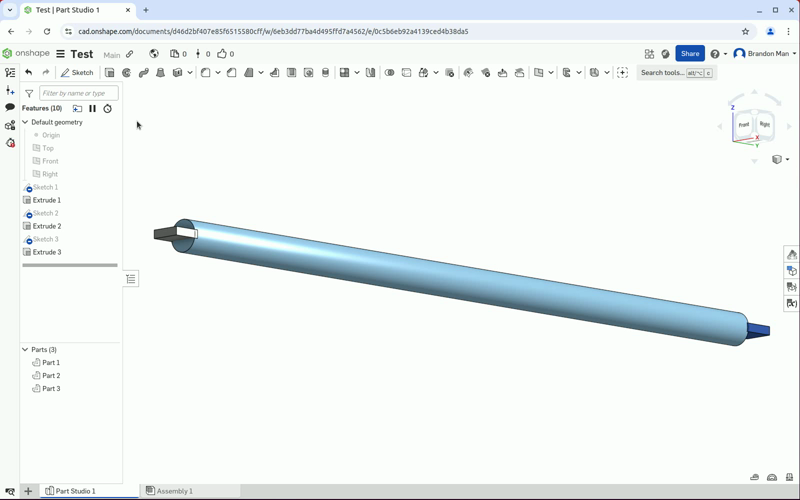
key(left, 3)
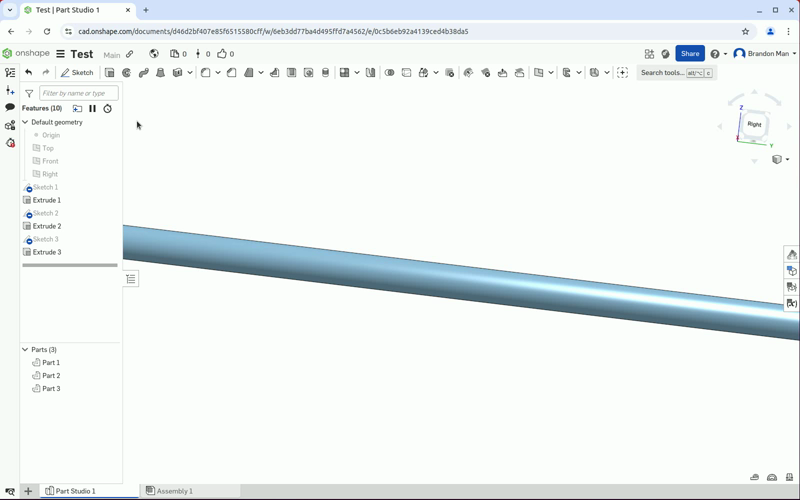
key(right, 3)
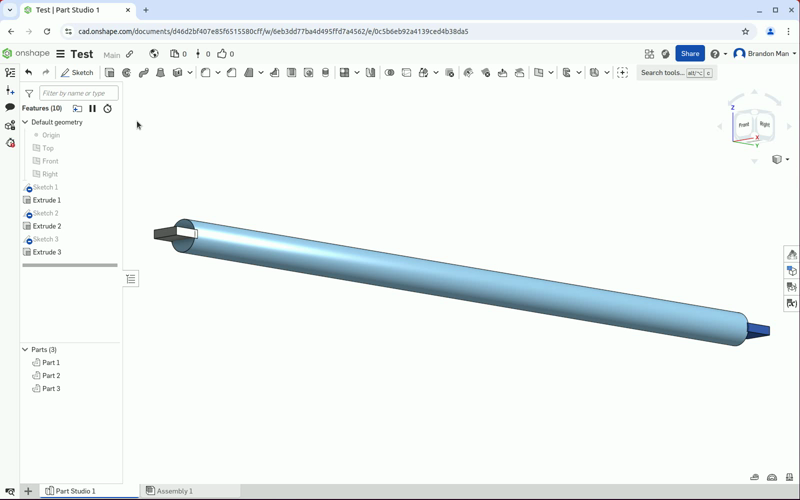
key(down, 3)
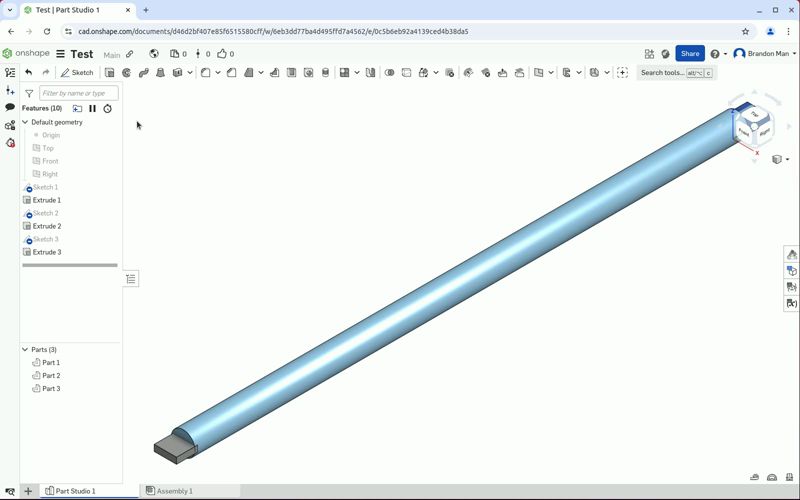
mouse_move(73, 189)
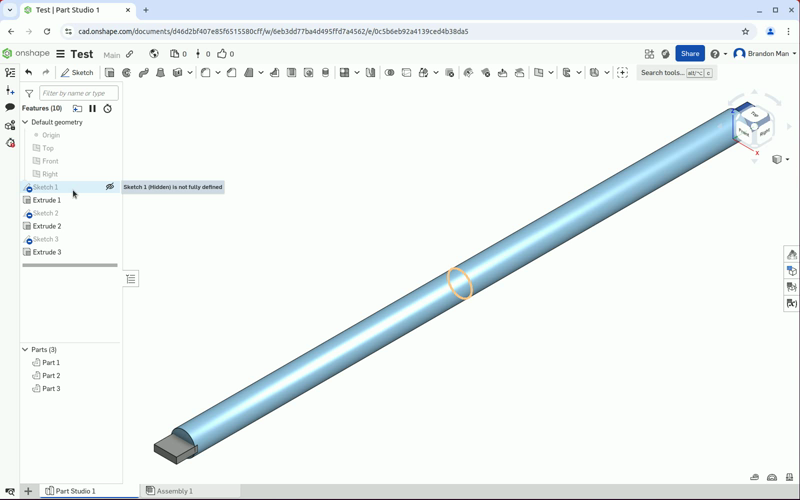
click(73, 189)